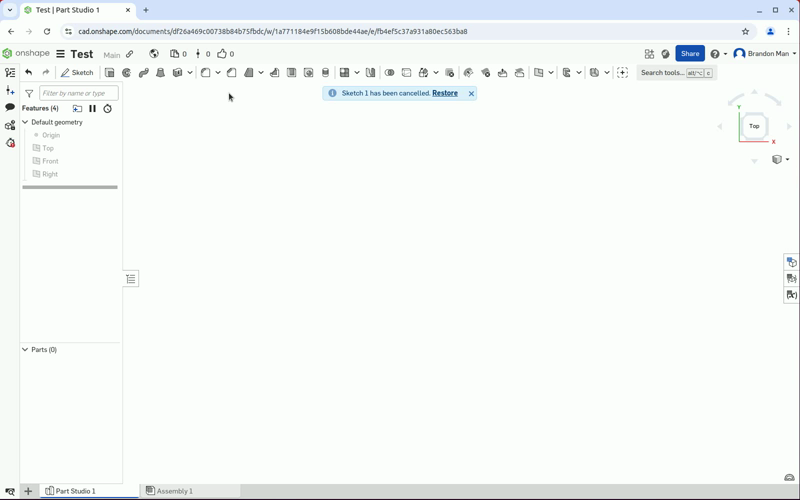
key(shift+h)
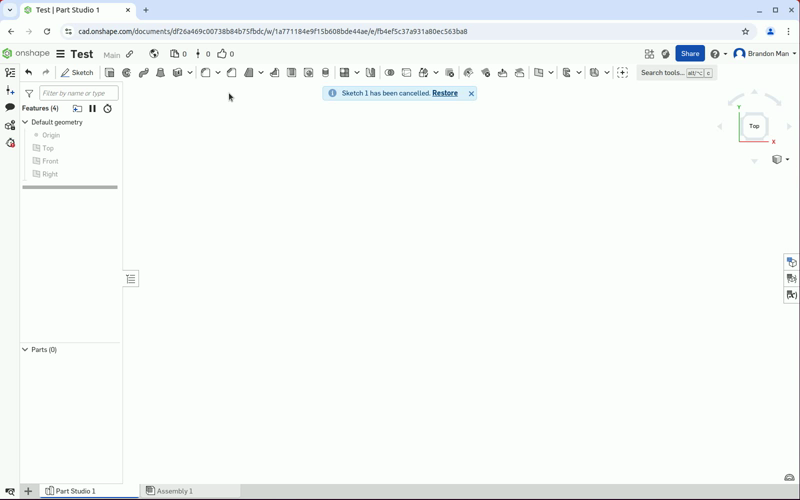
key(shift+s)
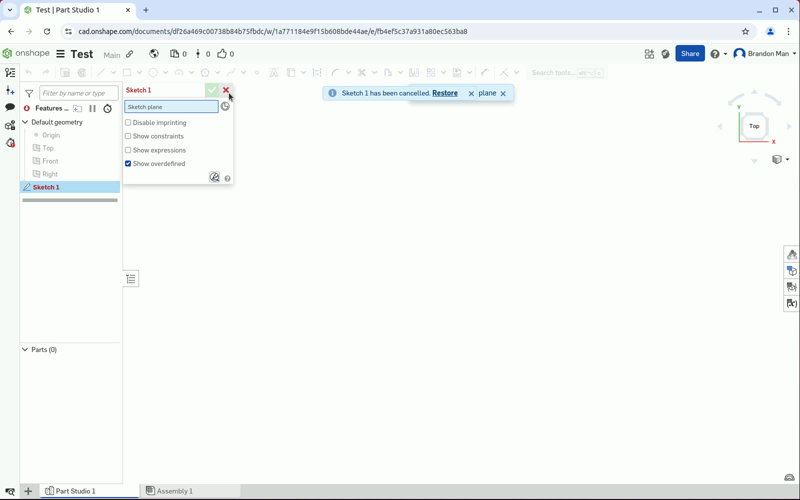
mouse_move(73, 150)
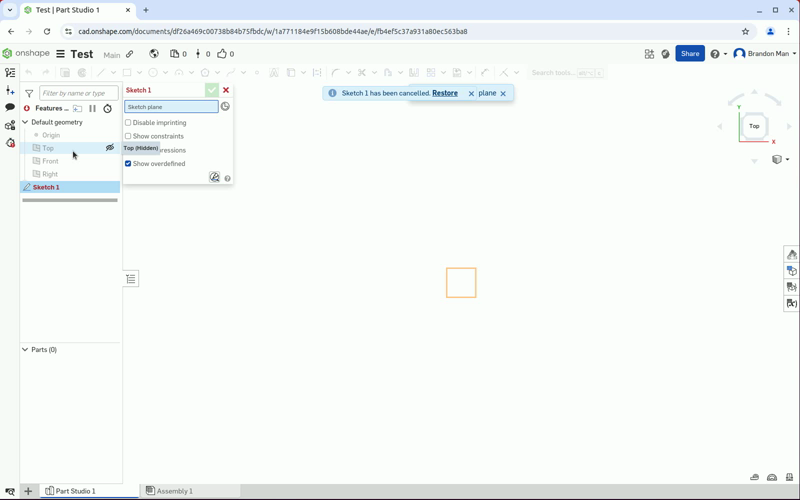
click(73, 150)
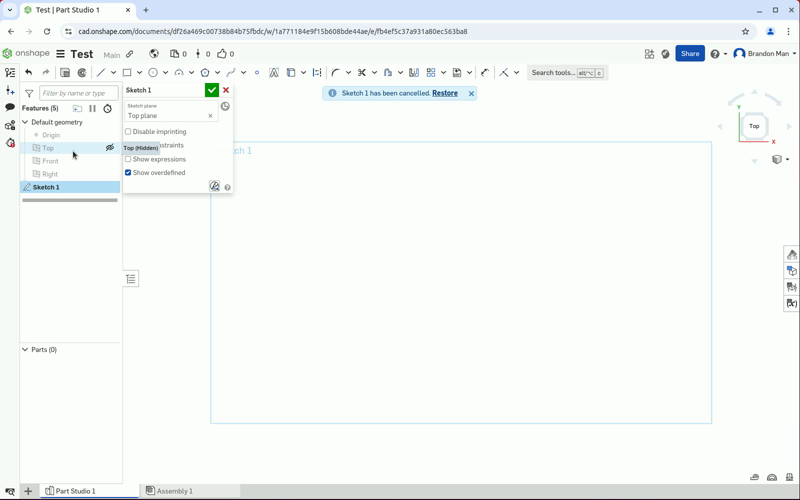
mouse_move(73, 352)
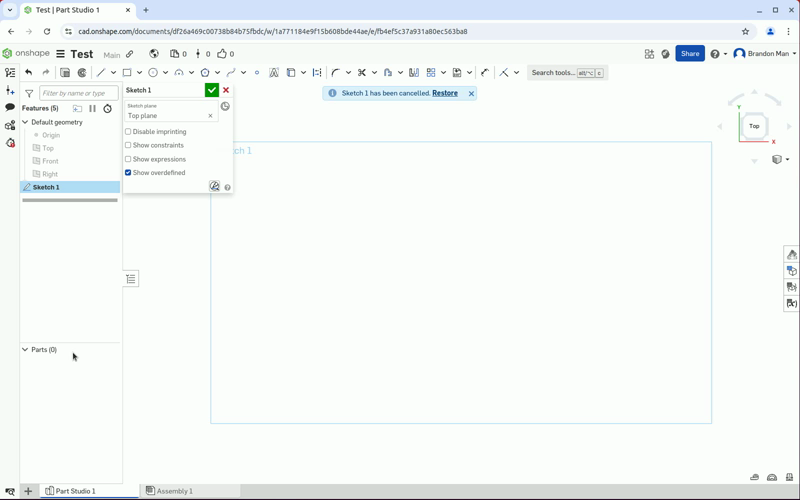
key(y)
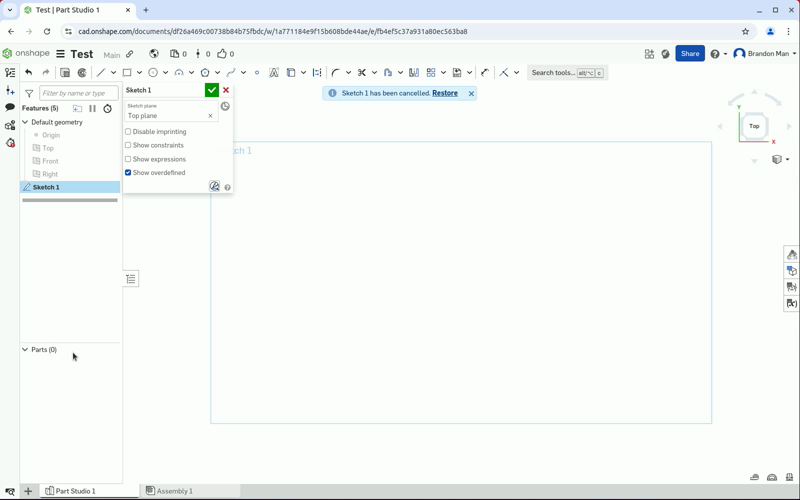
key(l)
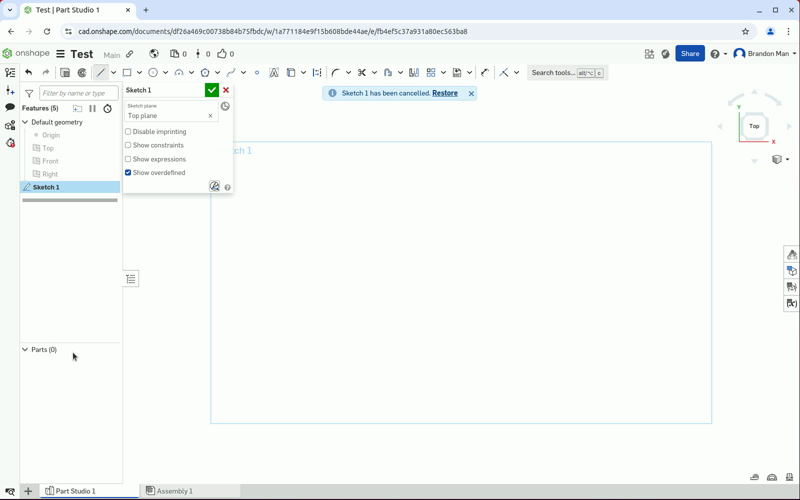
key_down(shift)
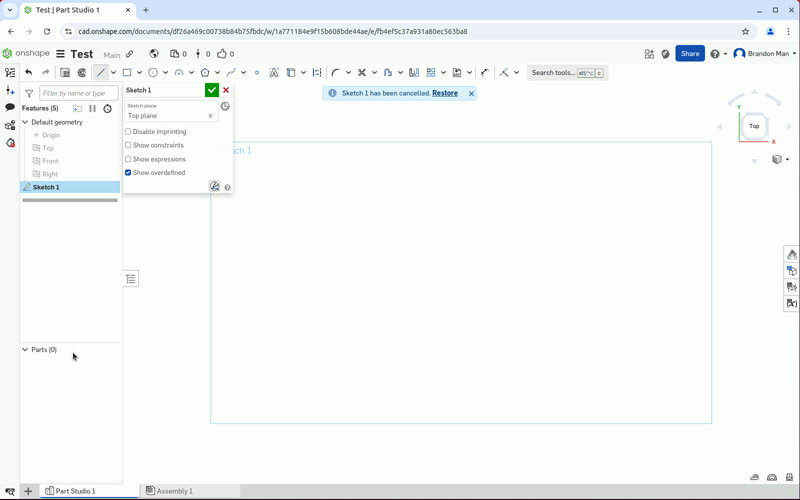
mouse_move(371, 366)
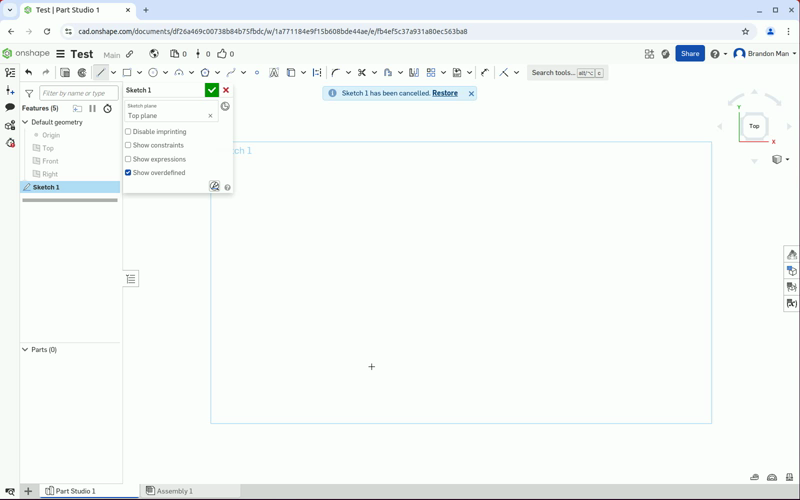
click(371, 366)
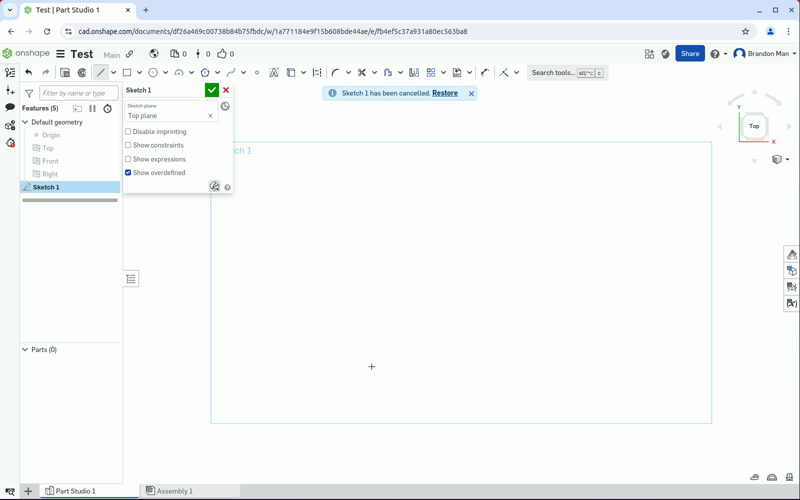
key_up(shift)
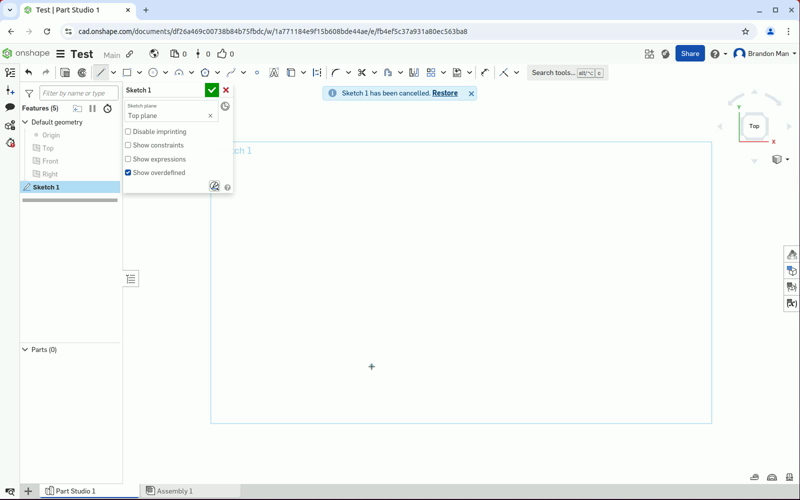
key_down(shift)
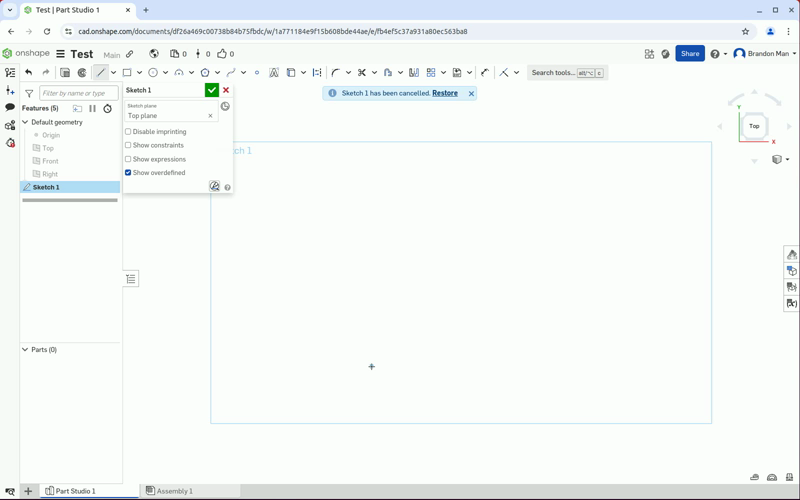
mouse_move(401, 366)
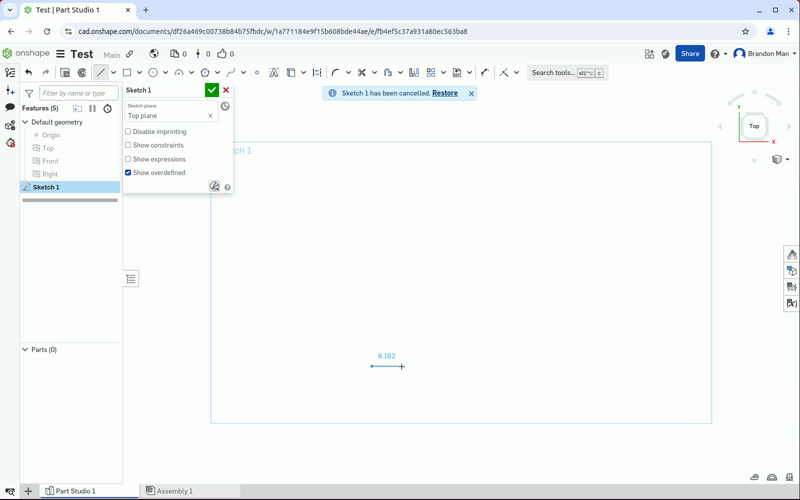
mouse_move(406, 366)
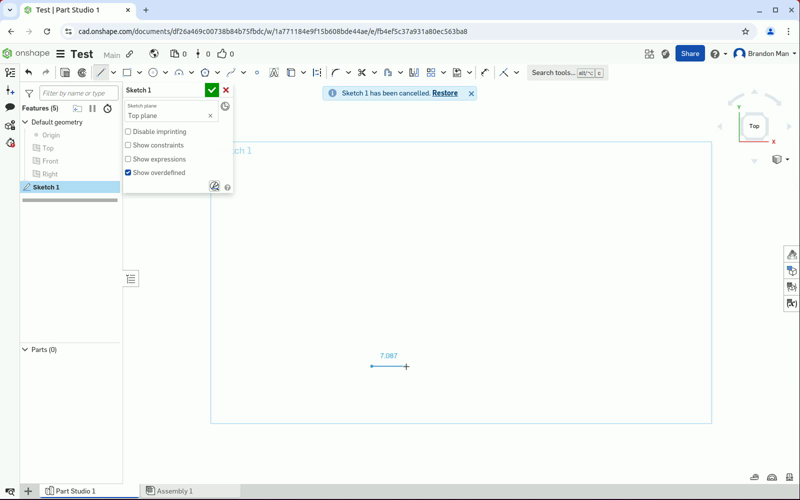
click(406, 366)
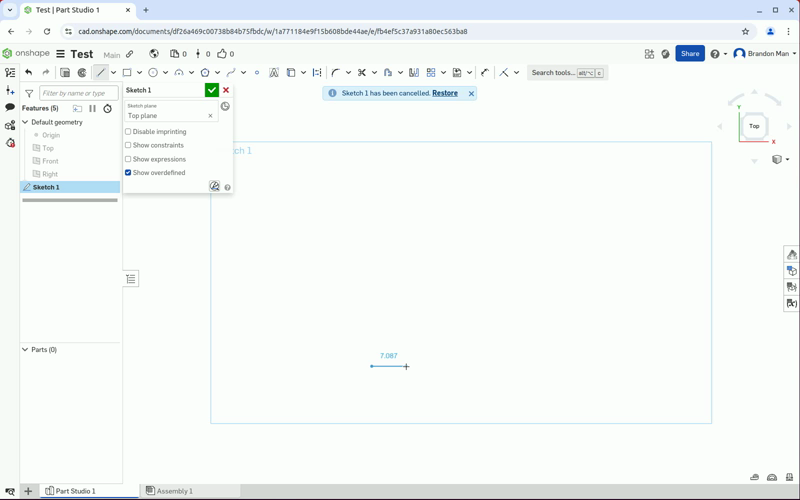
key_up(shift)
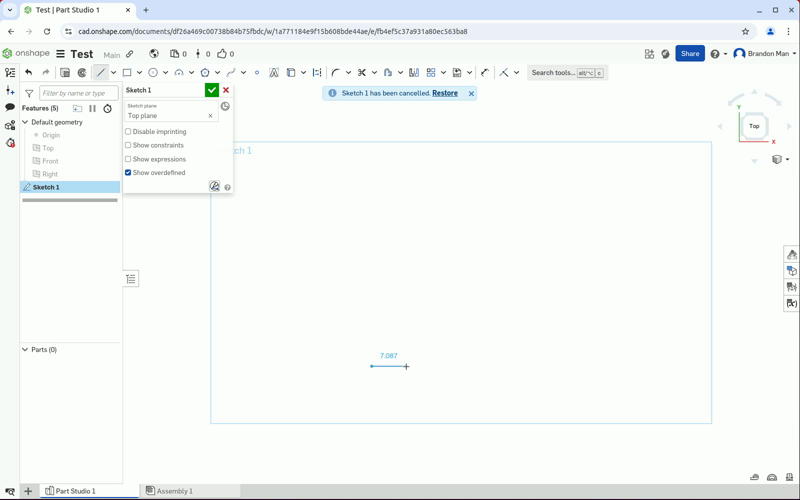
key_down(shift)
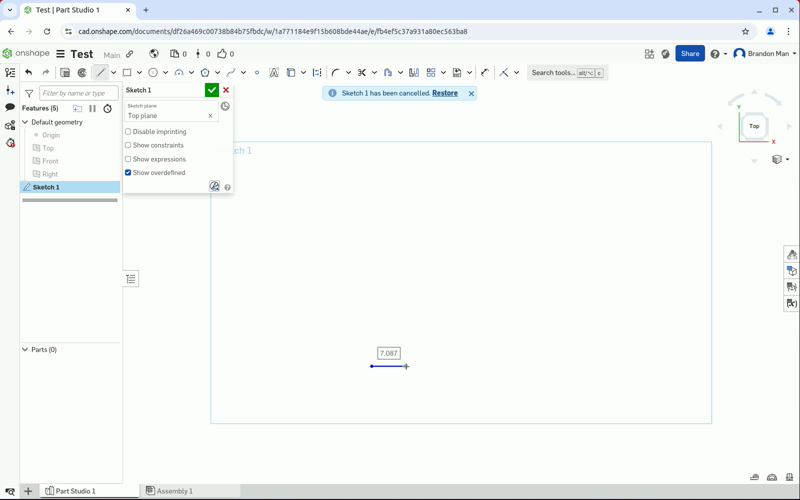
mouse_move(406, 171)
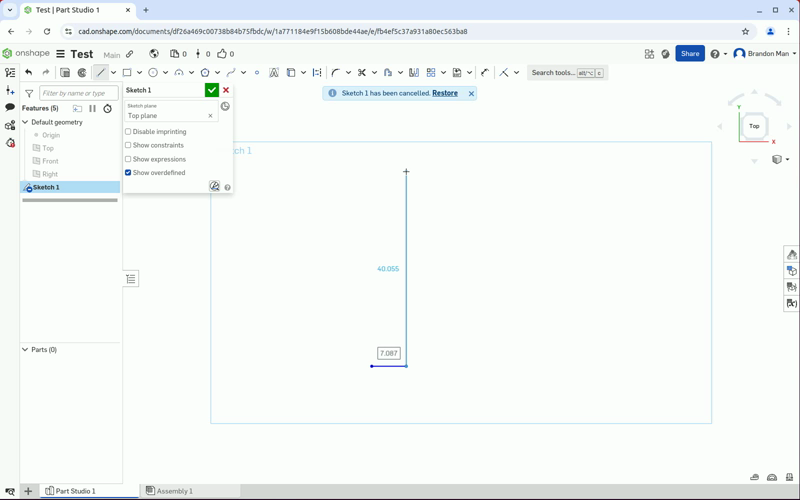
click(406, 171)
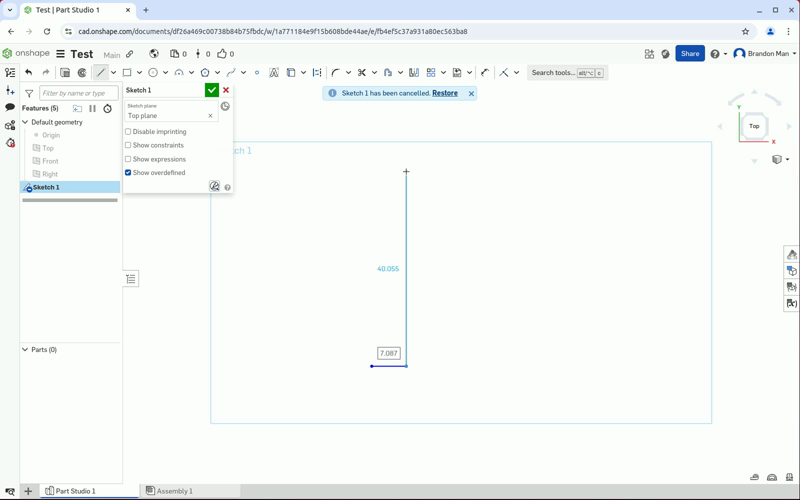
key_up(shift)
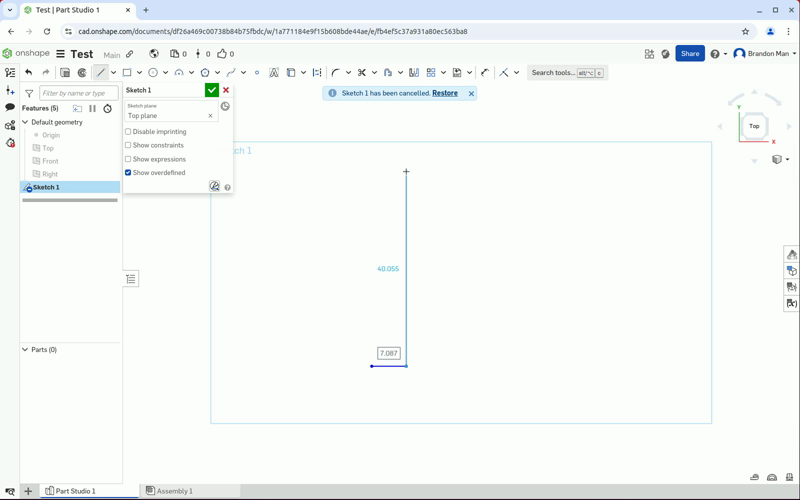
key_down(shift)
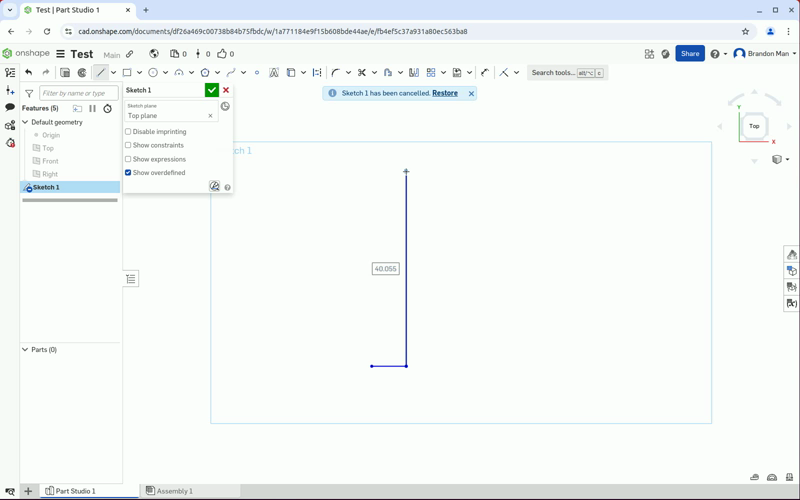
mouse_move(436, 171)
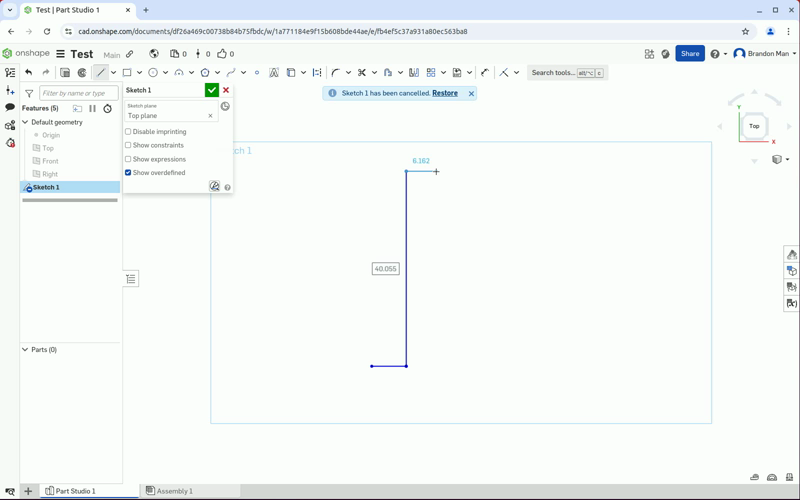
mouse_move(371, 171)
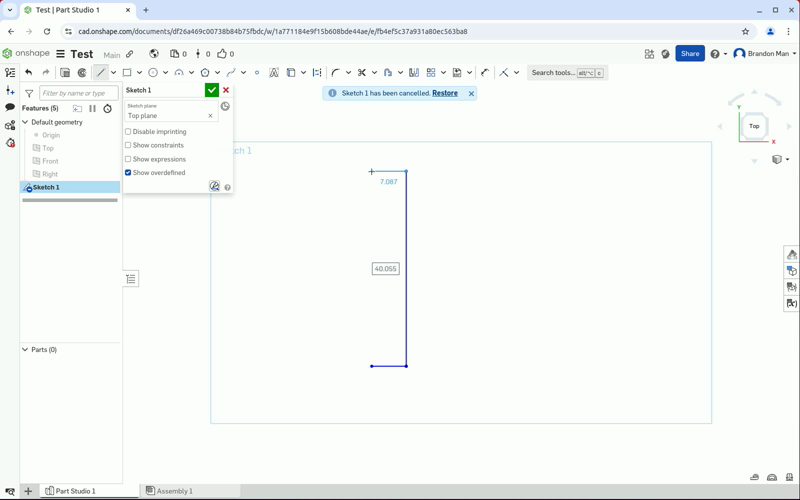
click(371, 171)
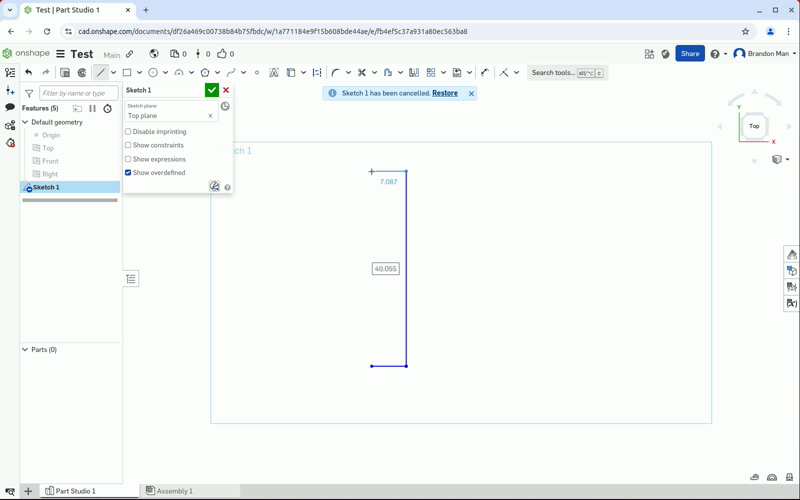
key_up(shift)
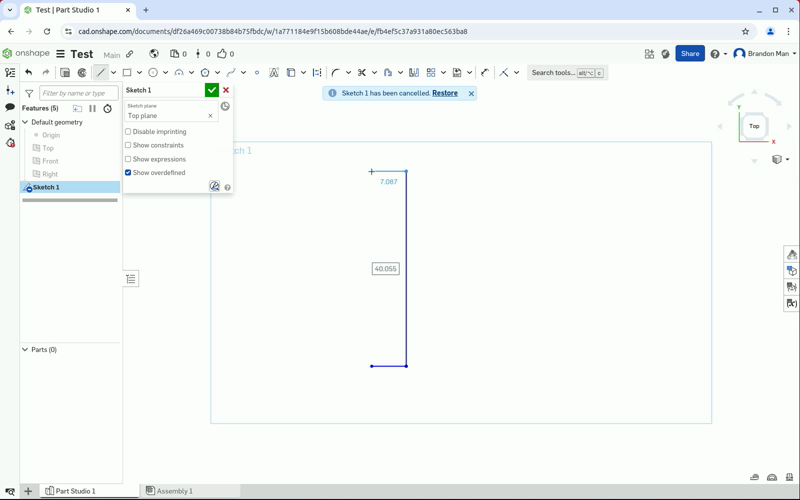
key_down(shift)
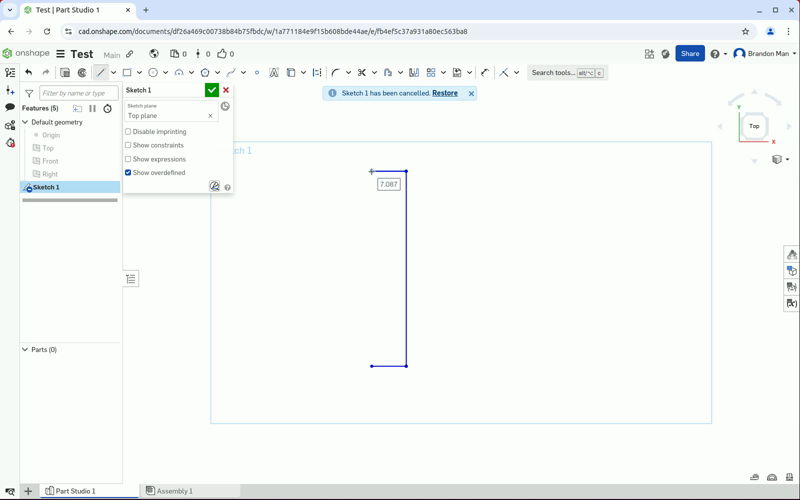
mouse_move(371, 366)
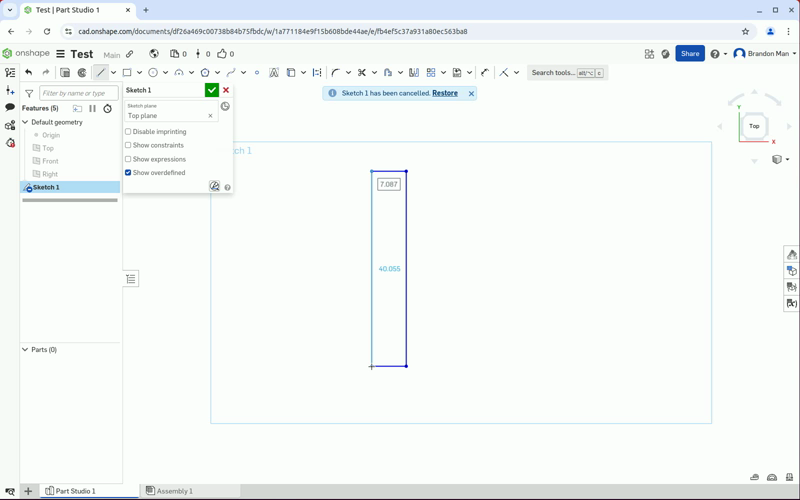
key_up(shift)
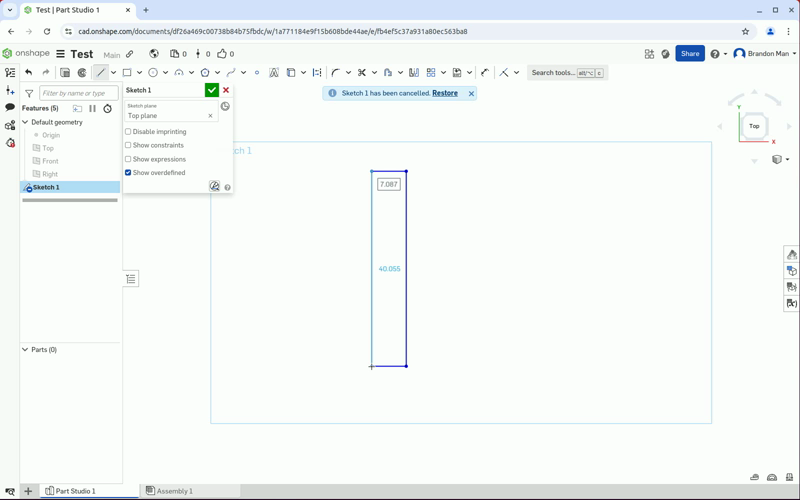
click(371, 366)
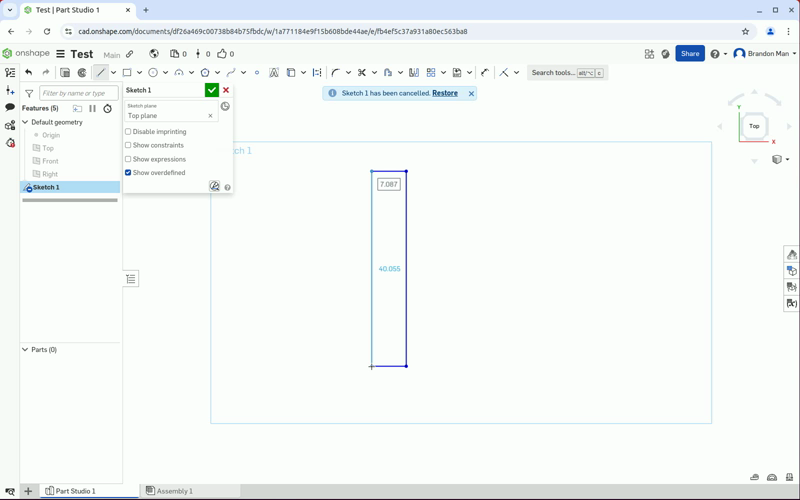
key(esc)
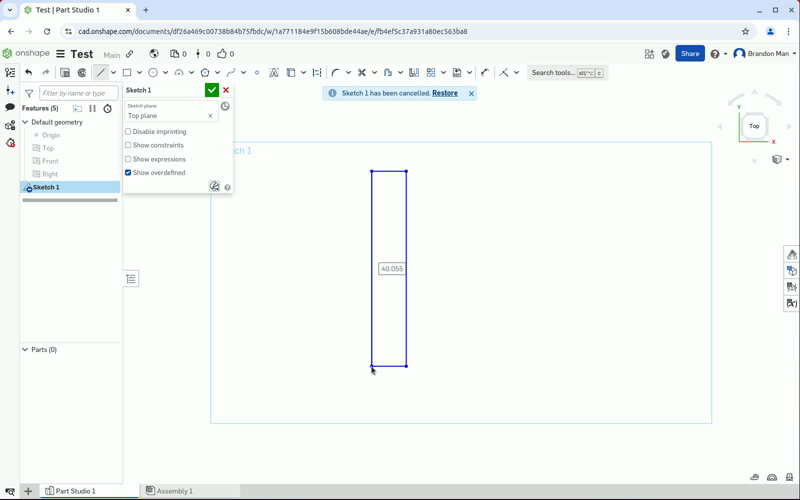
mouse_move(376, 183)
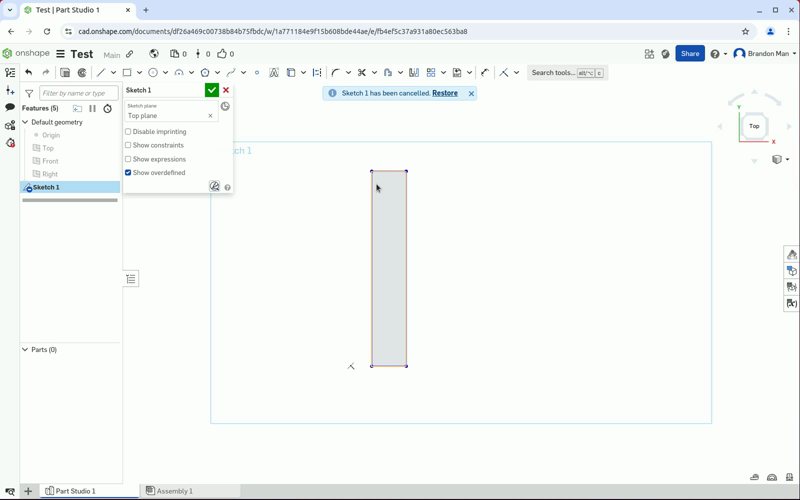
click(376, 183)
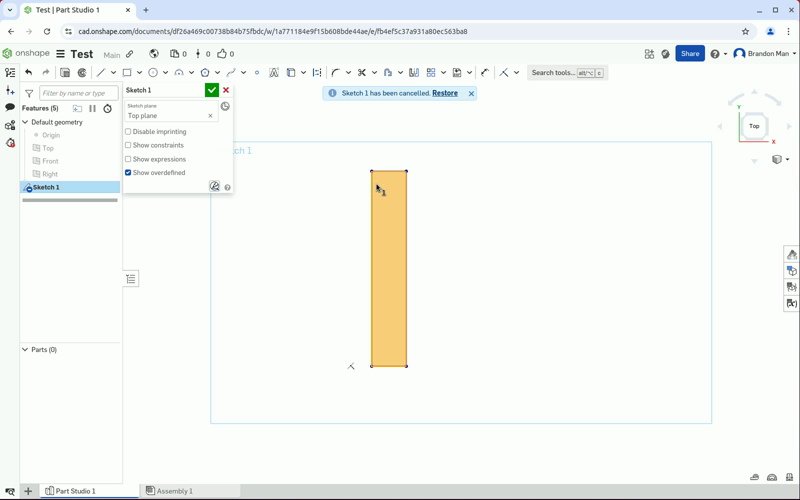
mouse_move(73, 352)
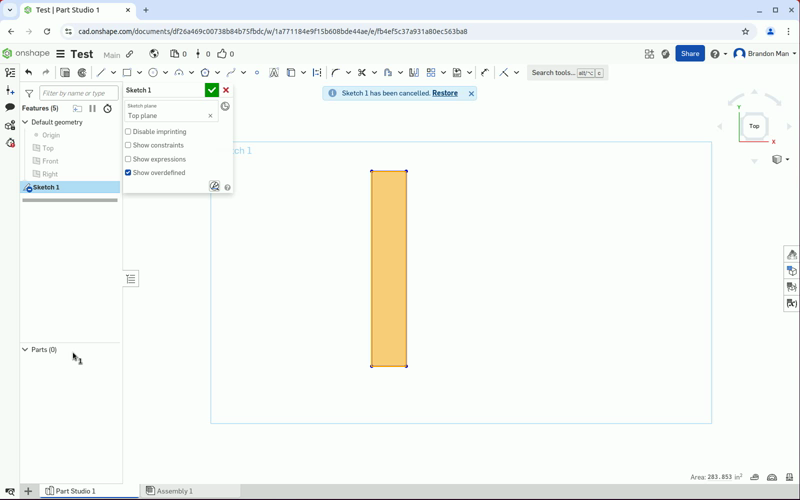
key(shift+y)
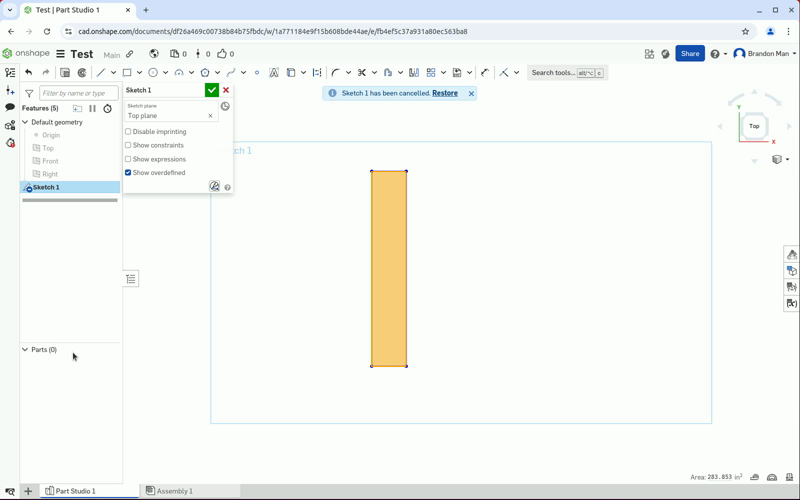
key(shift+e)
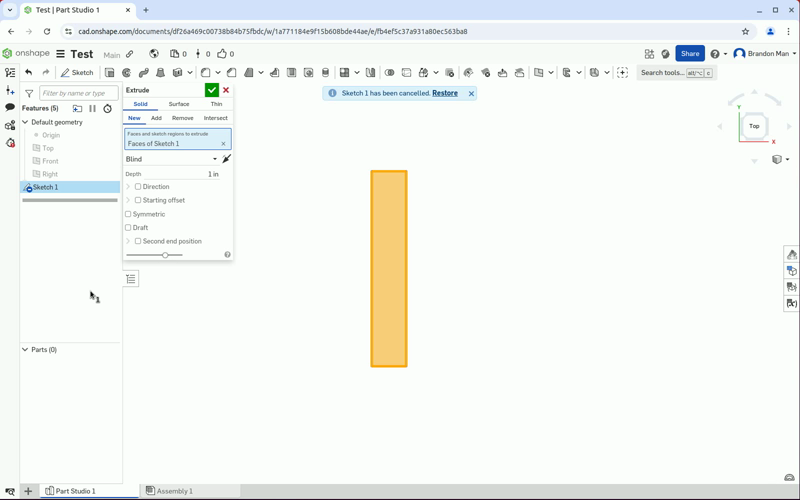
mouse_move(143, 106)
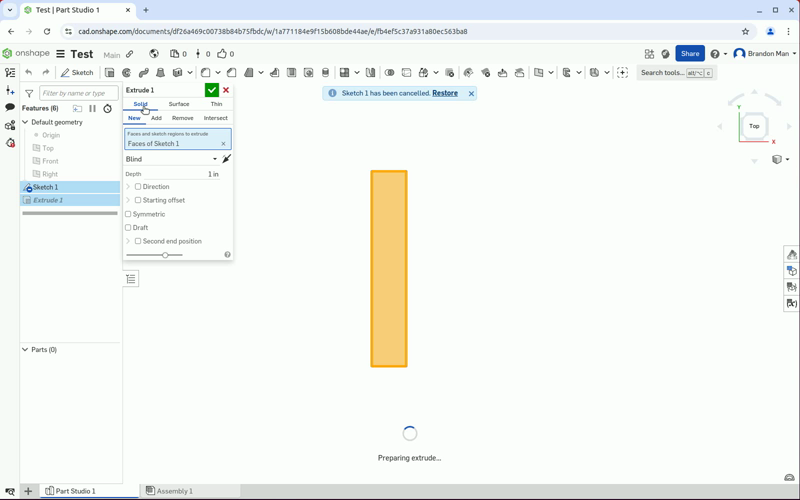
click(143, 106)
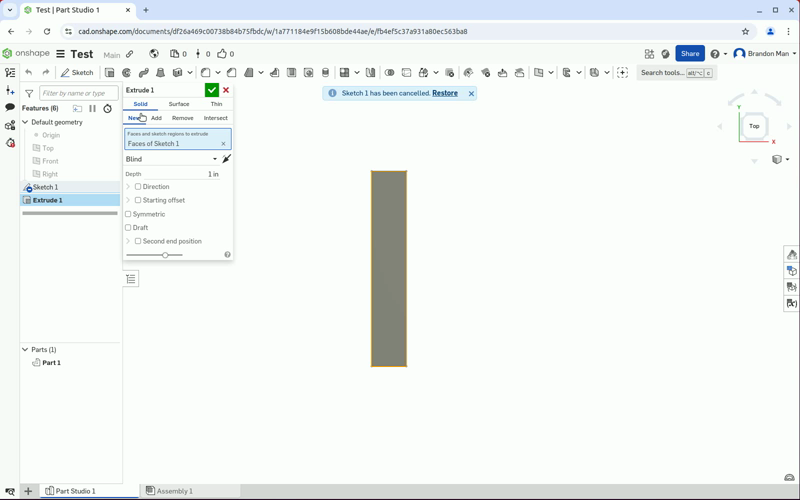
mouse_move(137, 120)
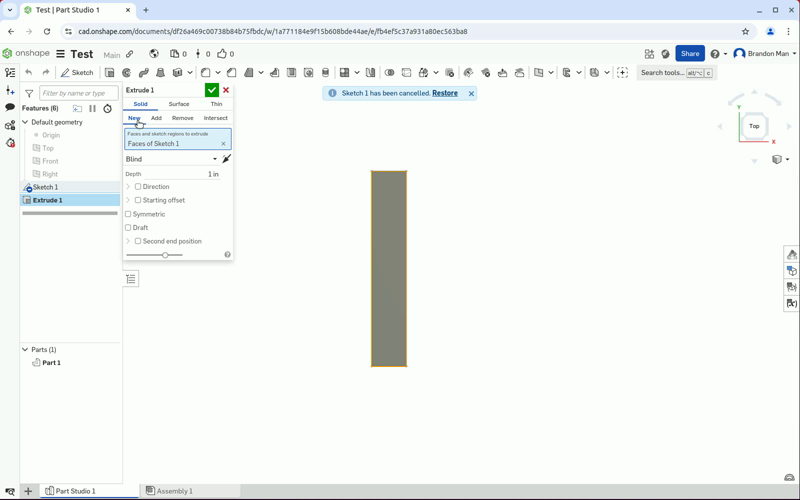
click(137, 120)
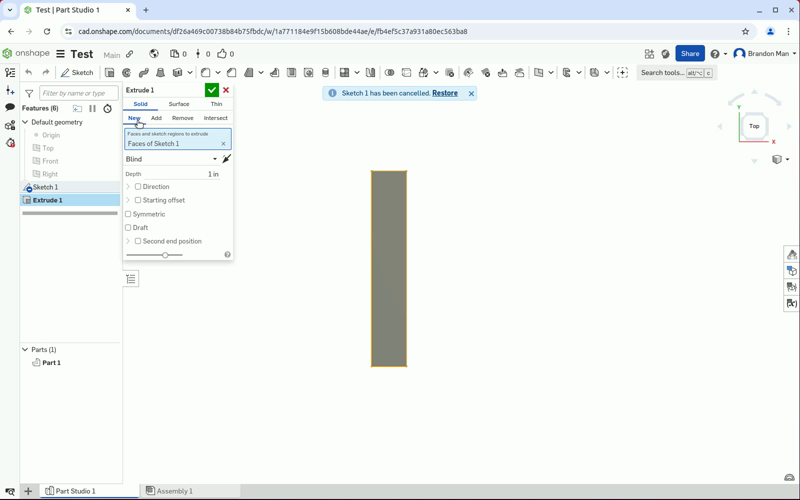
key(tab, 4)
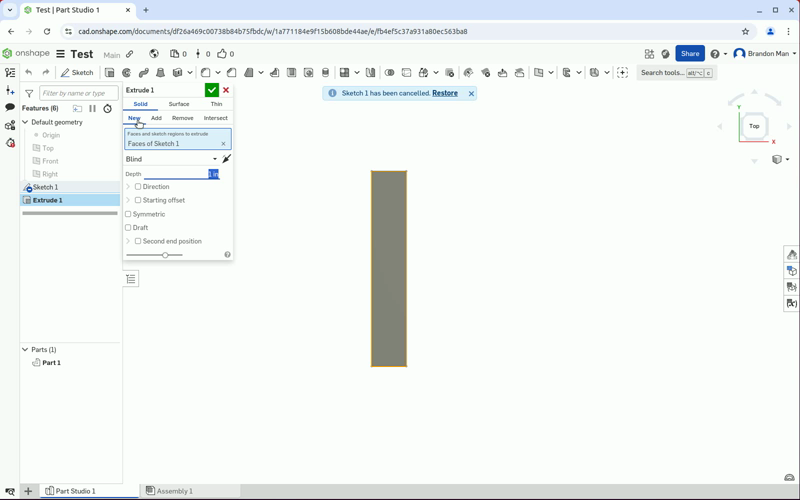
text(23.108)
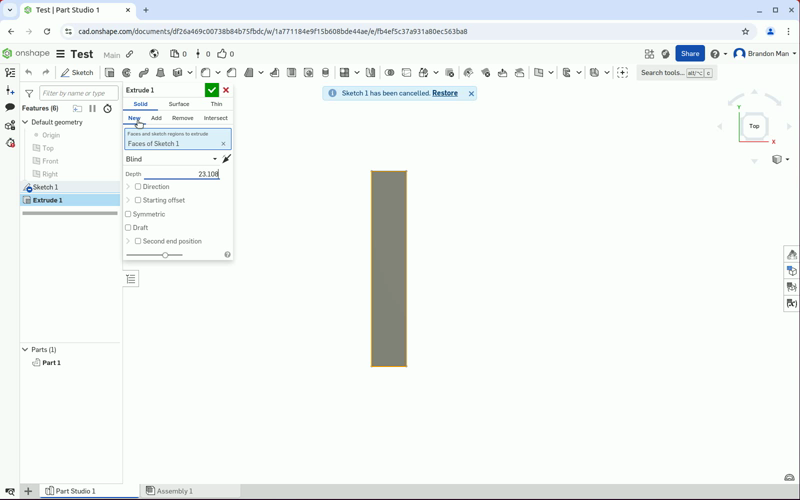
key(enter)
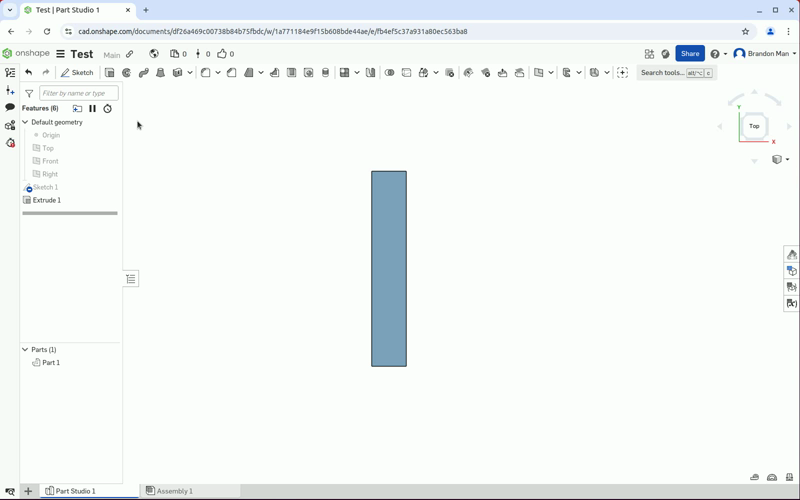
key(shift+h)
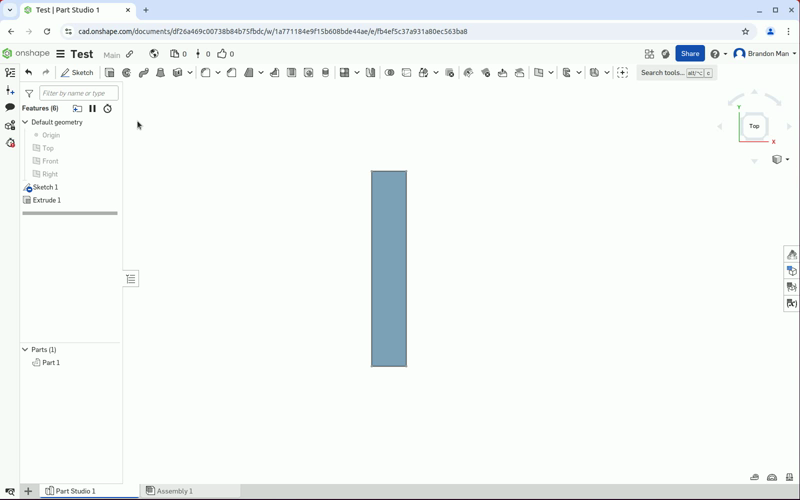
key(shift+h)
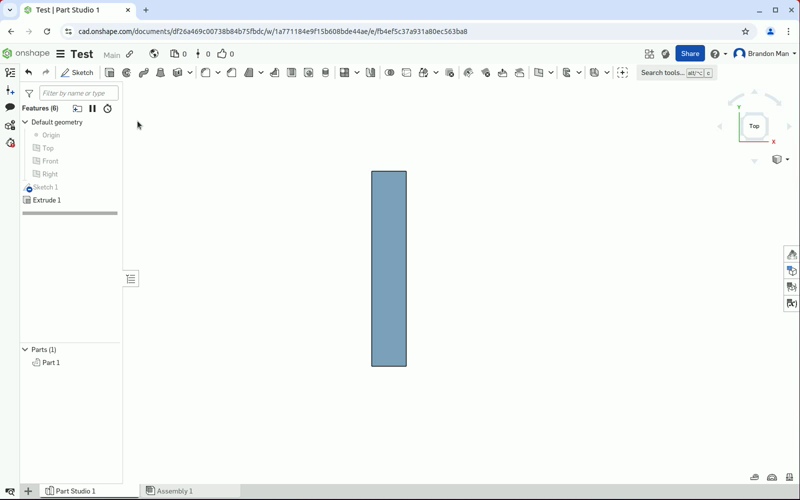
mouse_move(73, 189)
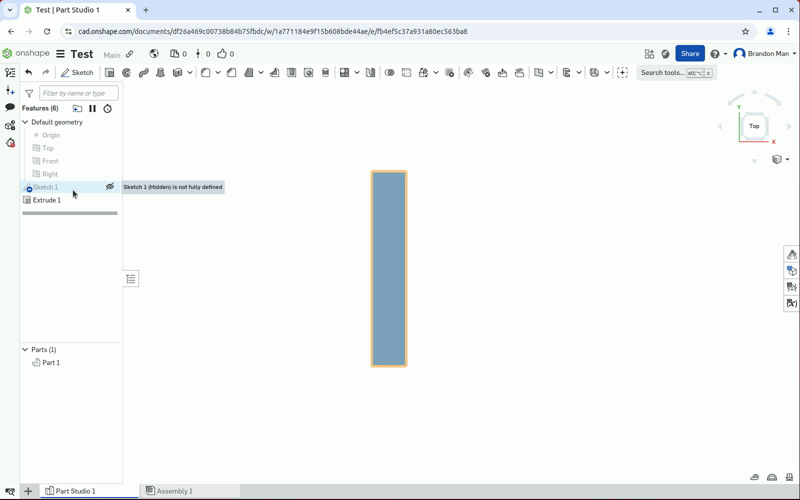
click(73, 189)
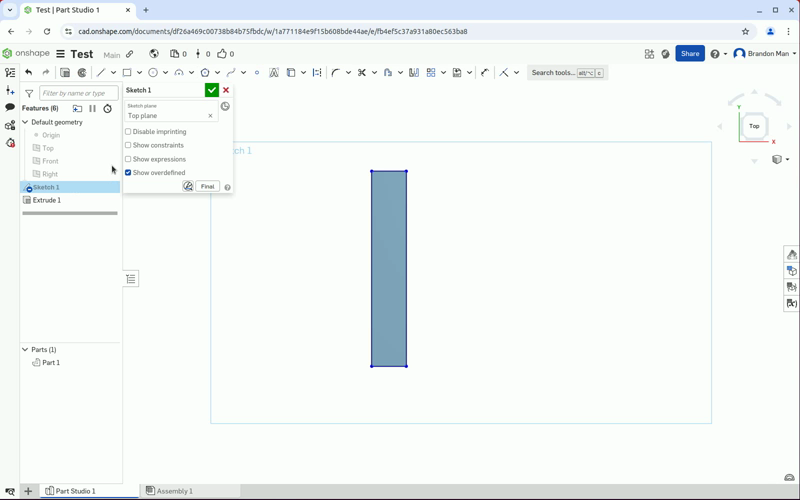
mouse_move(229, 92)
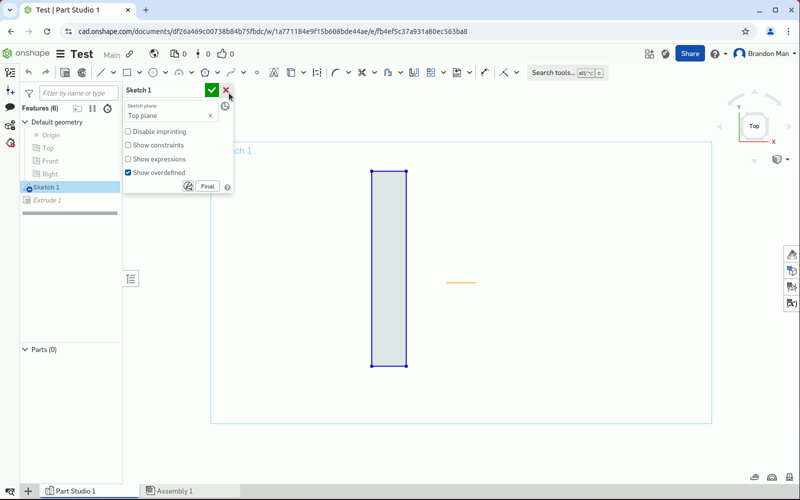
click(229, 92)
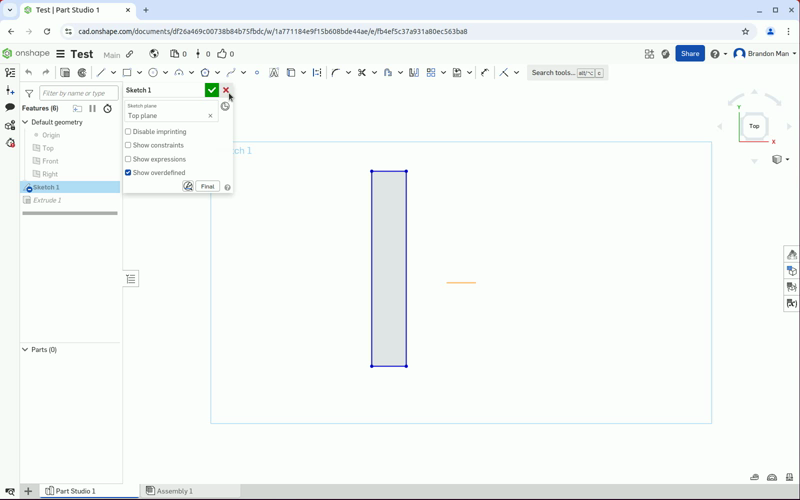
key(shift+s)
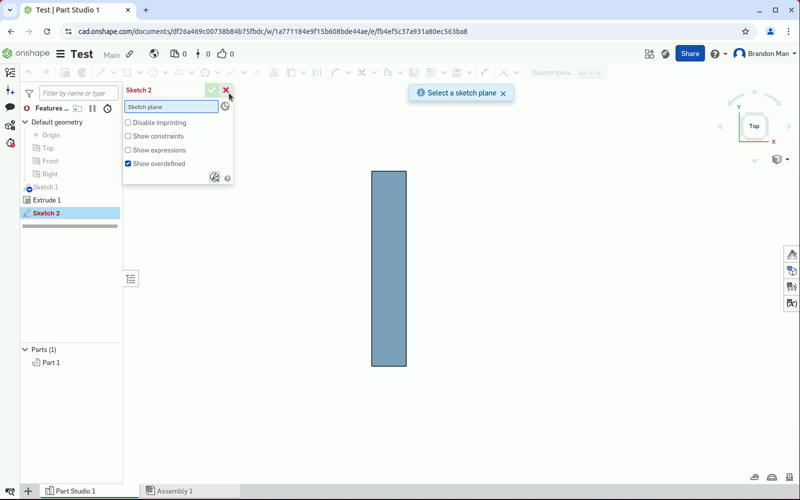
mouse_move(73, 150)
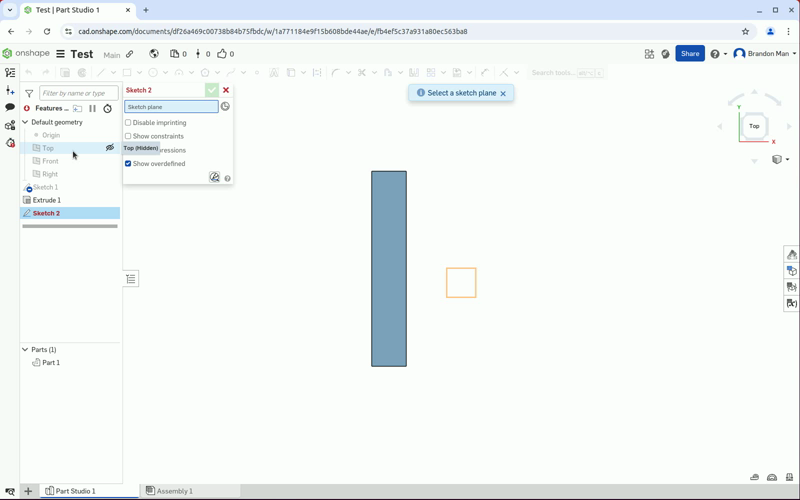
click(73, 150)
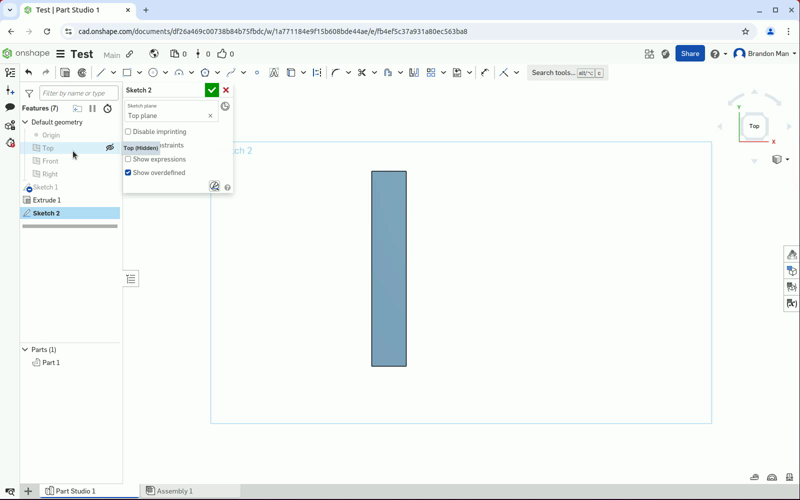
mouse_move(73, 352)
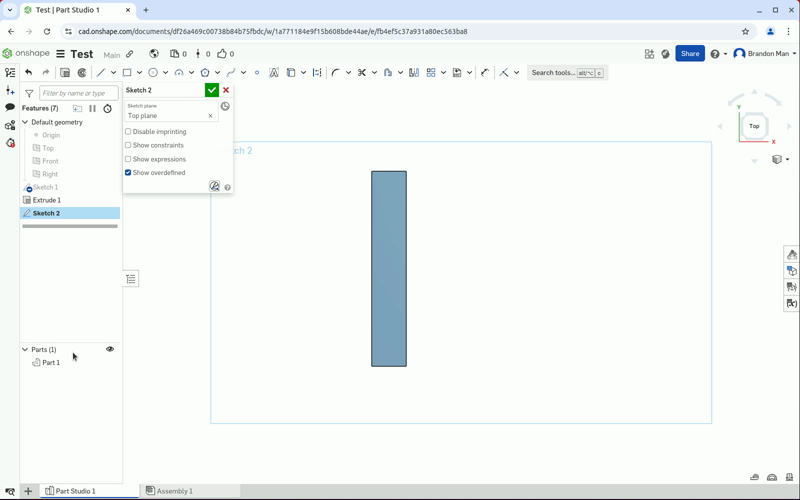
key(y)
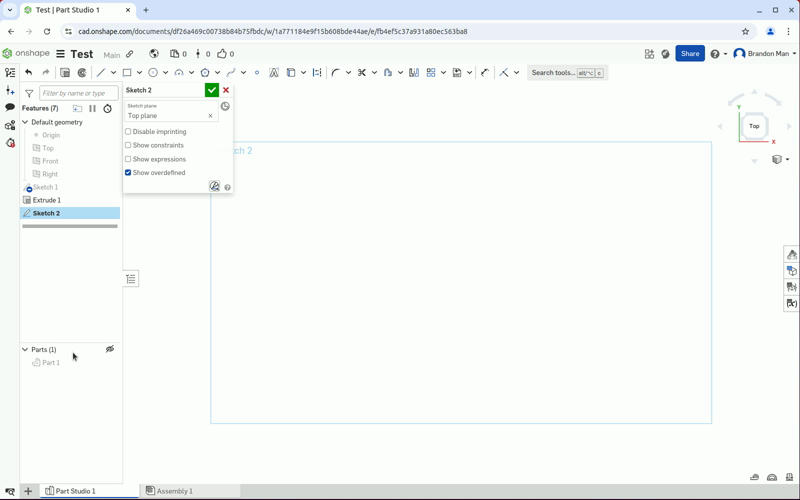
key(l)
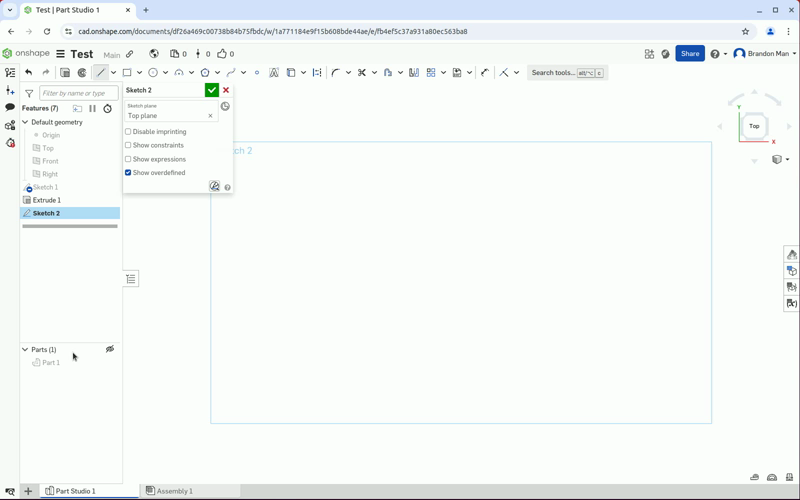
key_down(shift)
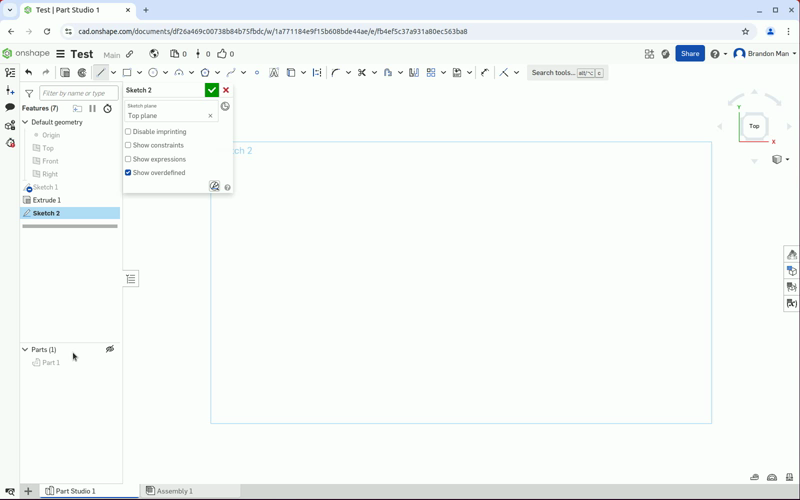
mouse_move(349, 366)
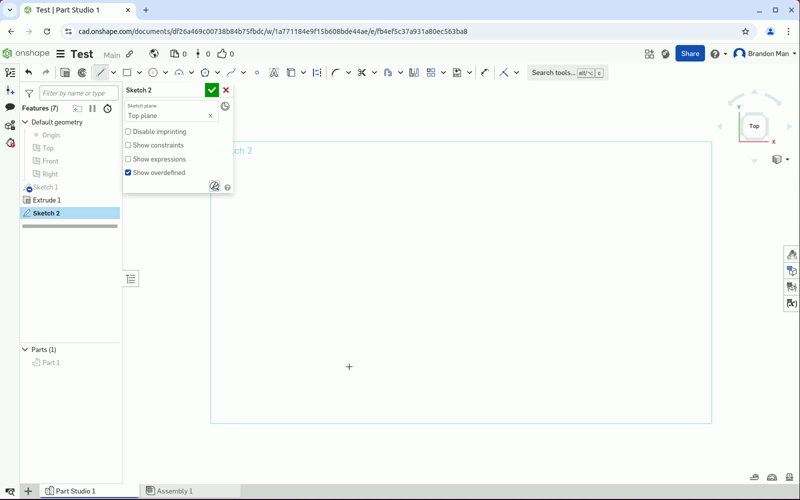
click(349, 366)
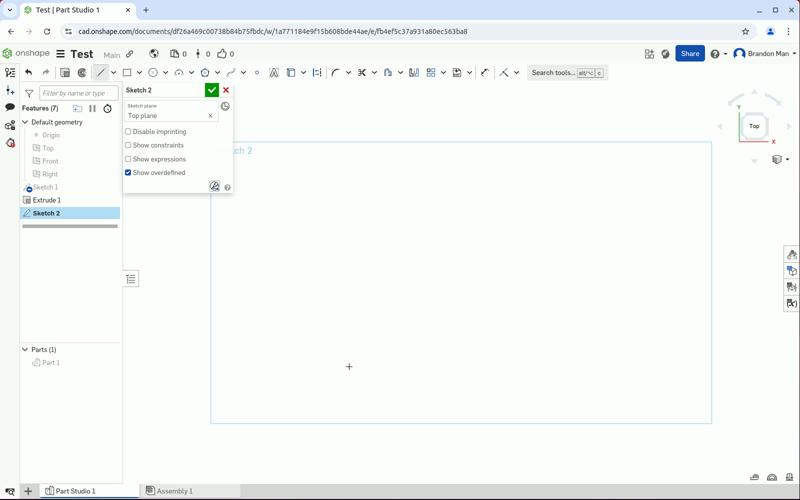
key_up(shift)
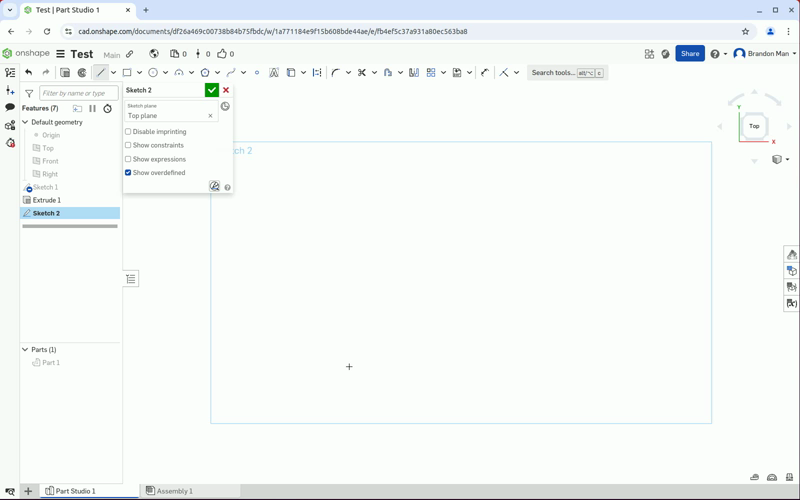
key_down(shift)
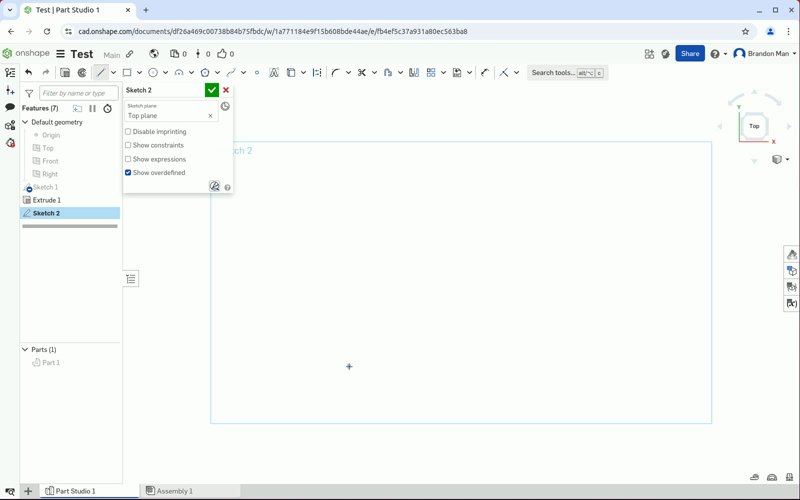
mouse_move(379, 366)
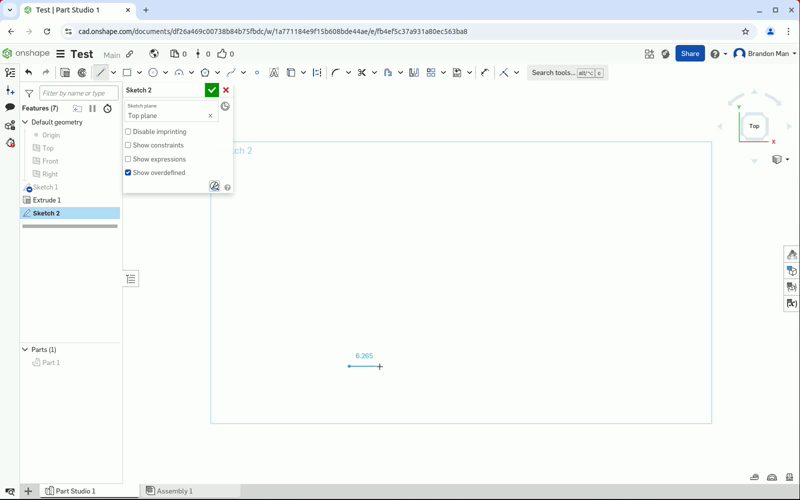
mouse_move(371, 366)
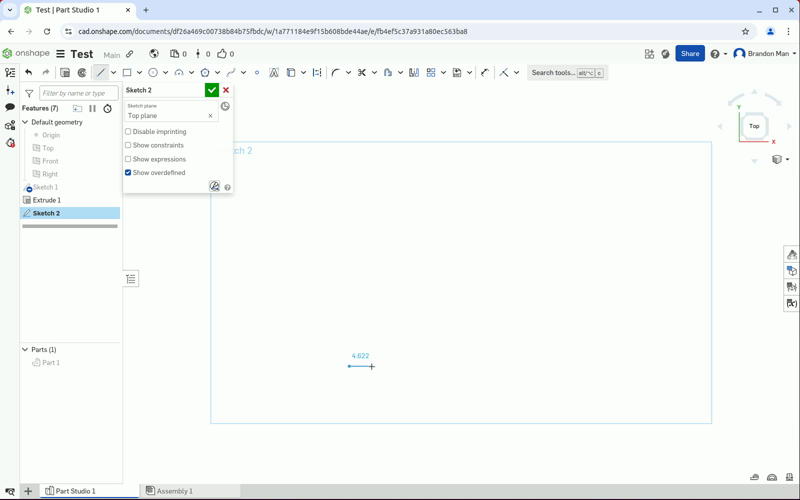
click(371, 366)
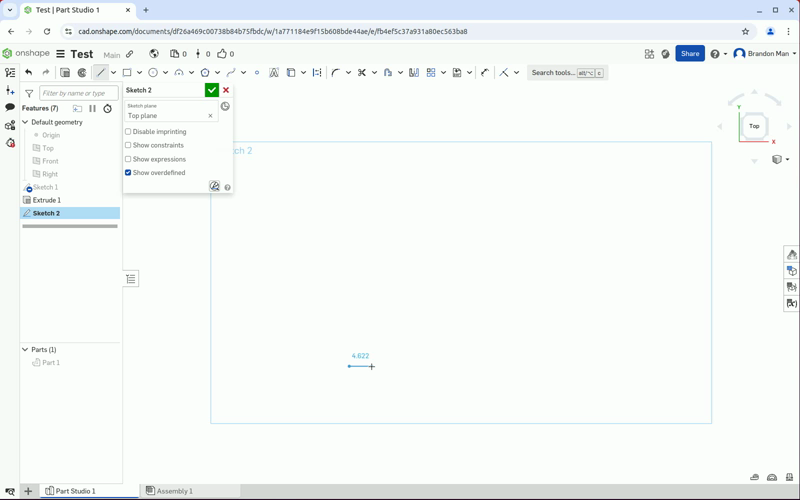
key_up(shift)
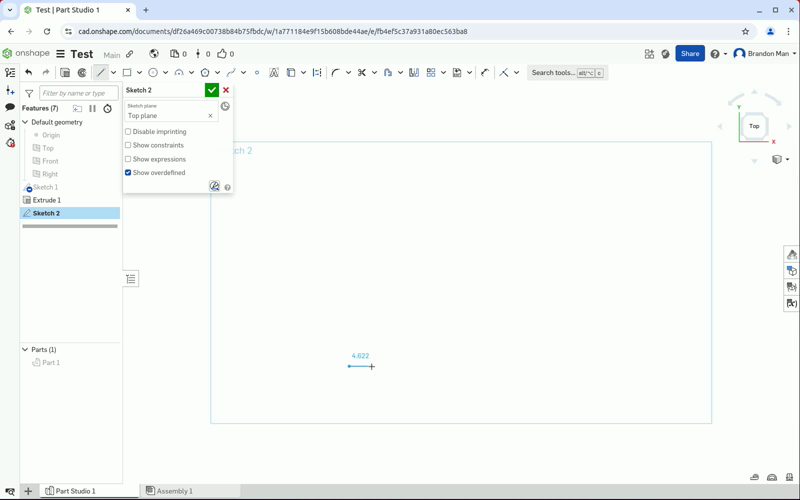
key_down(shift)
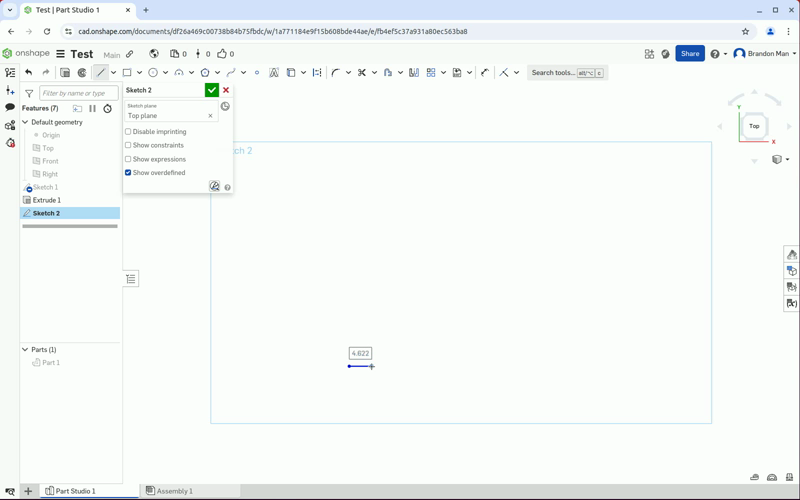
mouse_move(371, 171)
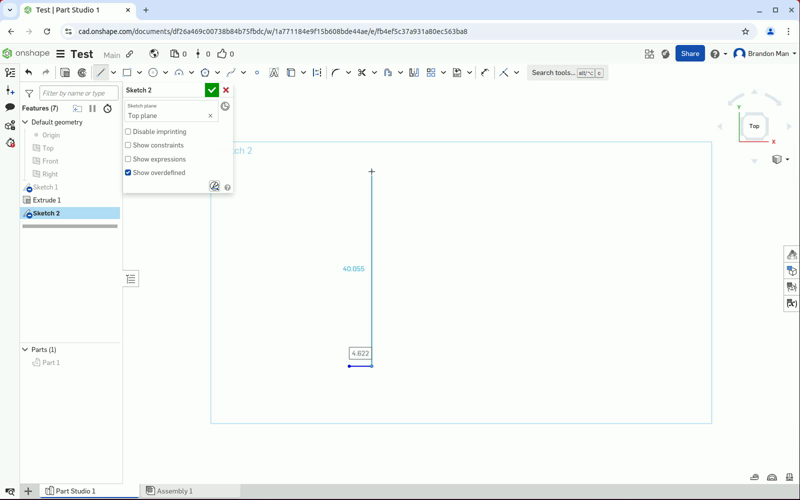
click(371, 171)
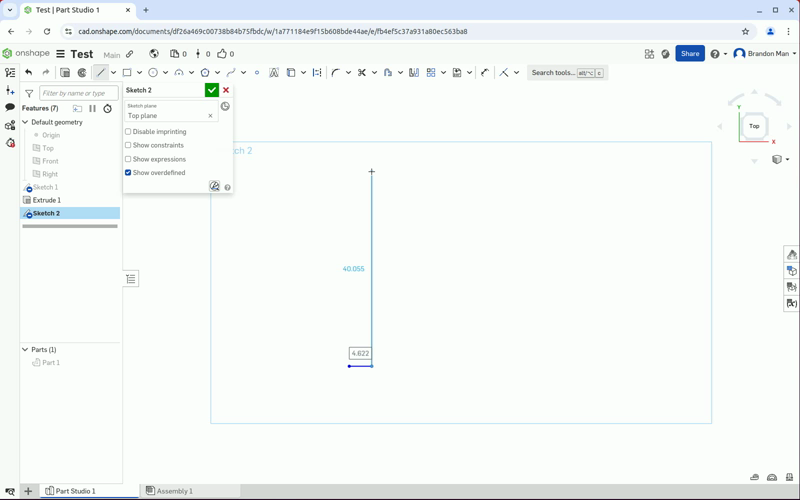
key_up(shift)
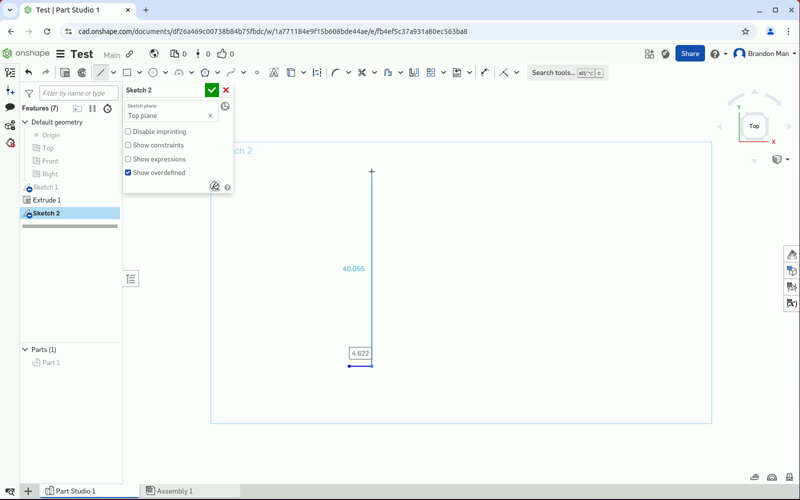
key_down(shift)
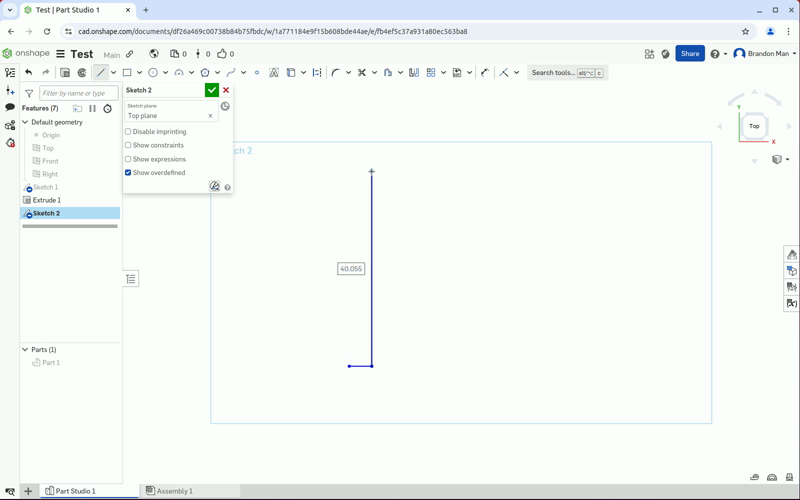
mouse_move(401, 171)
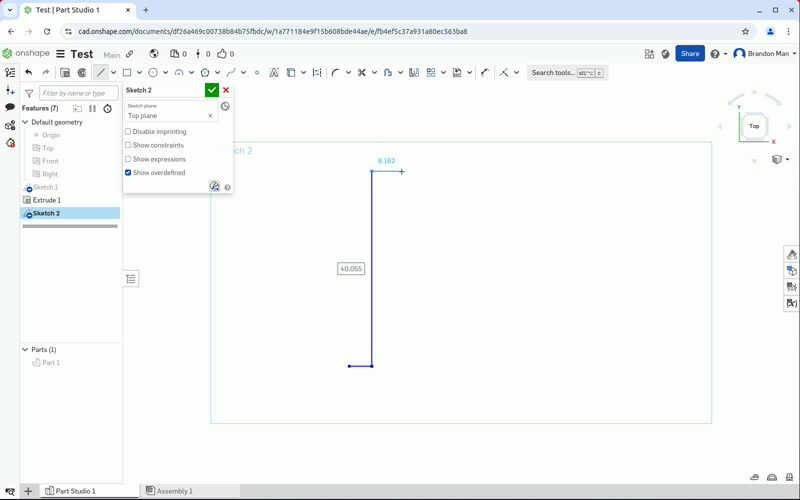
mouse_move(349, 171)
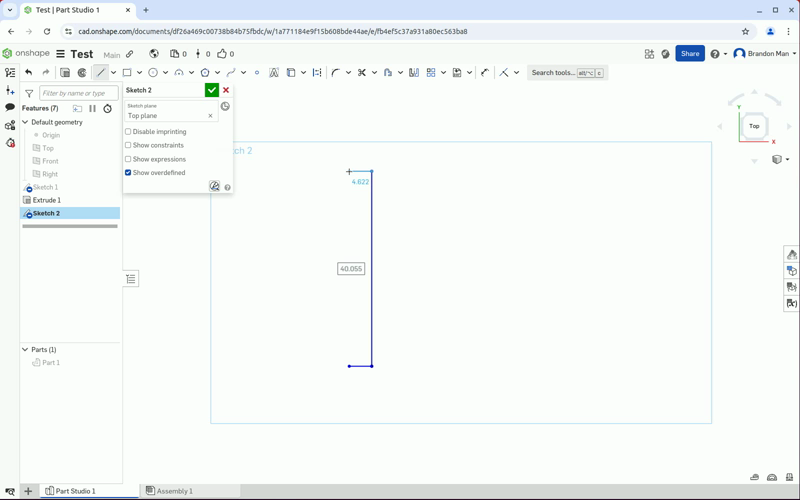
click(349, 171)
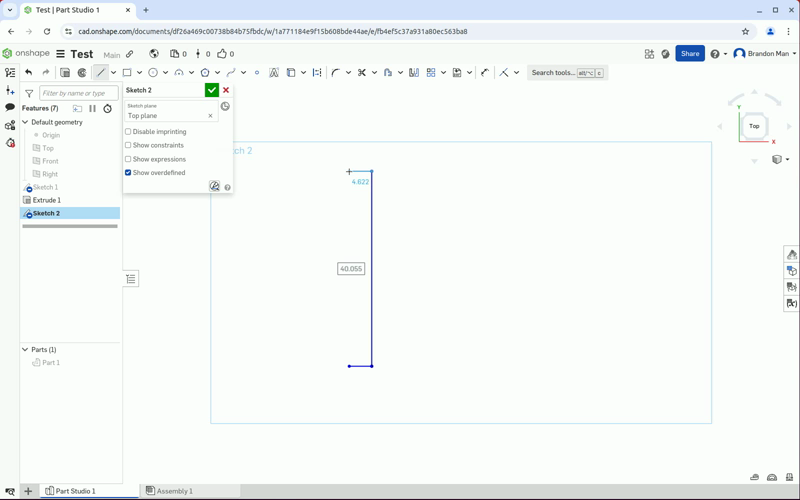
key_up(shift)
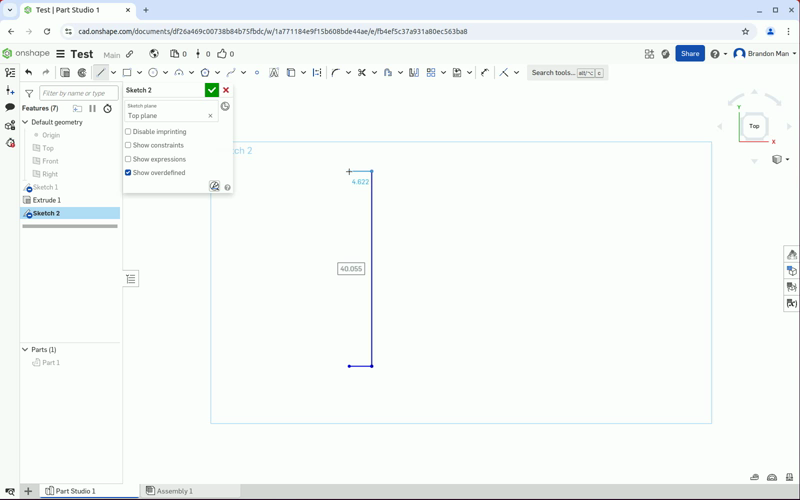
key_down(shift)
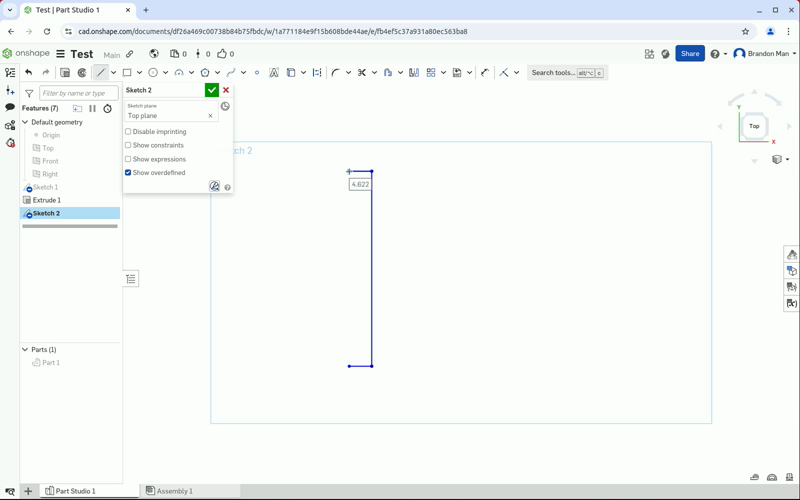
mouse_move(349, 366)
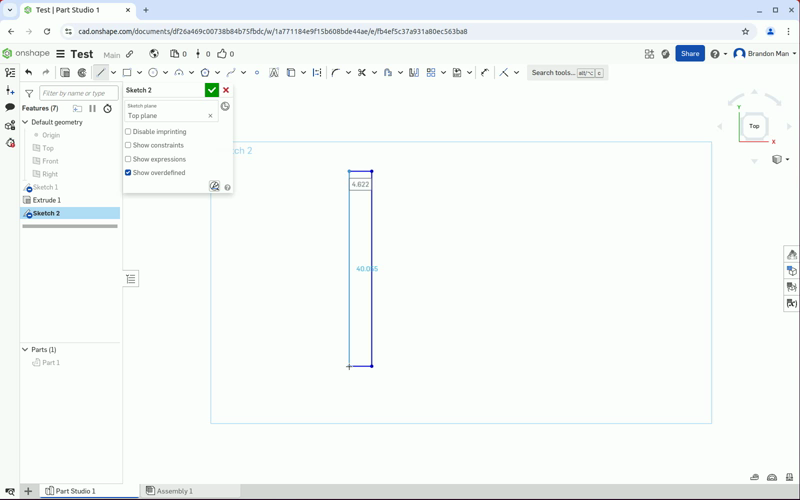
key_up(shift)
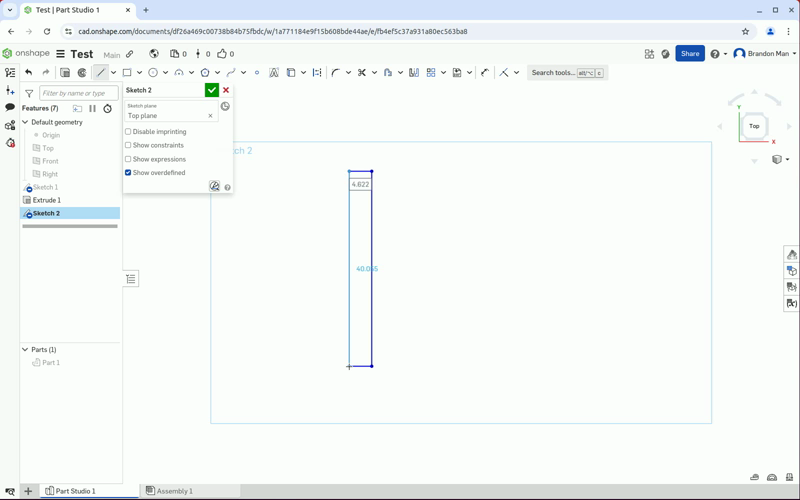
click(349, 366)
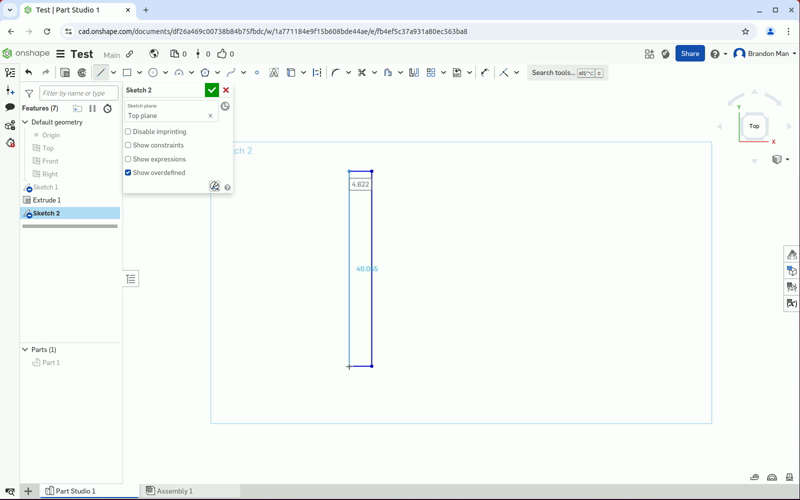
key(esc)
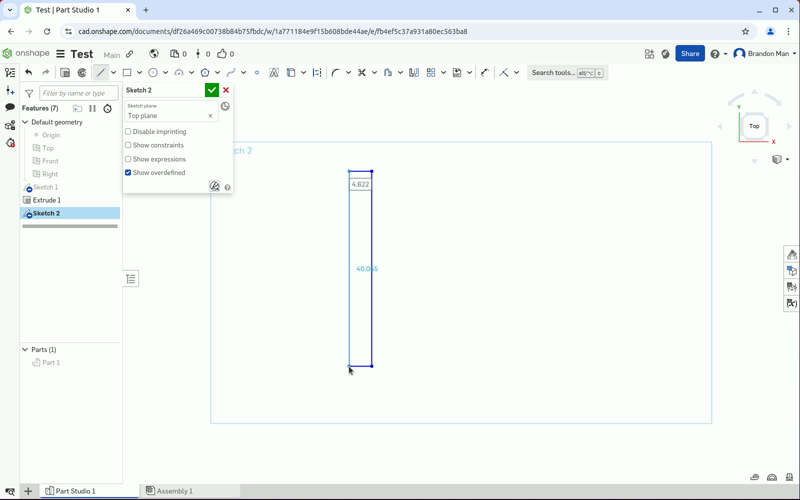
mouse_move(369, 277)
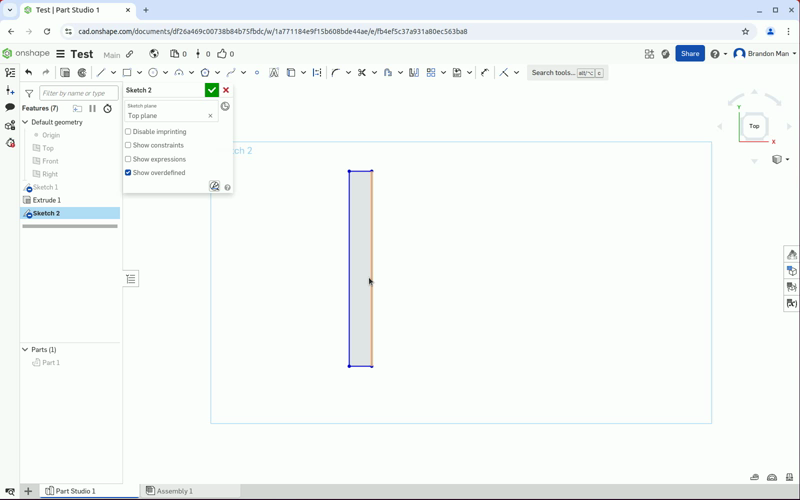
click(369, 277)
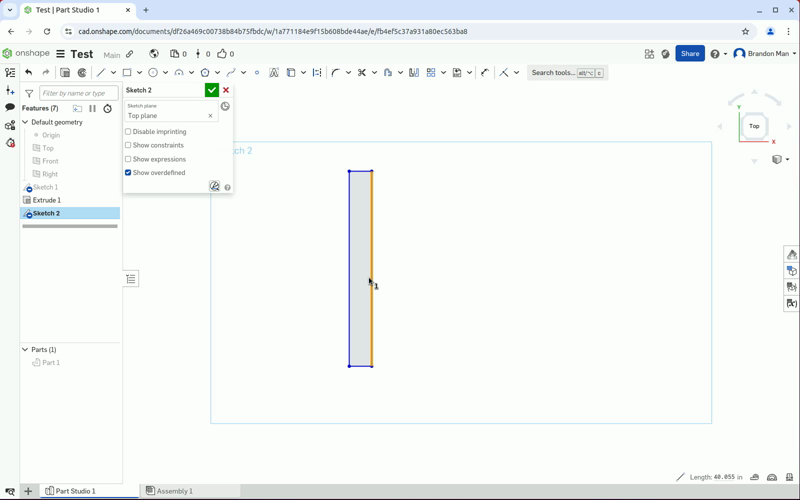
mouse_move(73, 352)
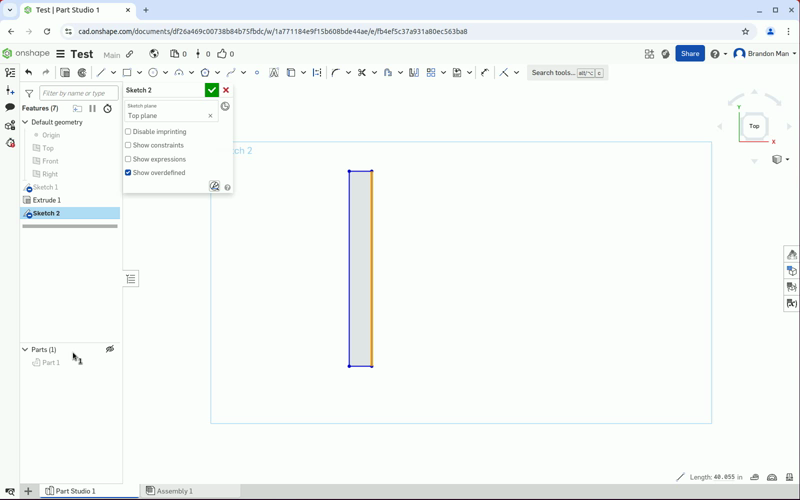
key(shift+y)
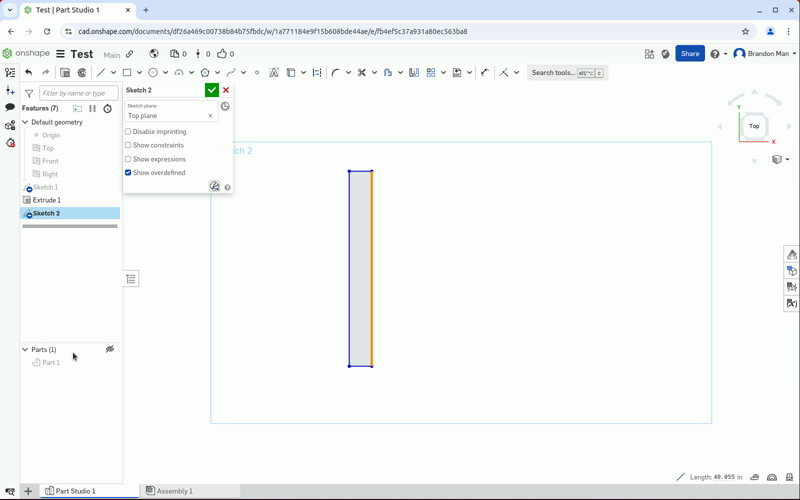
key(shift+e)
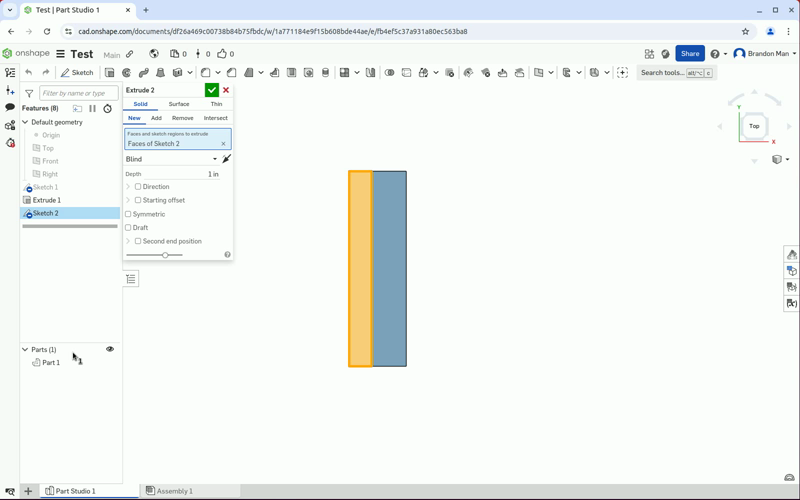
mouse_move(143, 106)
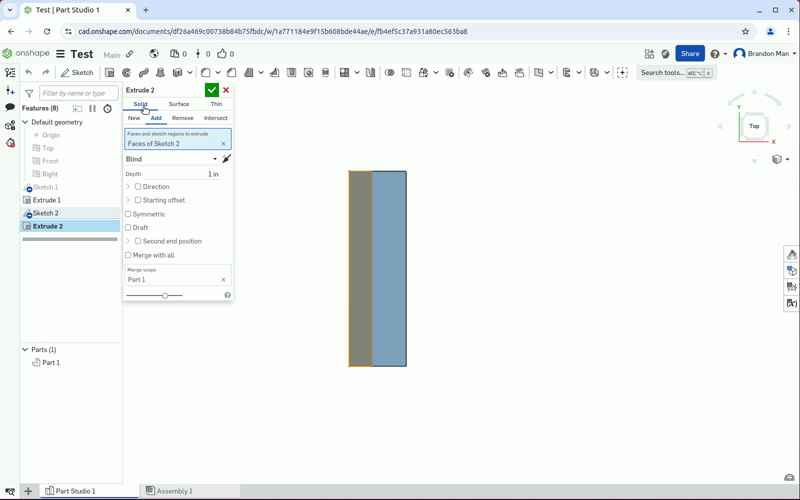
click(143, 106)
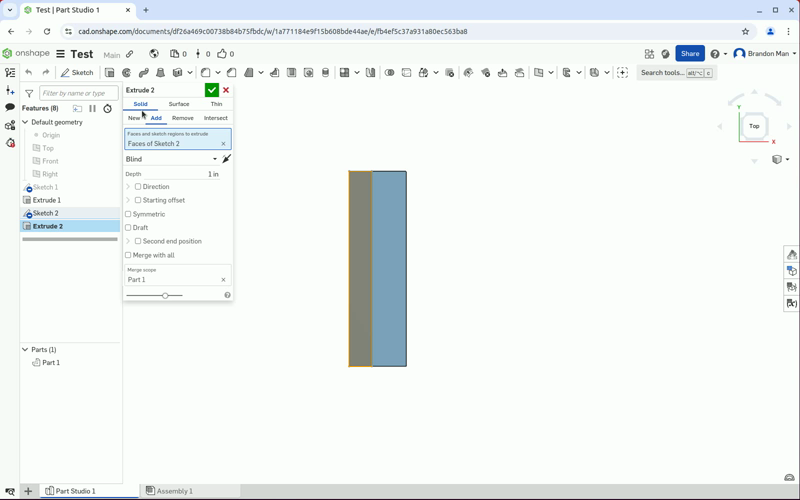
mouse_move(137, 120)
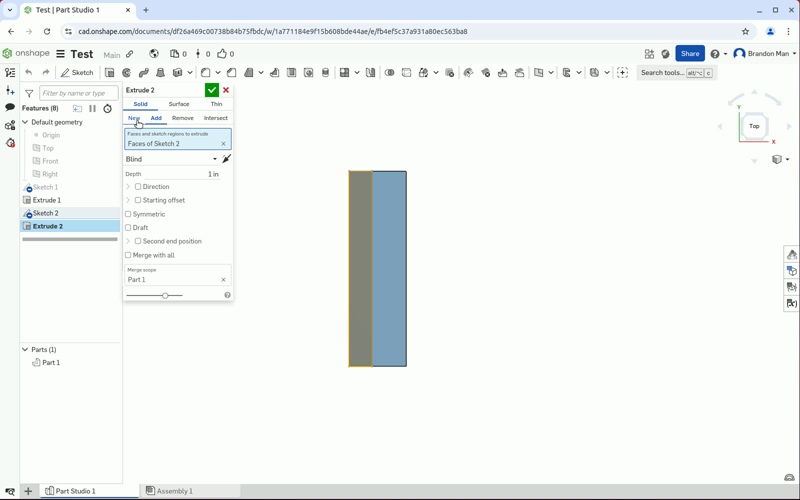
click(137, 120)
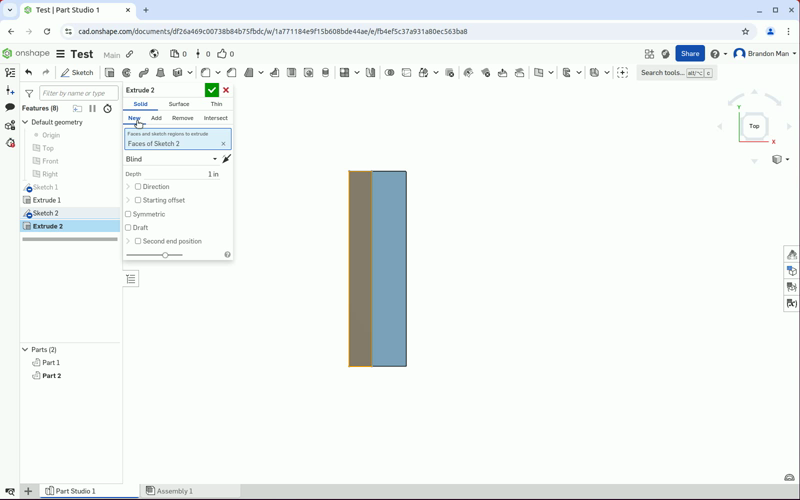
key(tab, 4)
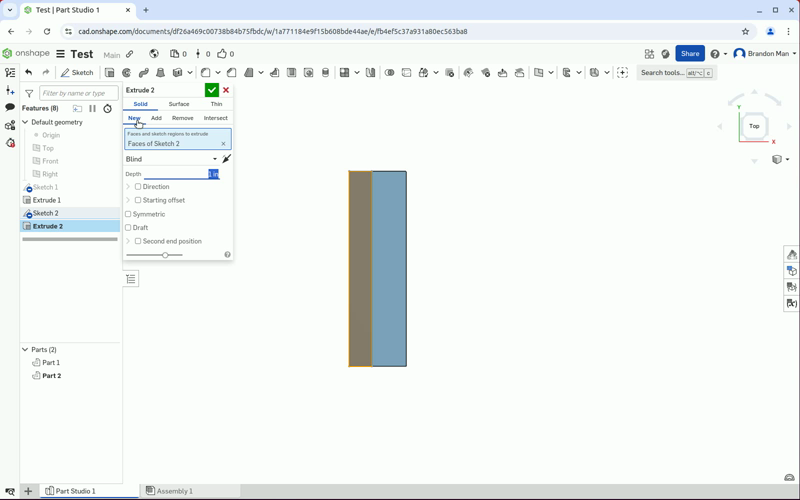
text(21.183)
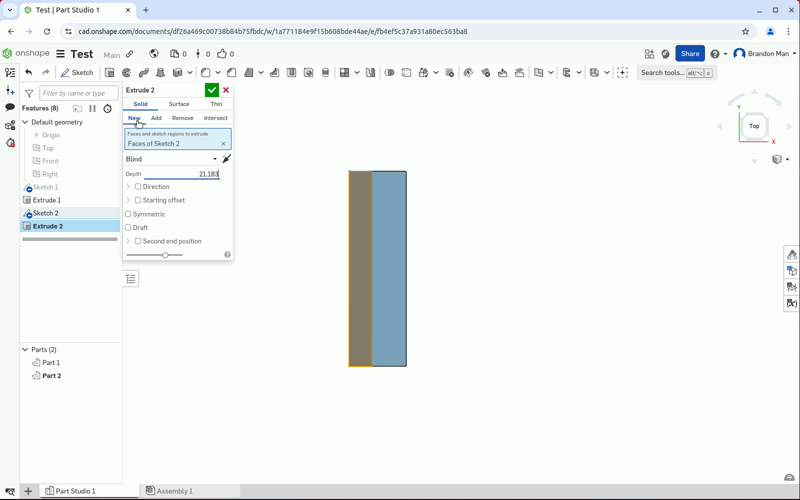
key(enter)
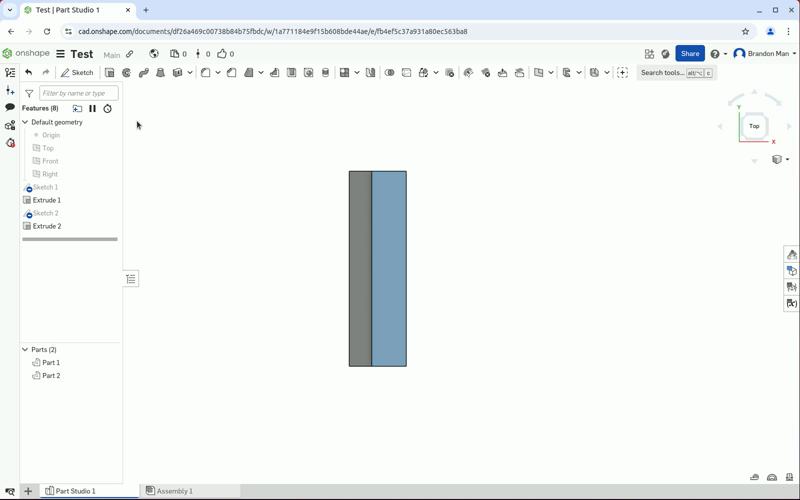
key(shift+h)
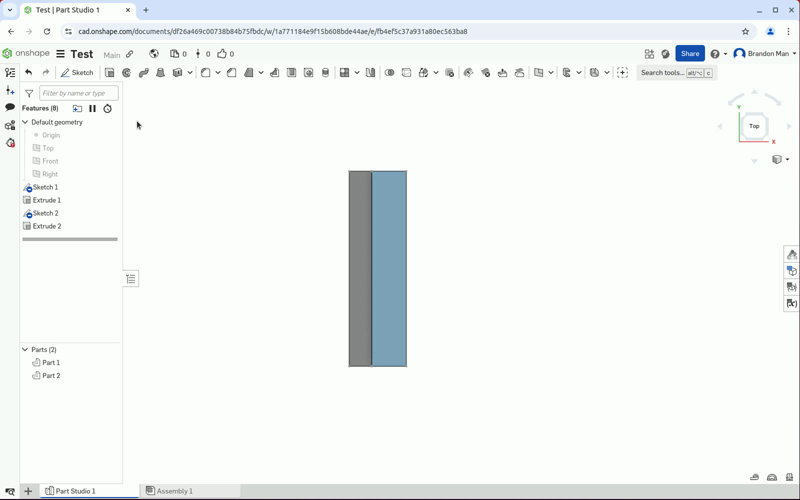
key(shift+h)
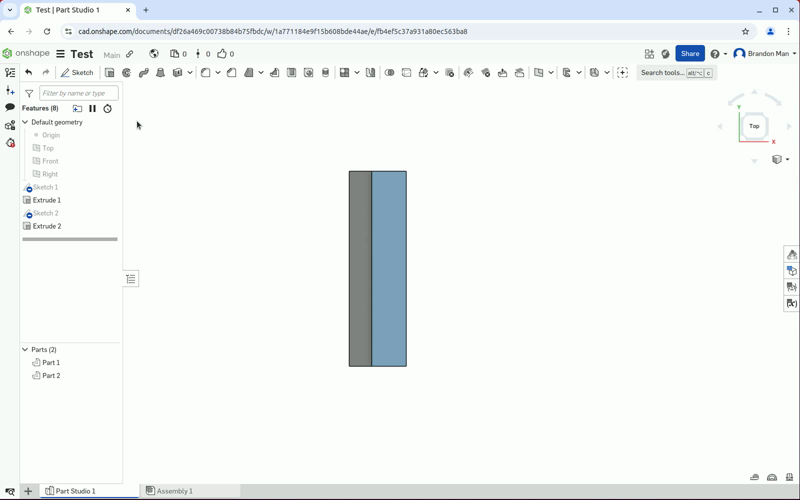
mouse_move(73, 189)
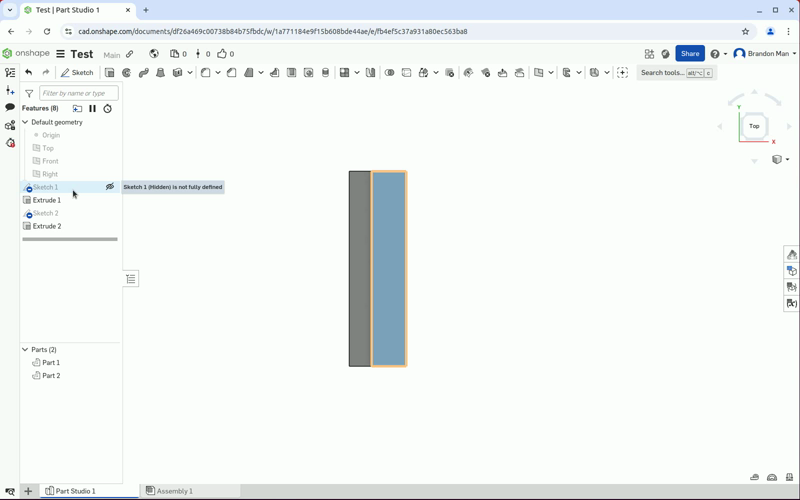
click(73, 189)
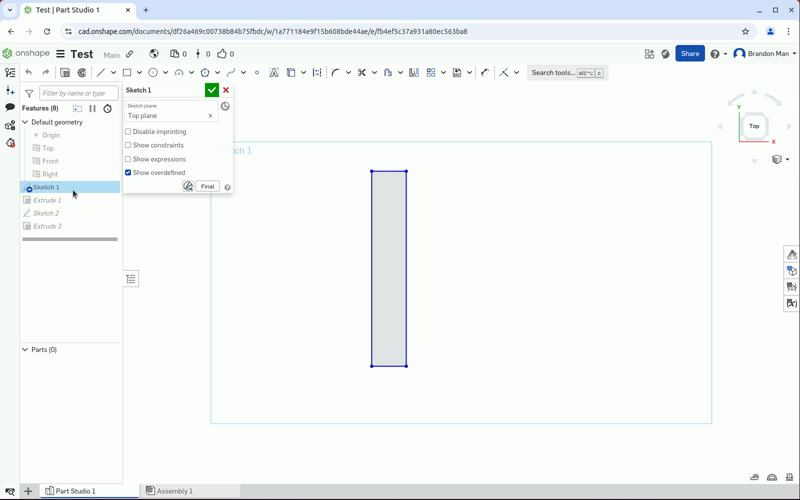
mouse_move(229, 92)
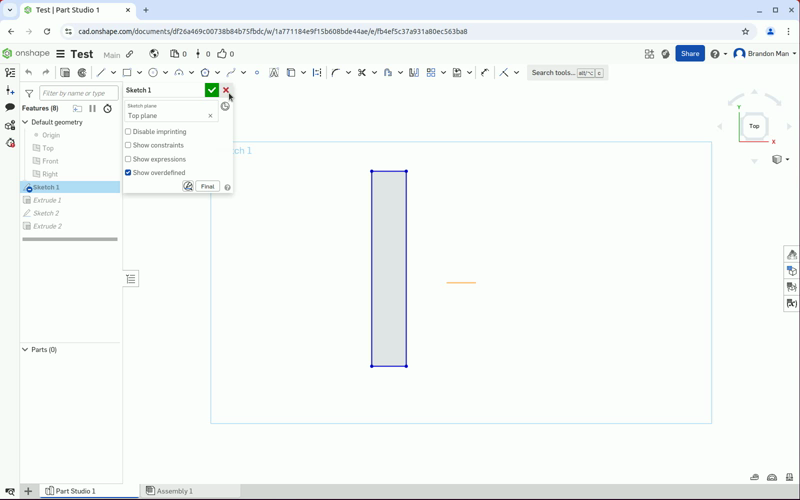
click(229, 92)
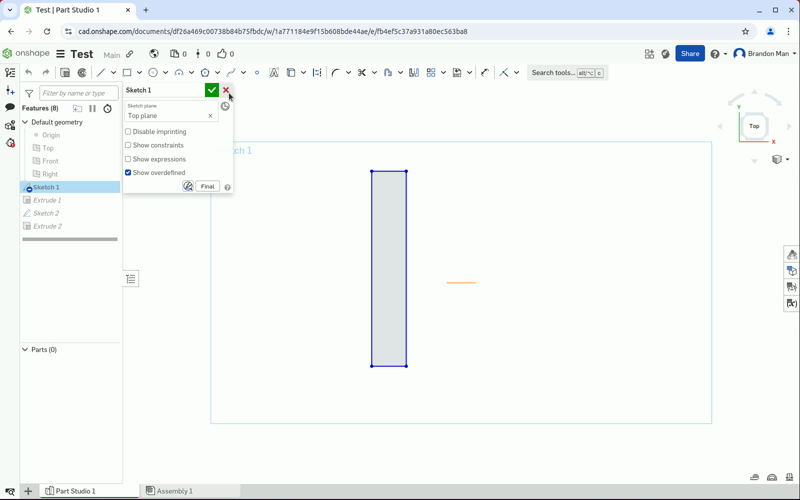
key(shift+s)
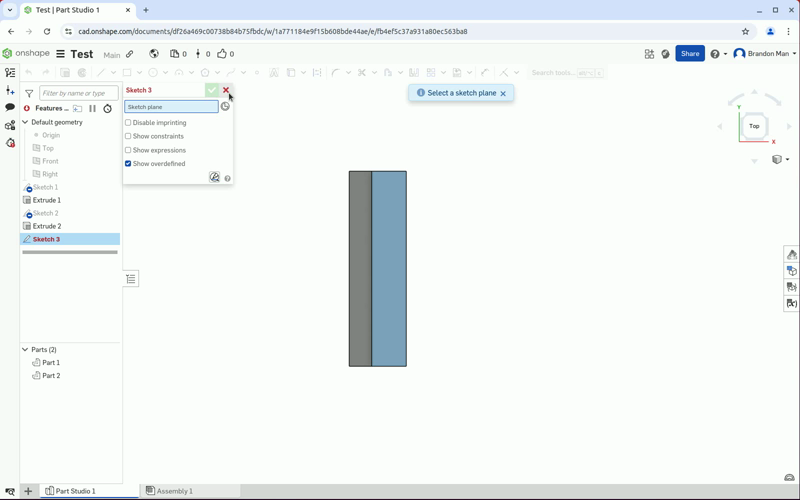
mouse_move(73, 150)
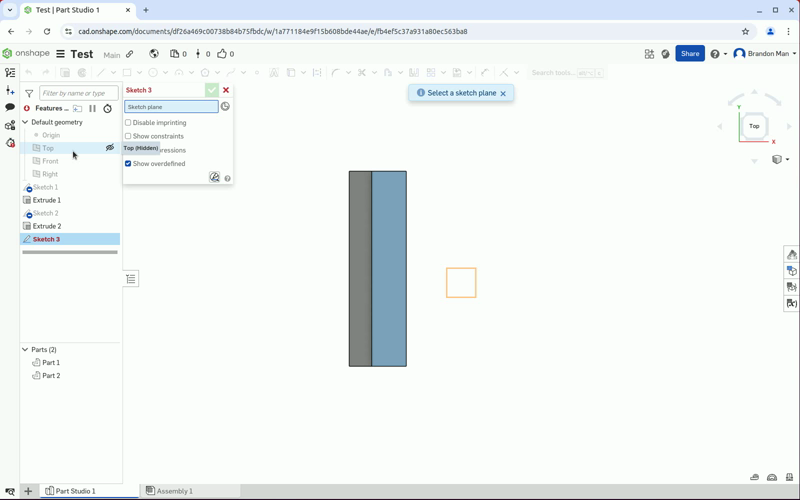
click(73, 150)
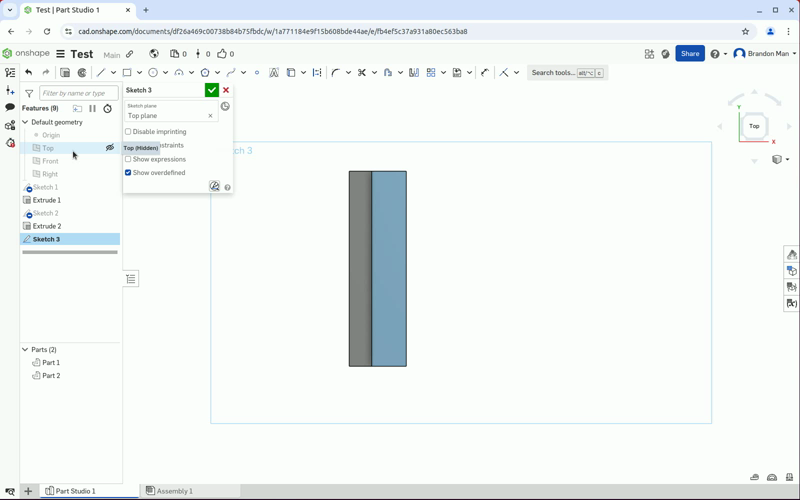
mouse_move(73, 352)
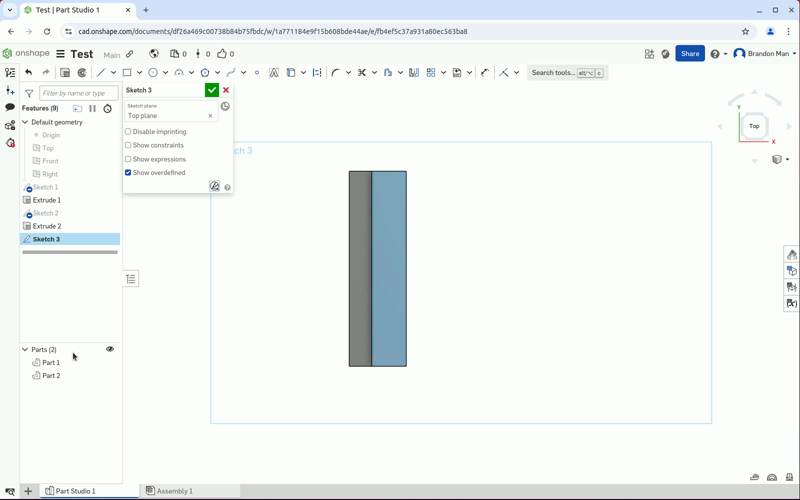
key(y)
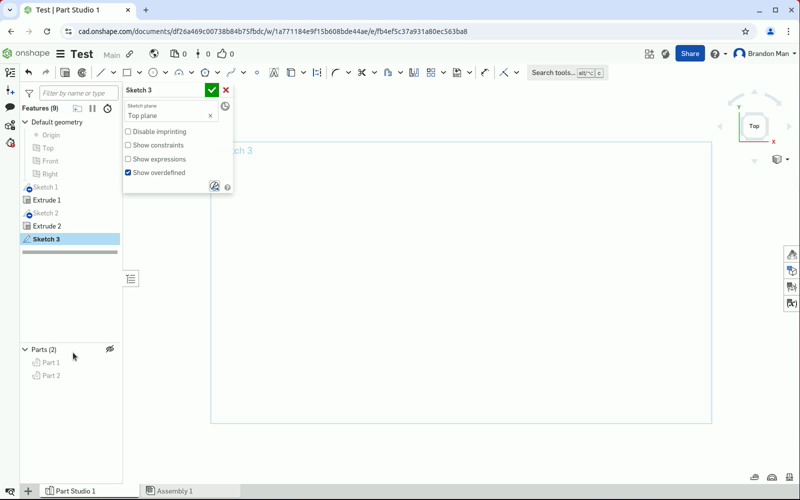
key(l)
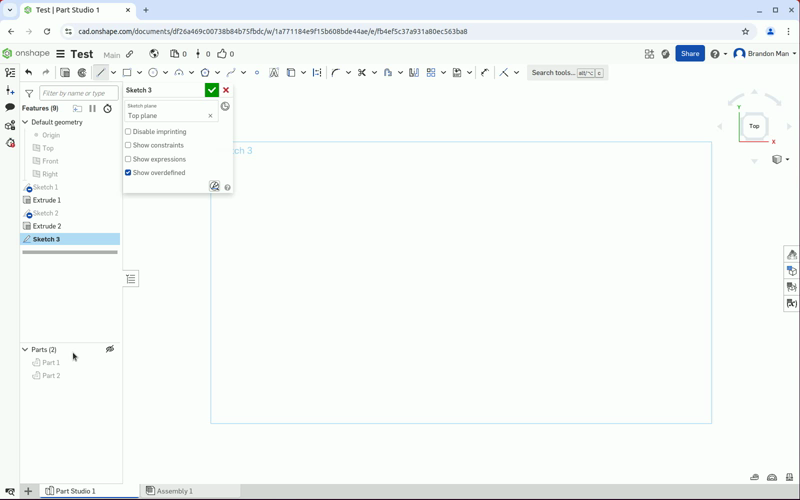
key_down(shift)
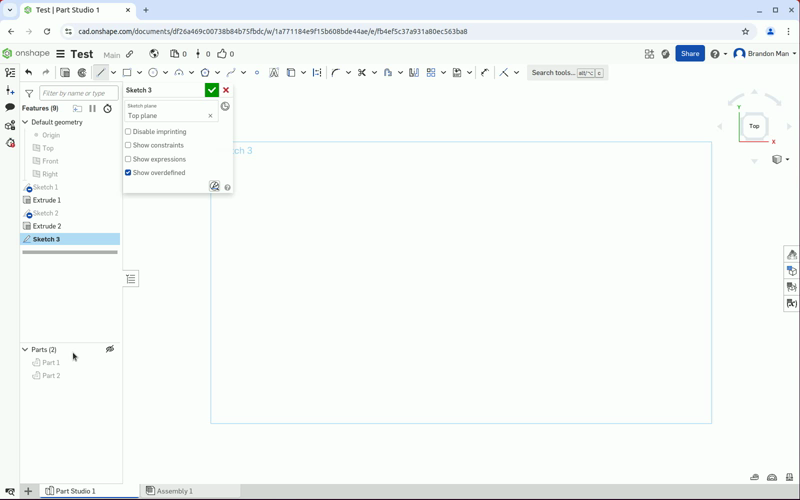
mouse_move(405, 366)
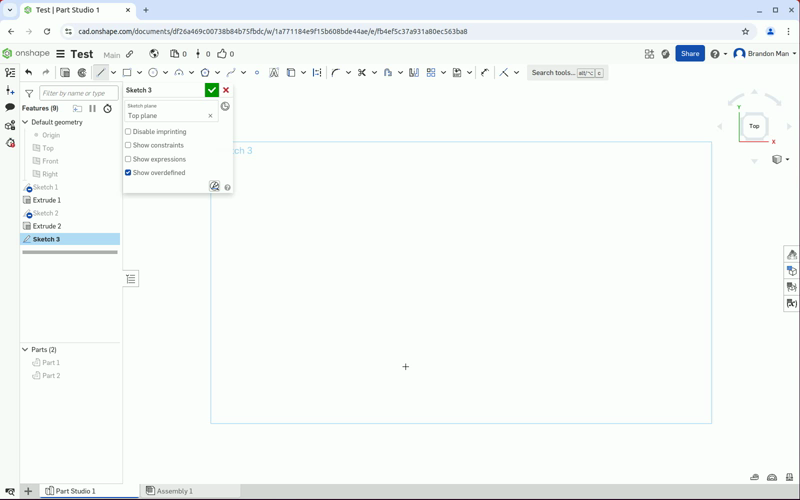
click(405, 366)
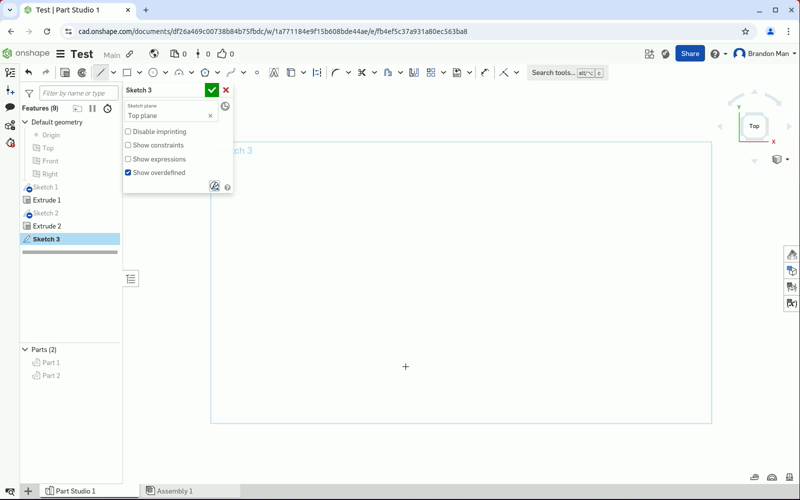
key_up(shift)
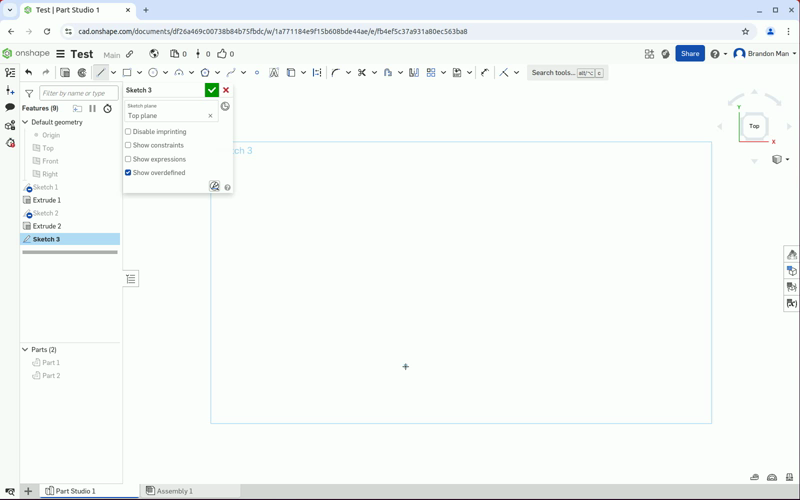
key_down(shift)
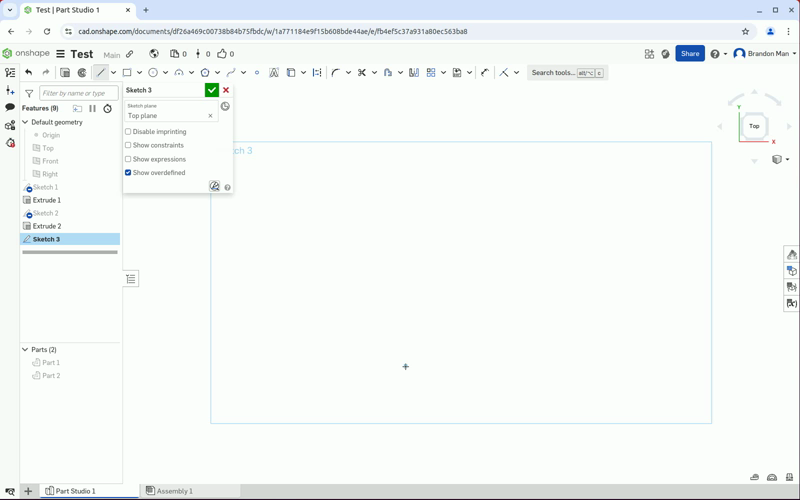
mouse_move(435, 366)
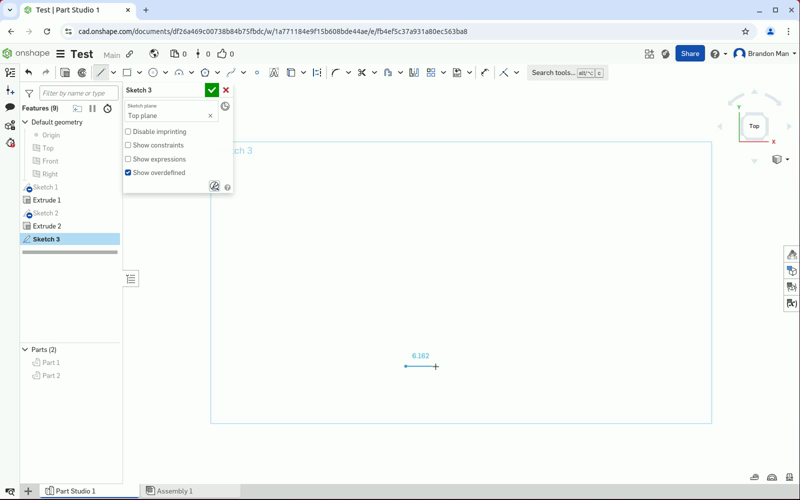
mouse_move(428, 366)
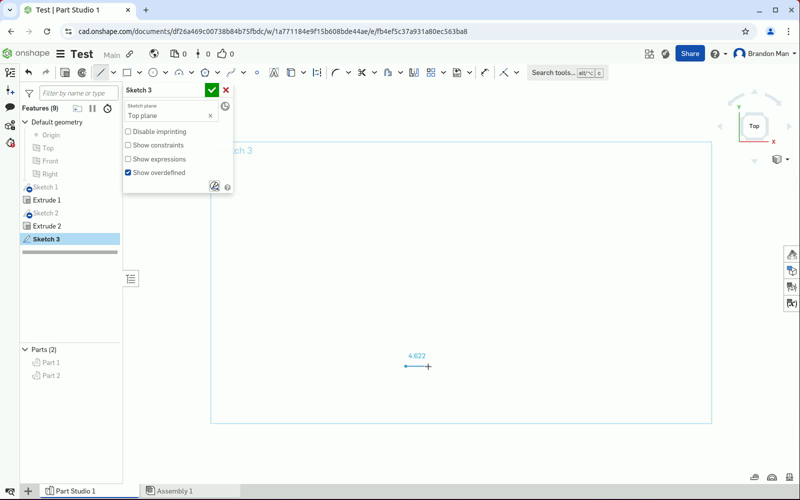
click(428, 366)
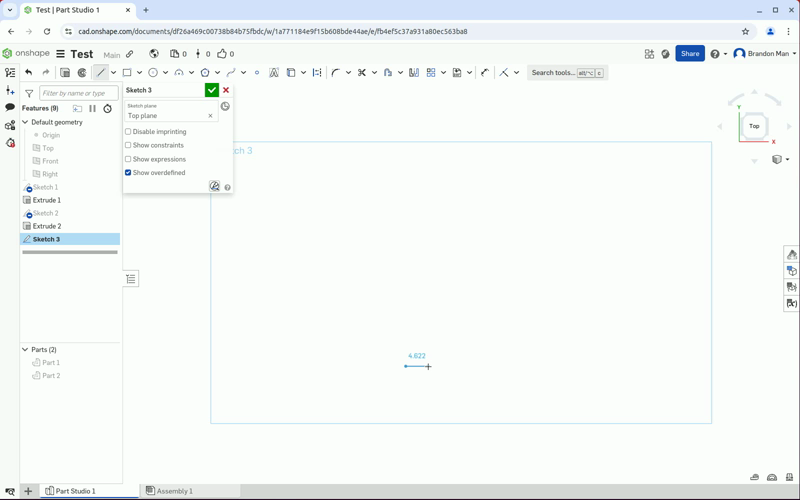
key_up(shift)
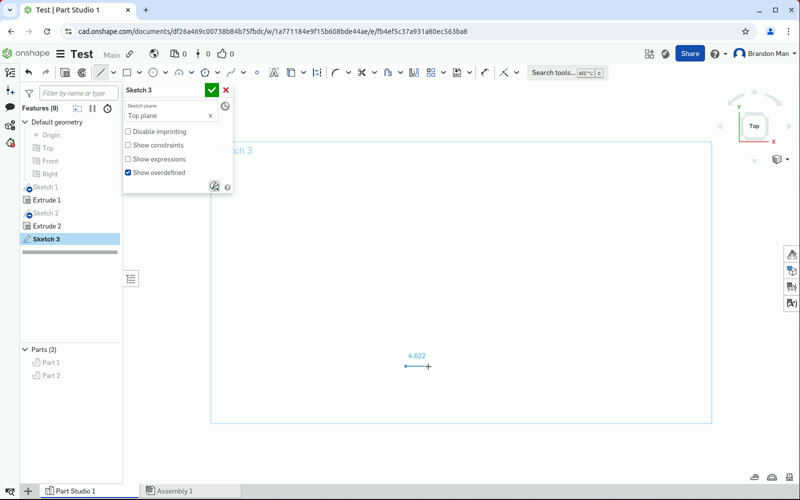
key_down(shift)
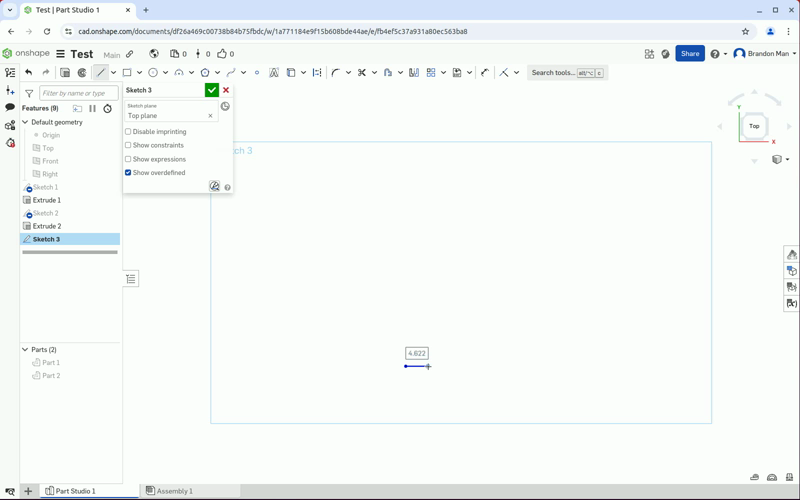
mouse_move(428, 171)
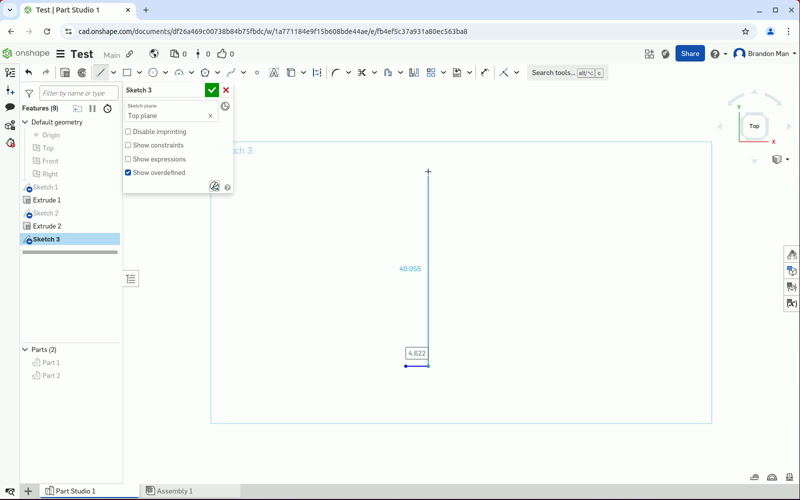
click(428, 171)
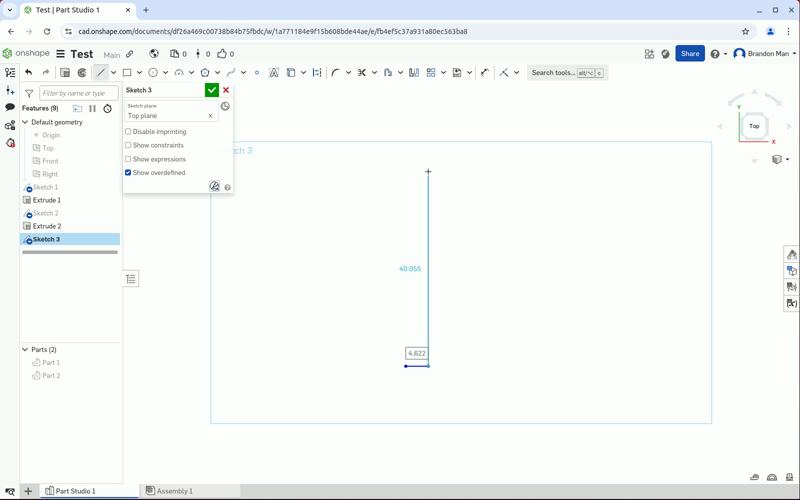
key_up(shift)
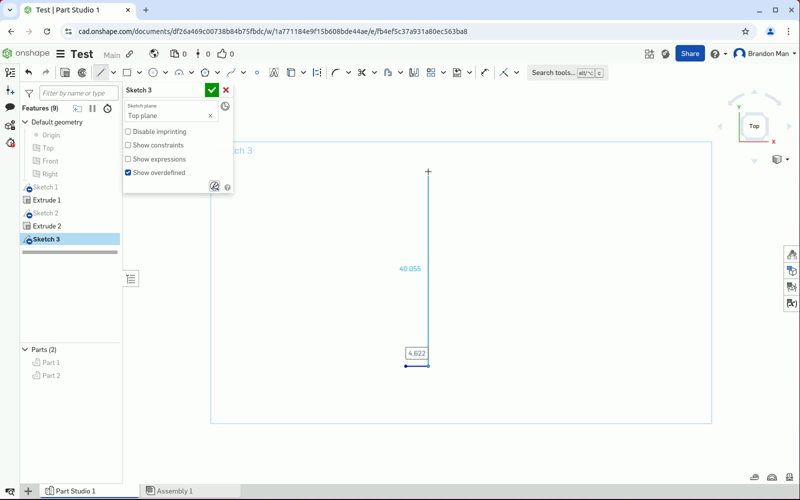
key_down(shift)
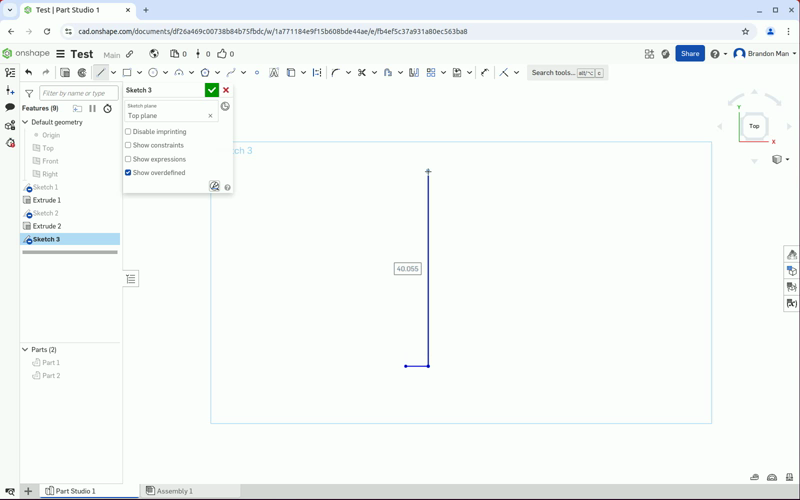
mouse_move(458, 171)
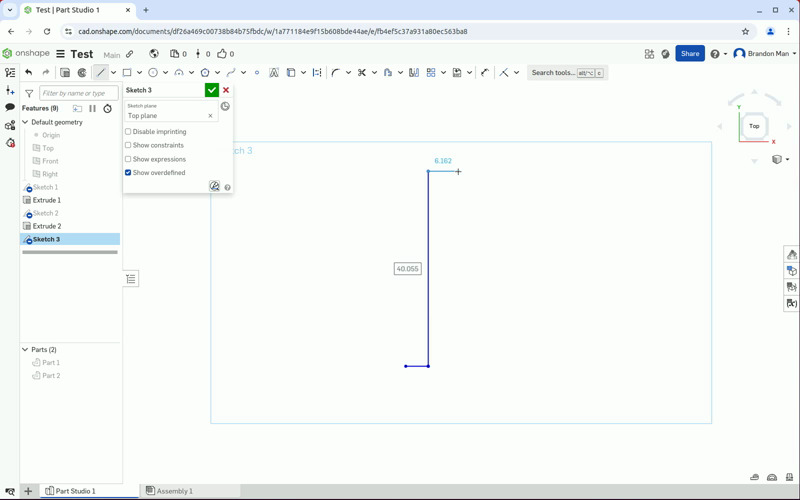
mouse_move(405, 171)
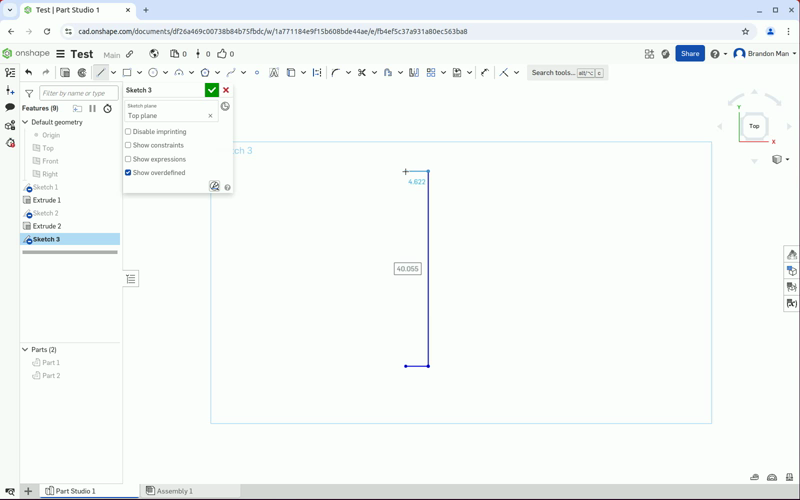
click(405, 171)
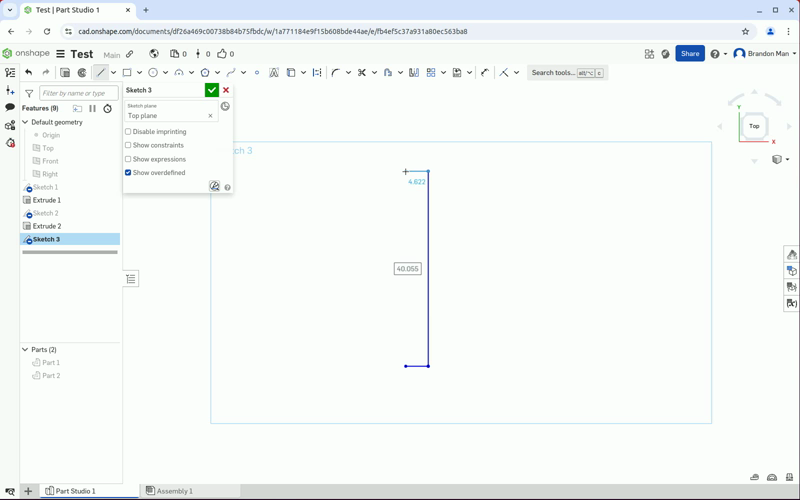
key_up(shift)
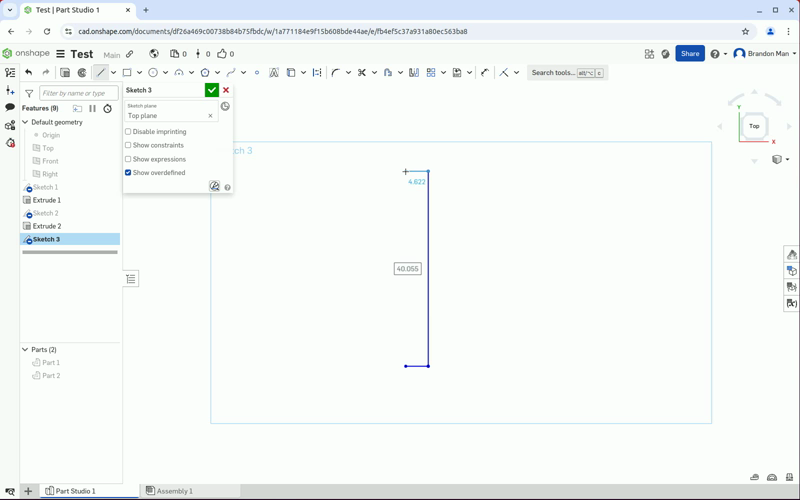
key_down(shift)
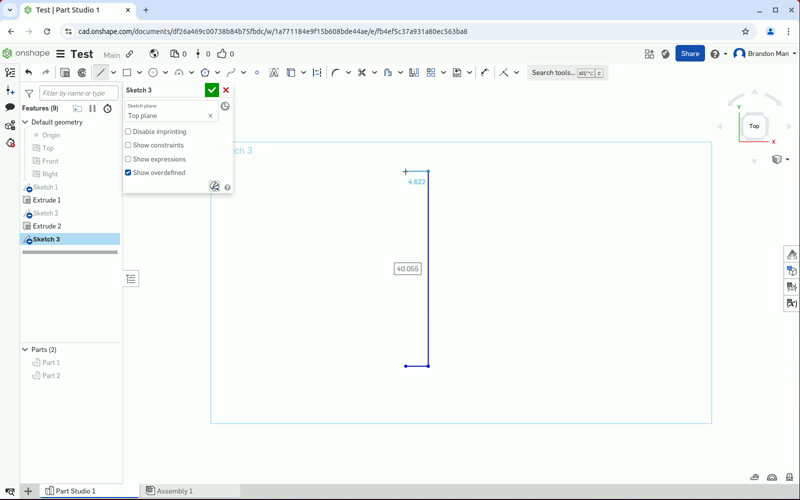
mouse_move(405, 366)
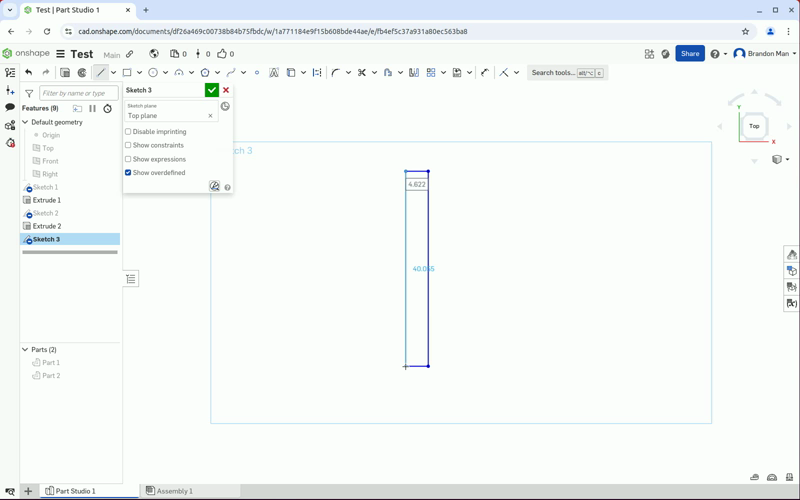
key_up(shift)
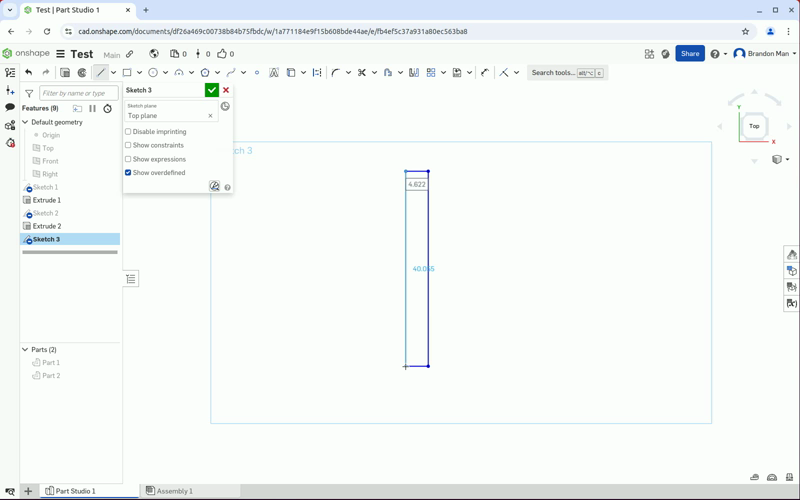
click(405, 366)
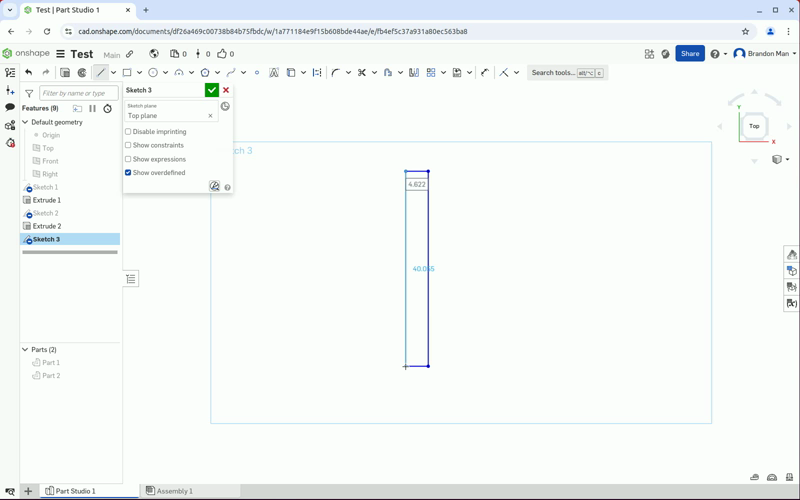
key(esc)
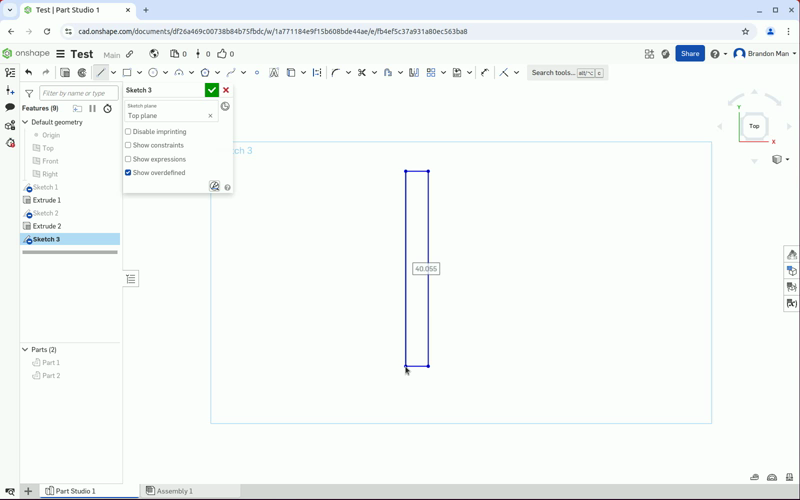
mouse_move(424, 352)
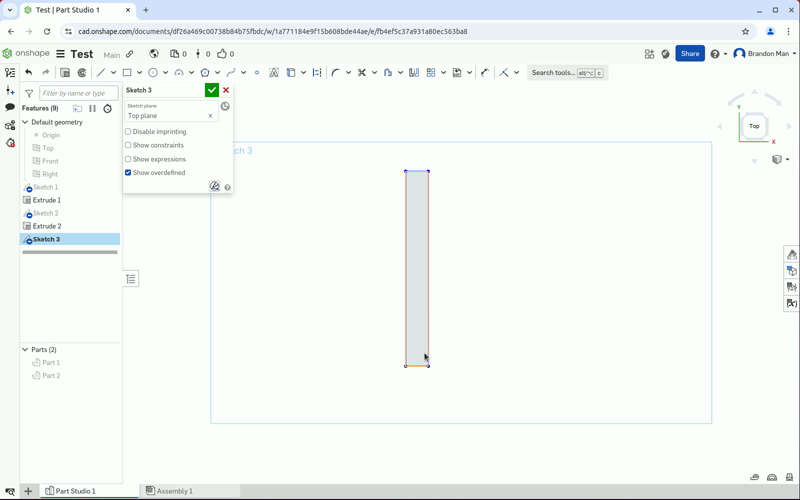
click(424, 352)
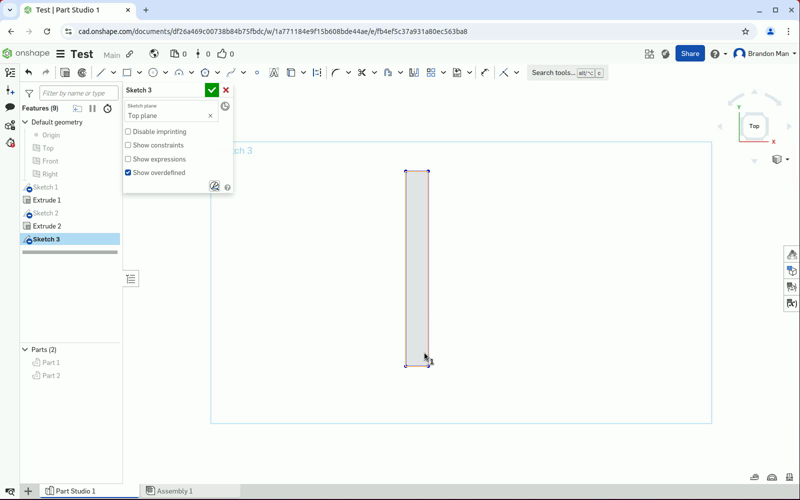
mouse_move(73, 352)
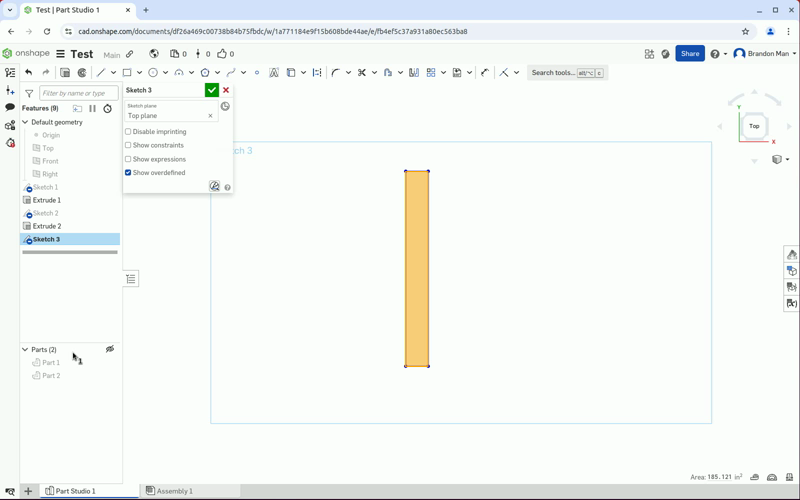
key(shift+y)
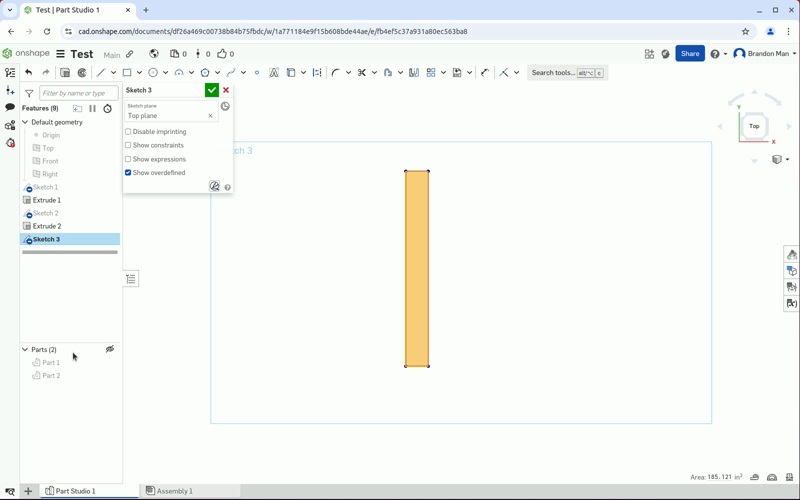
key(shift+e)
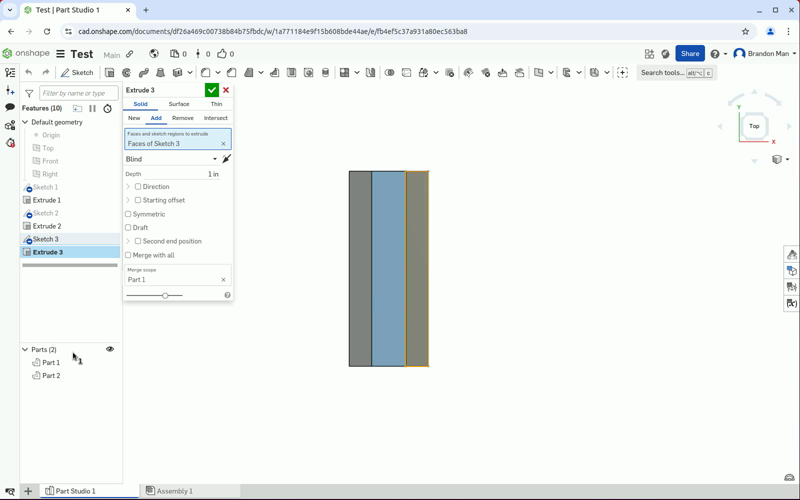
mouse_move(143, 106)
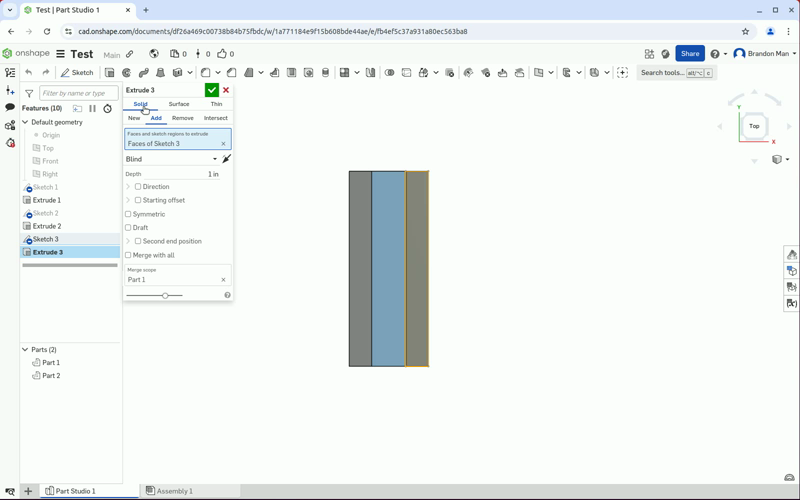
click(143, 106)
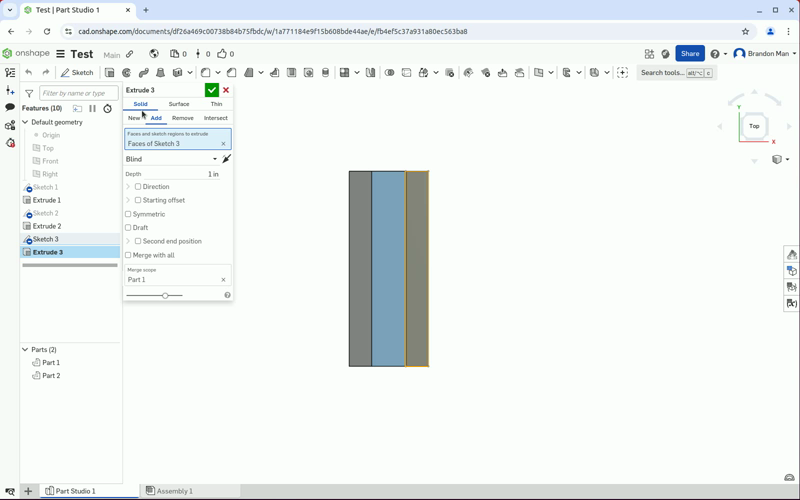
mouse_move(137, 120)
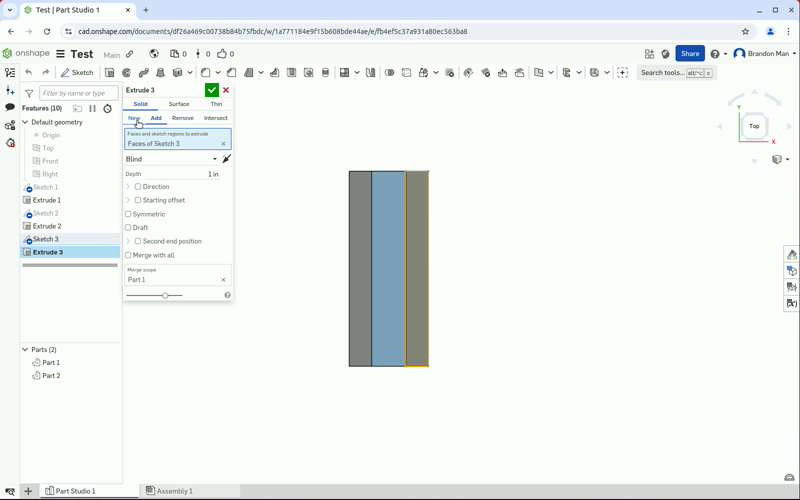
click(137, 120)
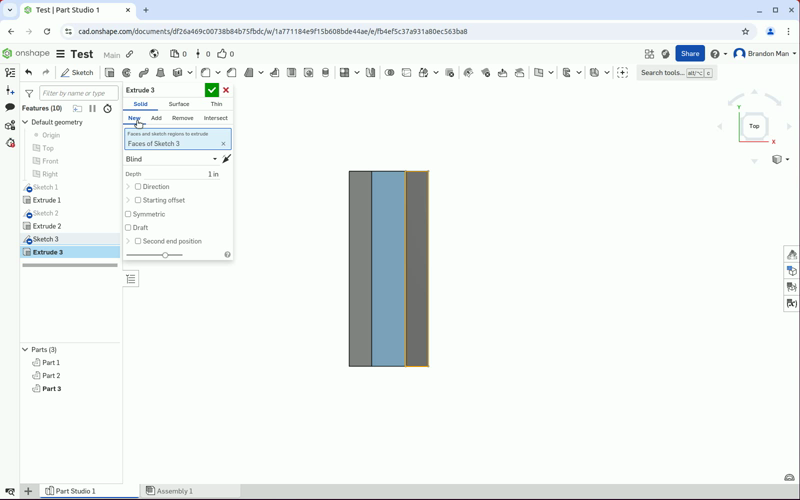
key(tab, 4)
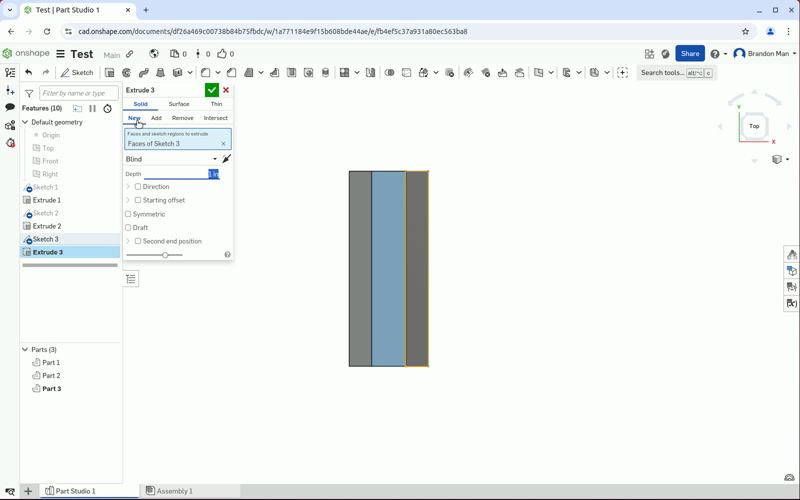
text(21.183)
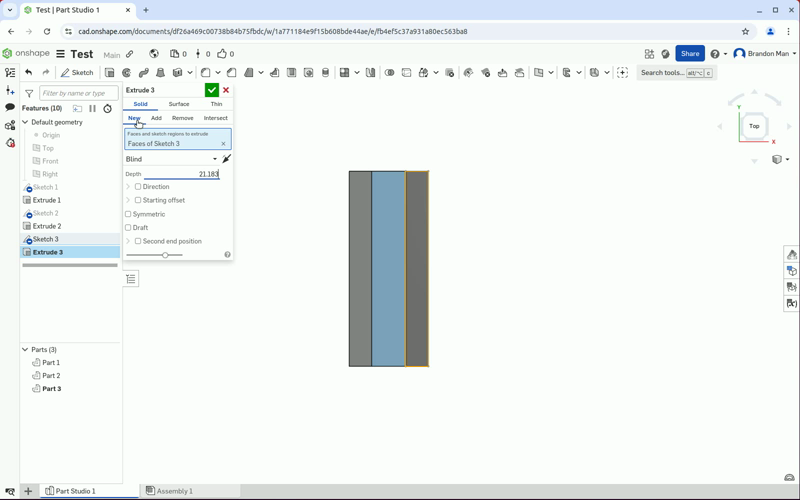
key(enter)
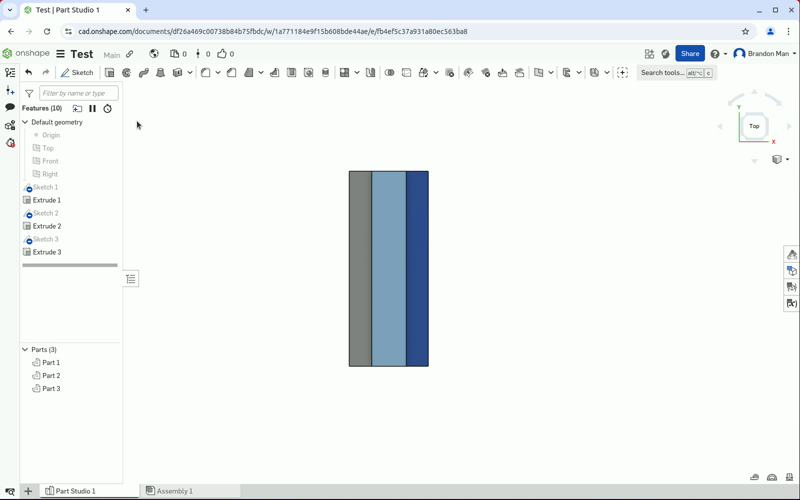
key(shift+h)
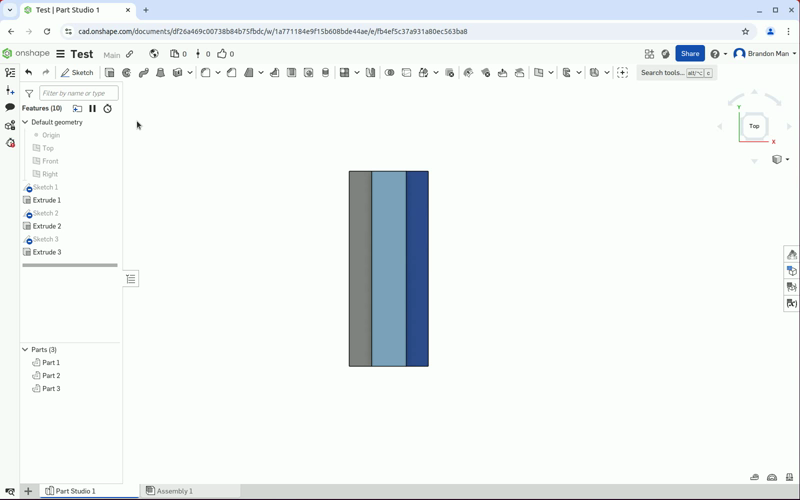
key(shift+h)
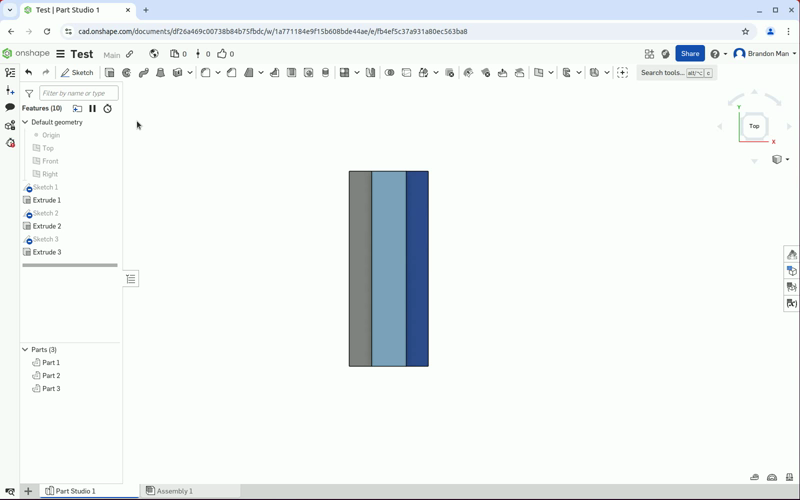
mouse_move(73, 189)
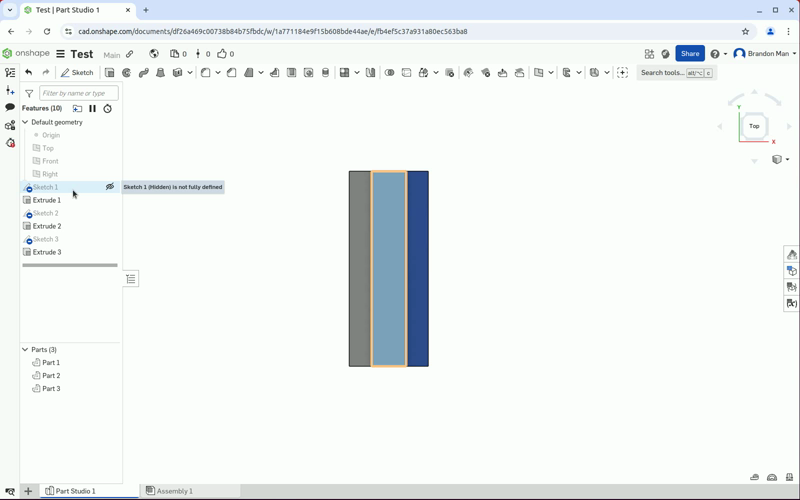
click(73, 189)
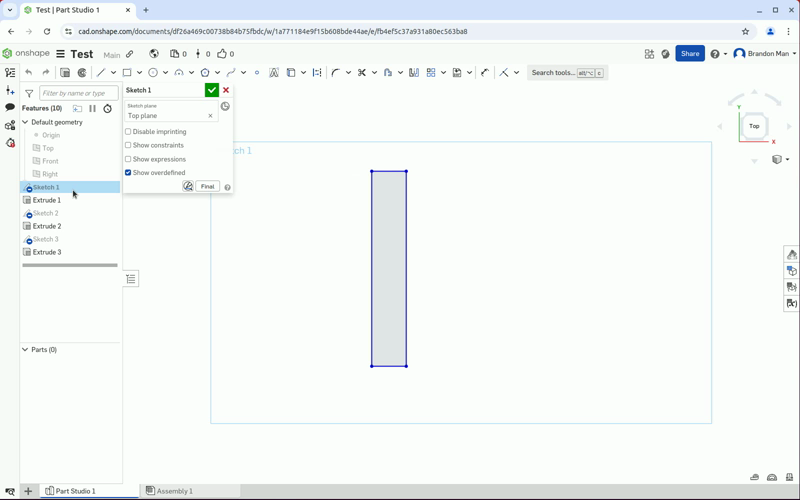
mouse_move(229, 92)
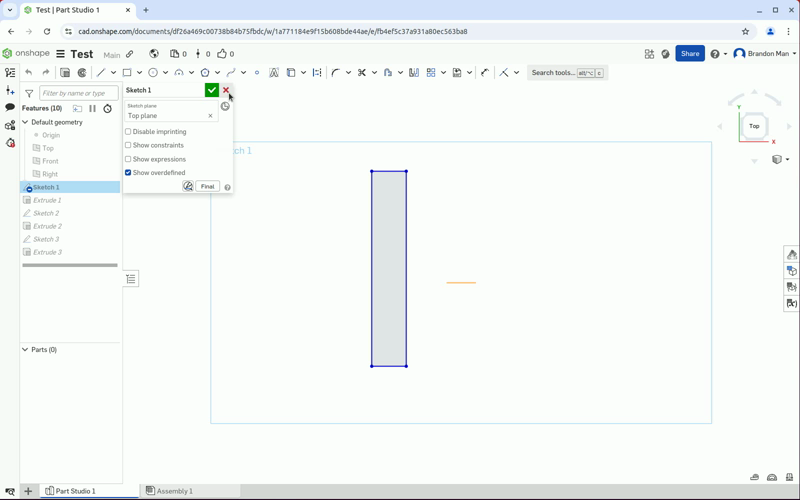
click(229, 92)
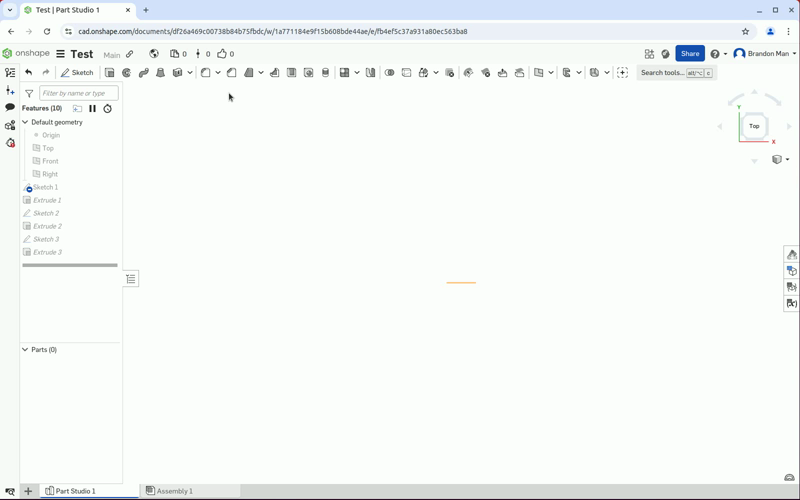
mouse_move(541, 75)
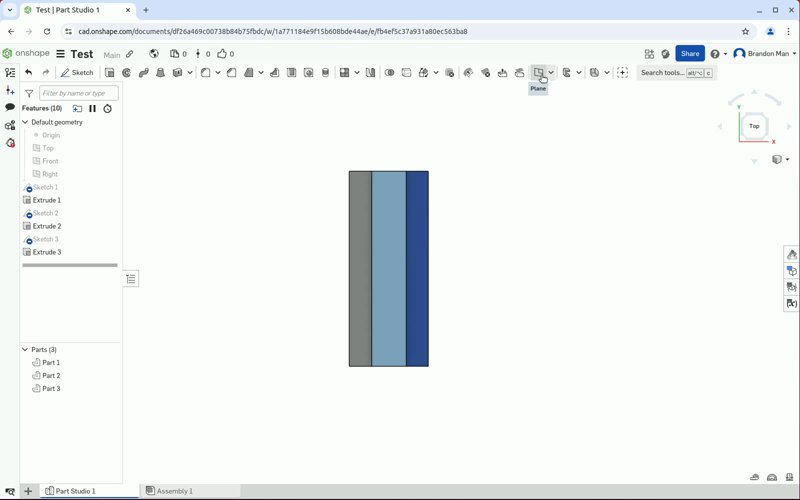
click(541, 75)
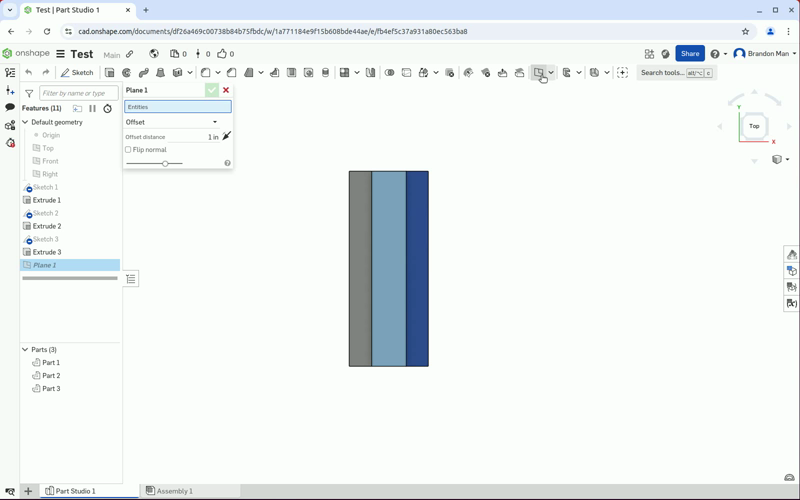
mouse_move(73, 150)
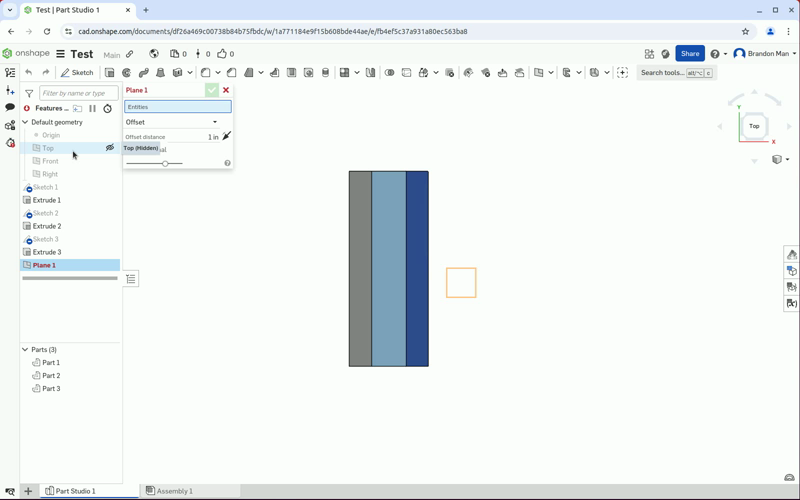
click(73, 150)
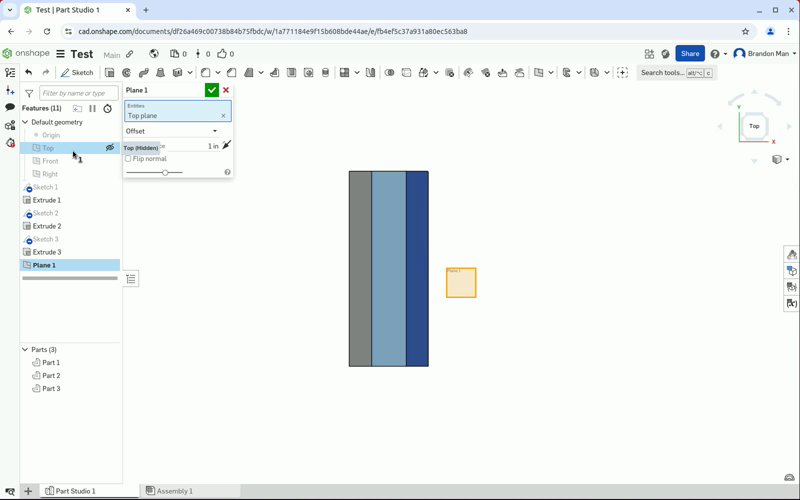
key(tab, 2)
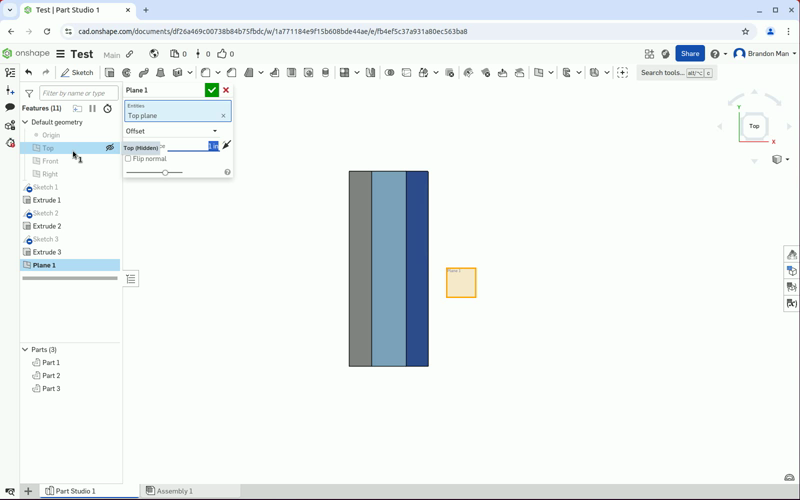
text(23.108)
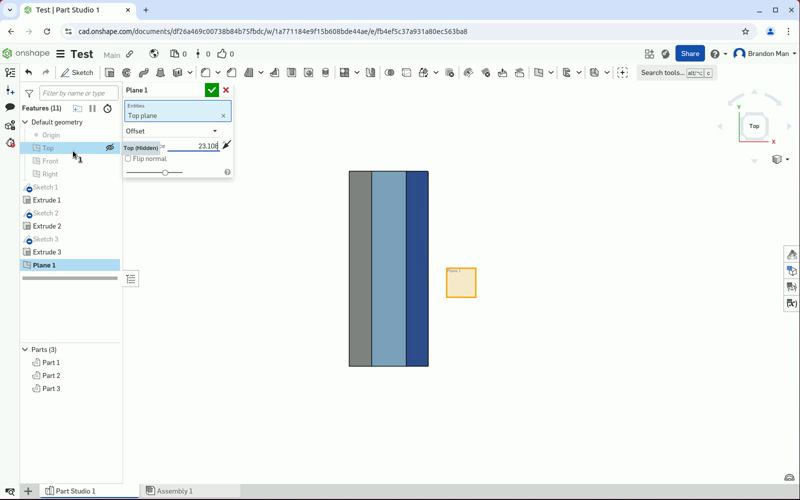
key(enter, 2)
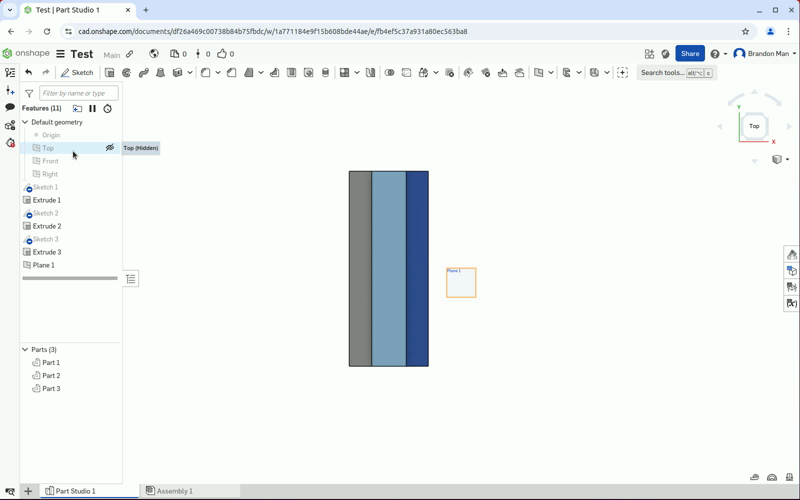
key(shift+s)
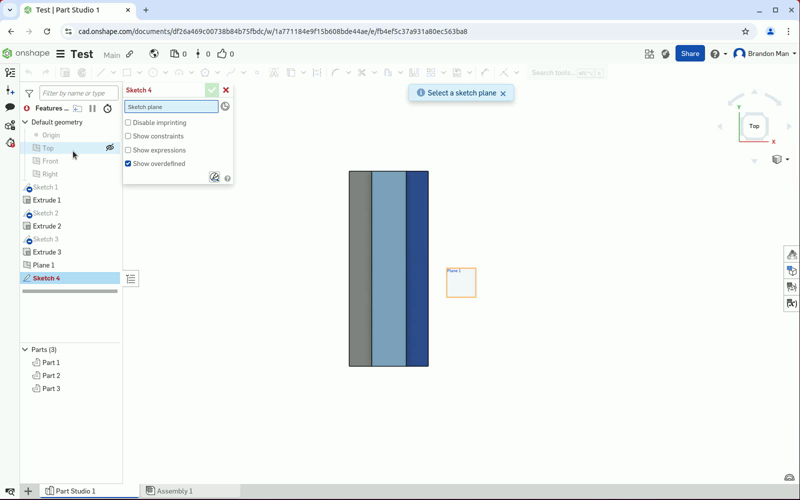
mouse_move(73, 267)
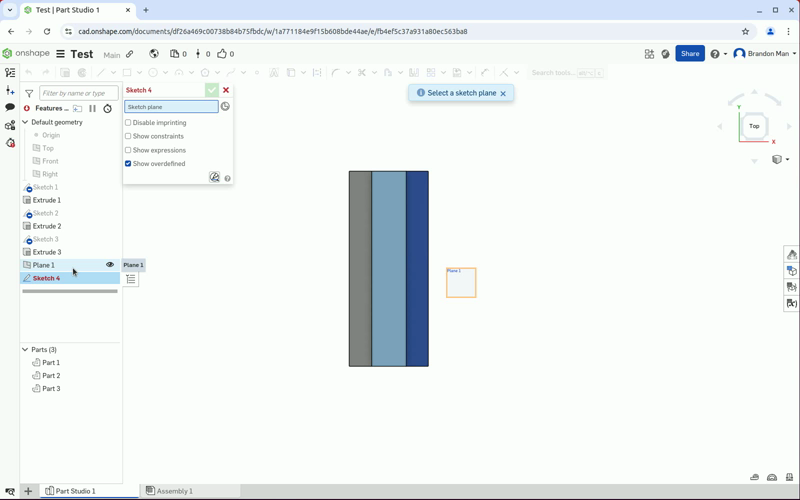
click(73, 267)
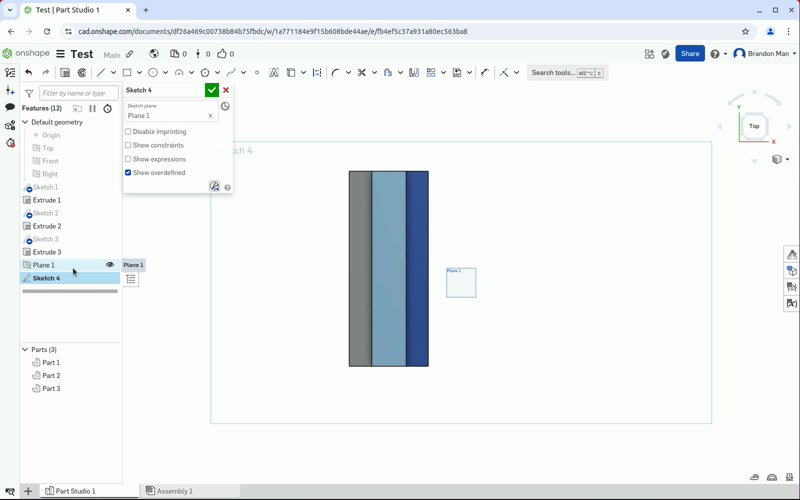
mouse_move(73, 352)
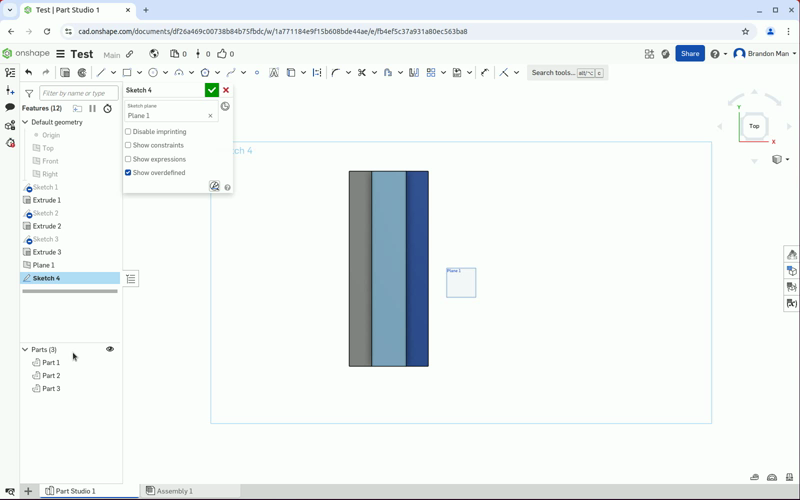
key(y)
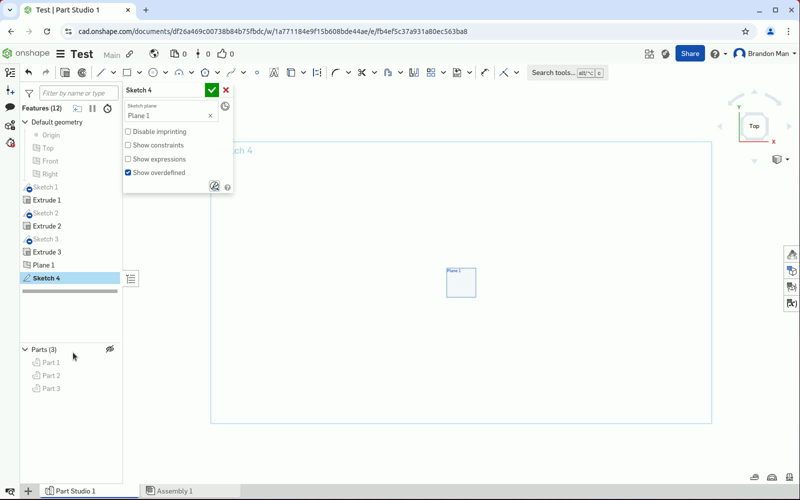
key(c)
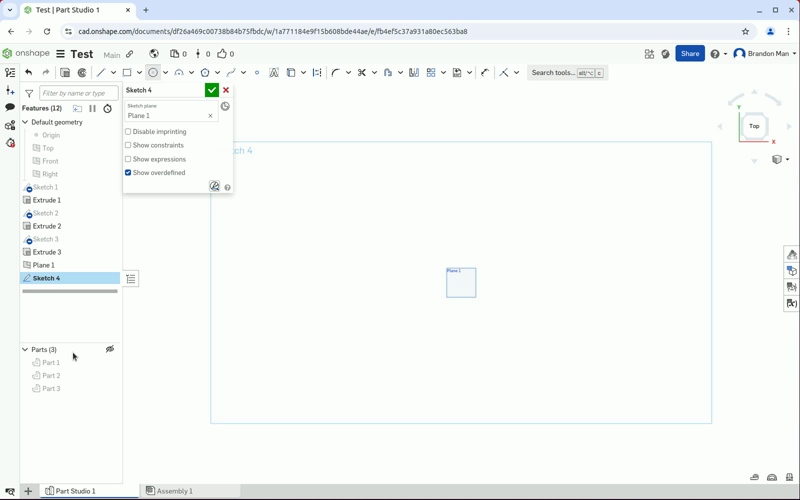
key_down(shift)
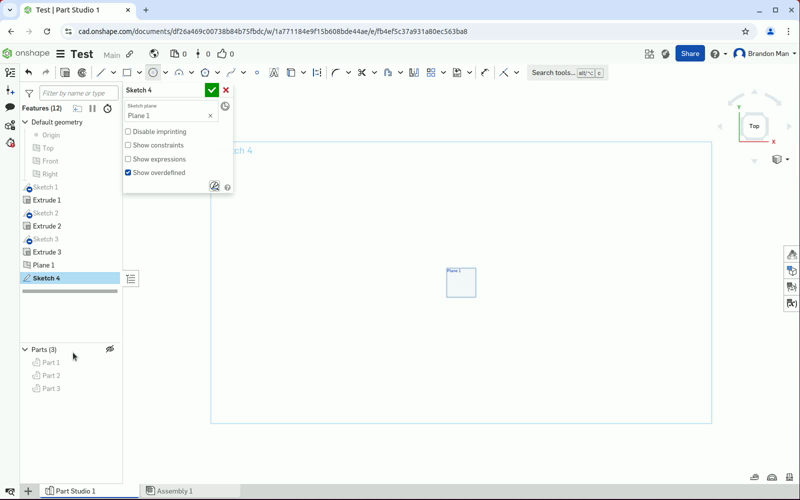
mouse_move(389, 322)
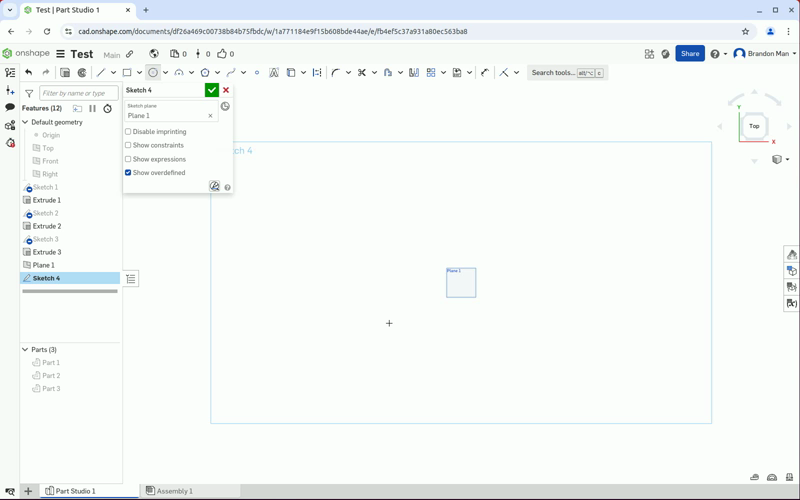
click(389, 322)
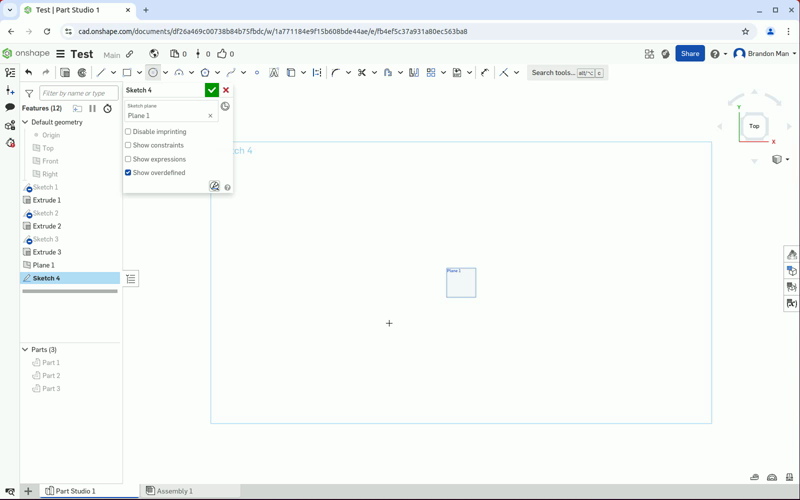
key_up(shift)
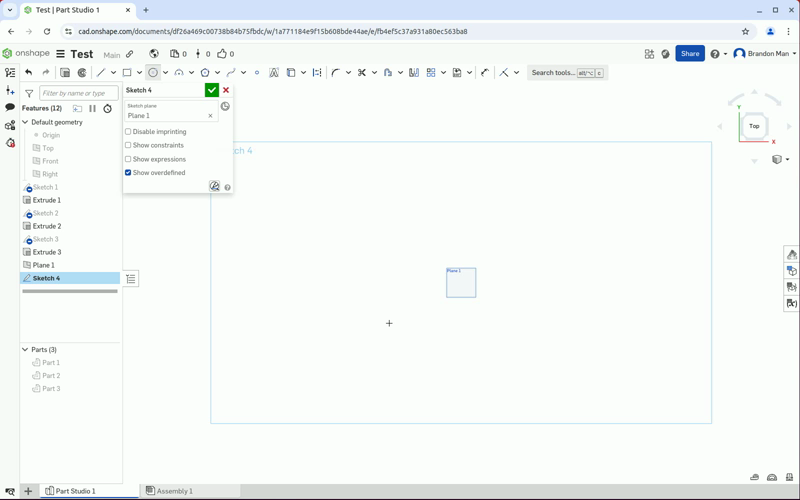
mouse_move(404, 322)
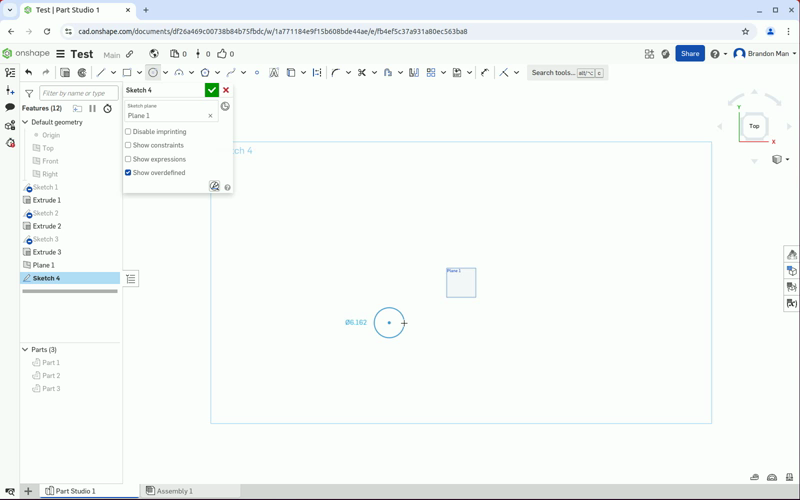
click(404, 322)
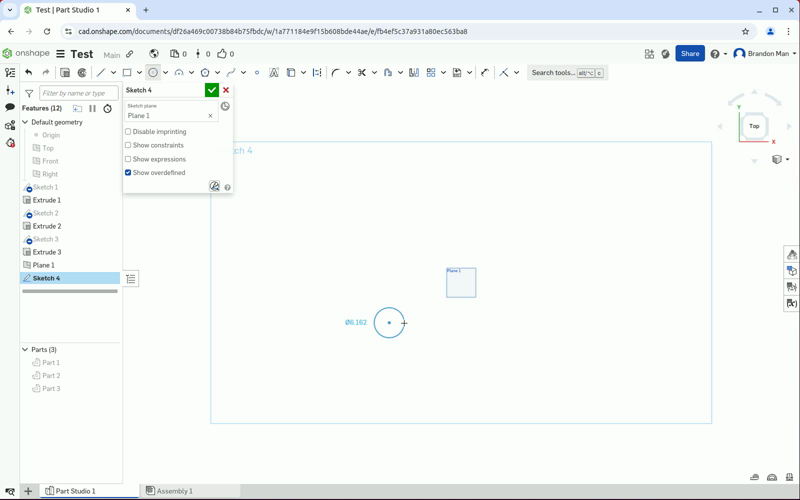
key(esc)
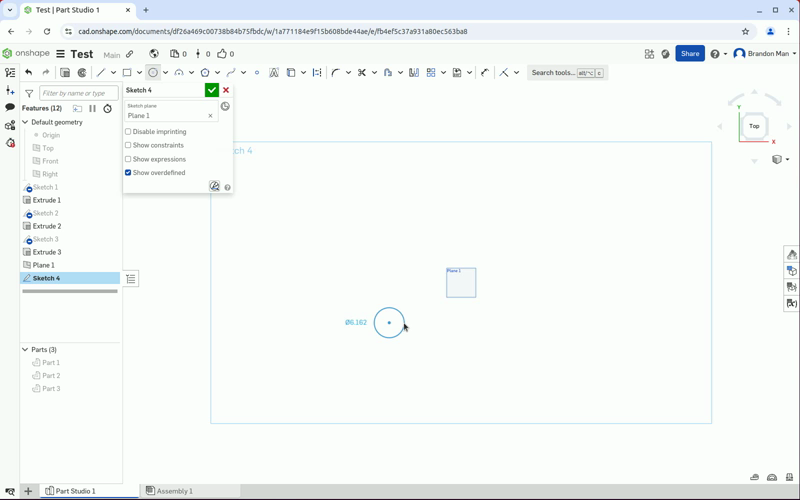
mouse_move(398, 331)
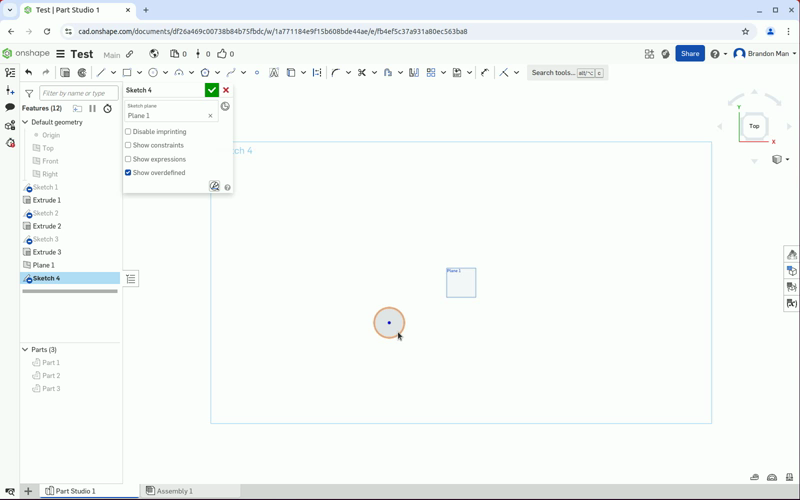
scroll(6)
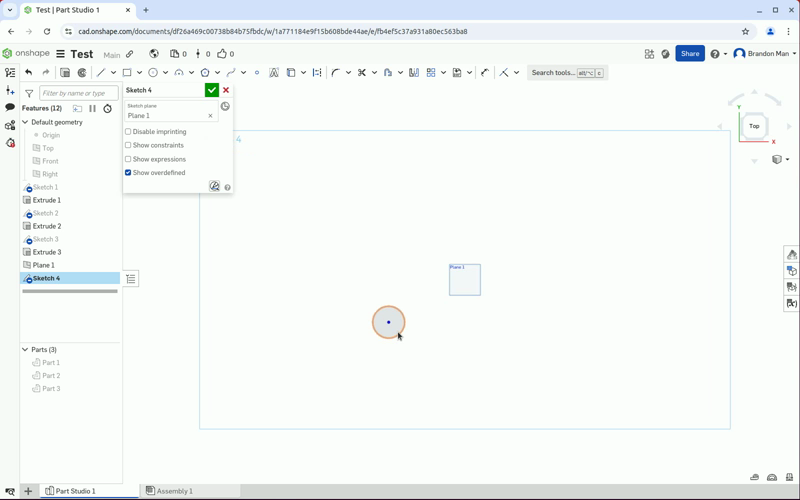
scroll(6)
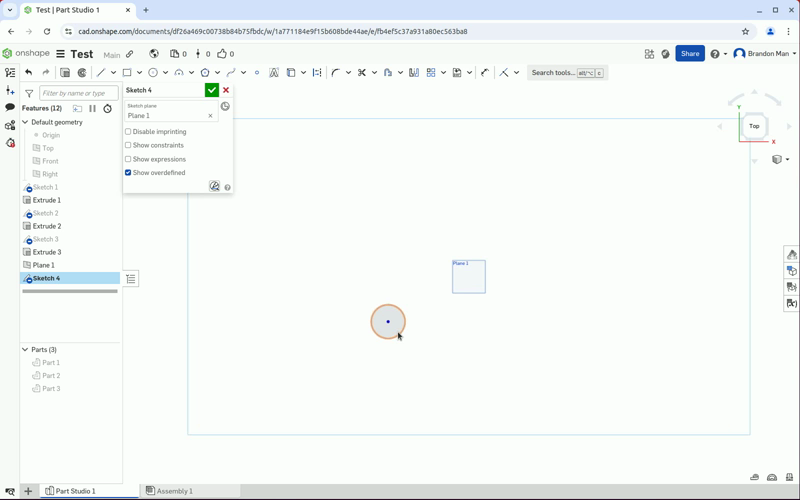
scroll(6)
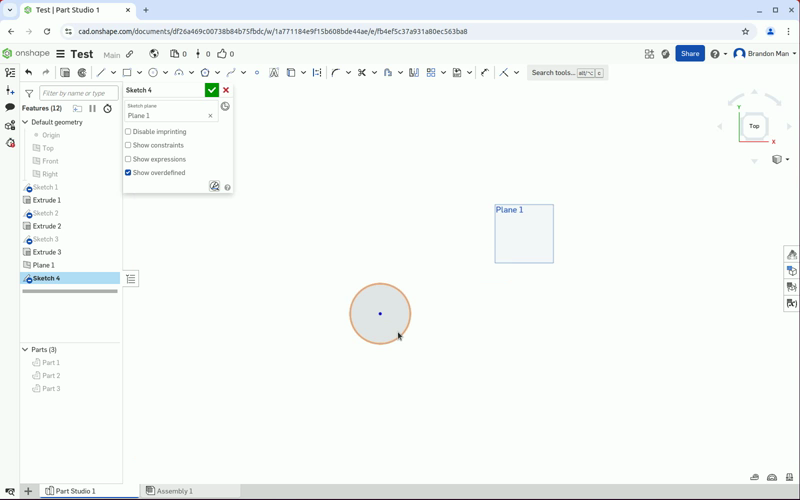
scroll(6)
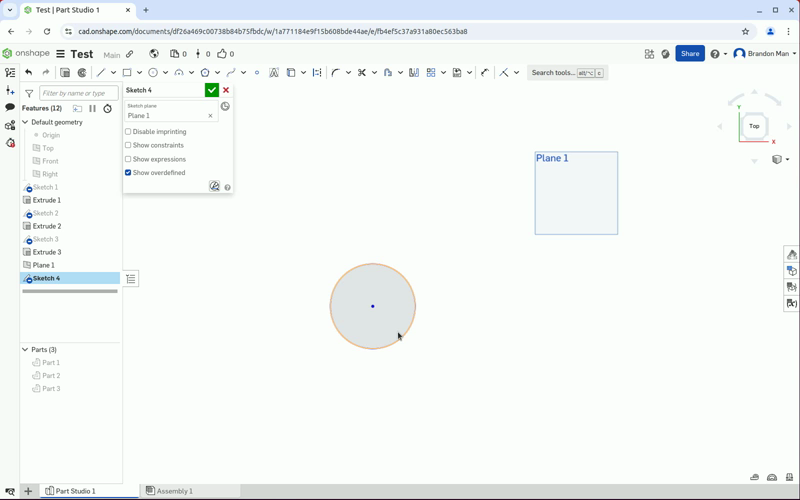
scroll(6)
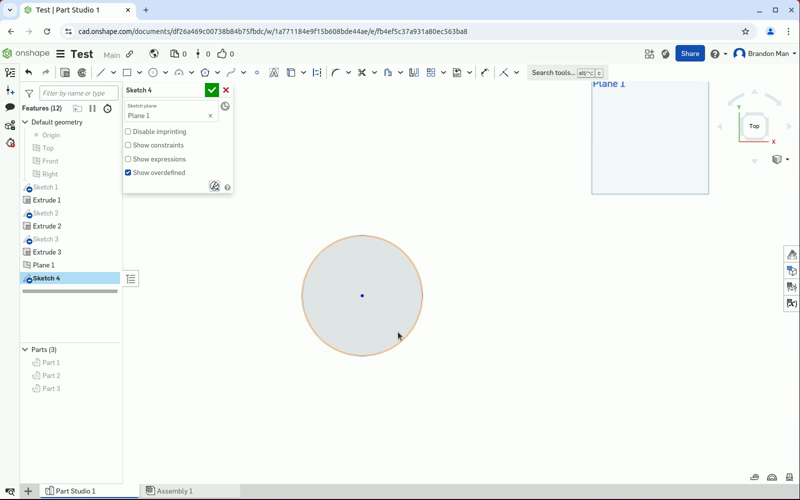
scroll(6)
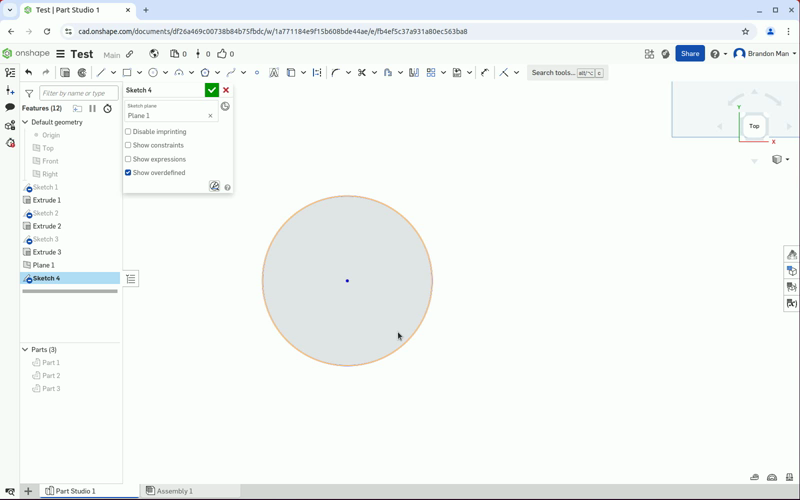
scroll(6)
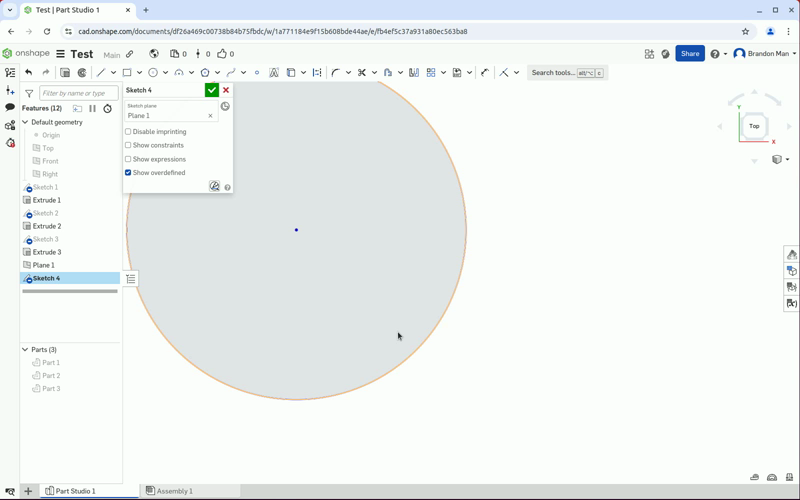
click(398, 331)
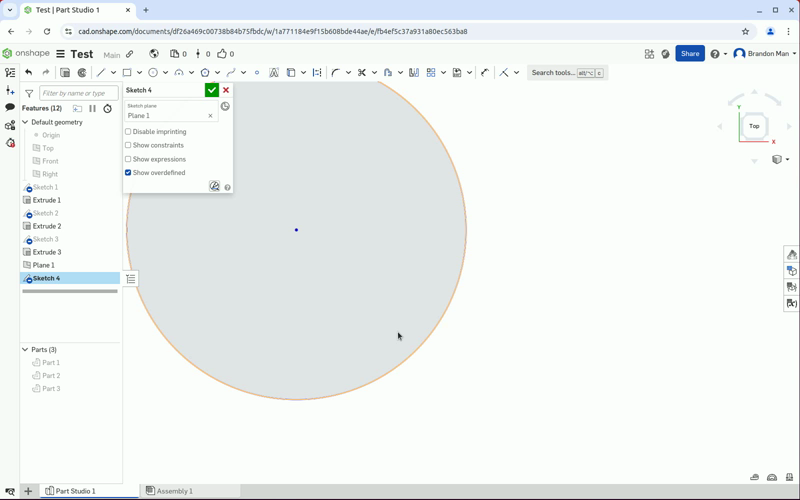
scroll(-6)
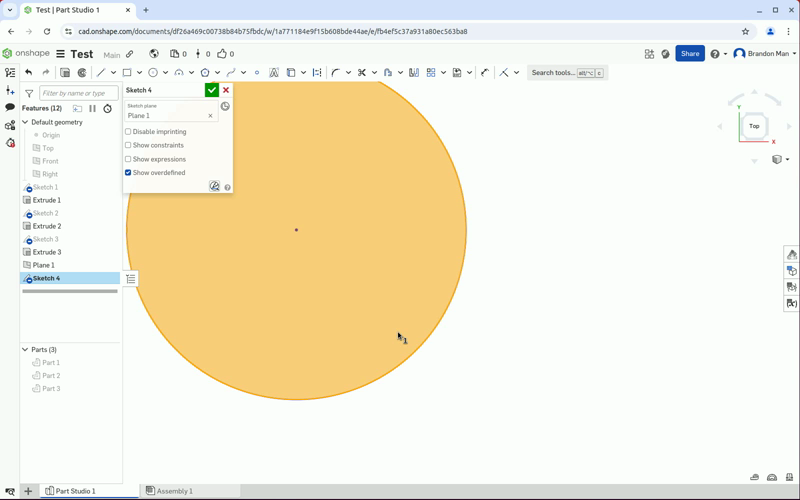
scroll(-6)
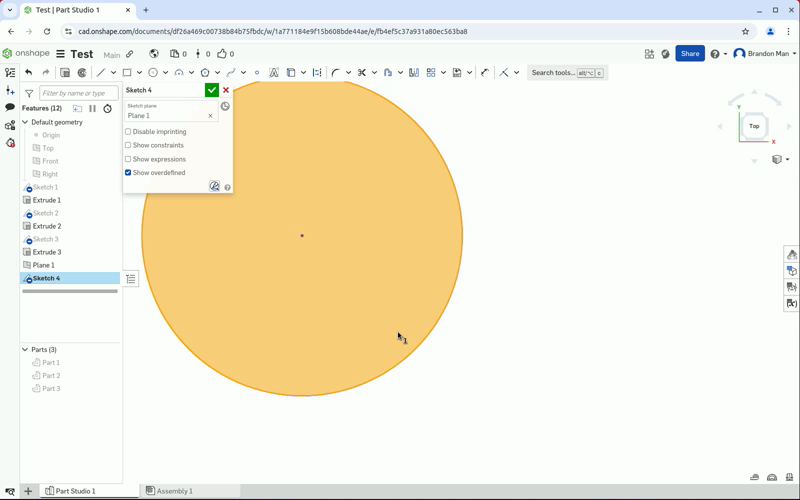
scroll(-6)
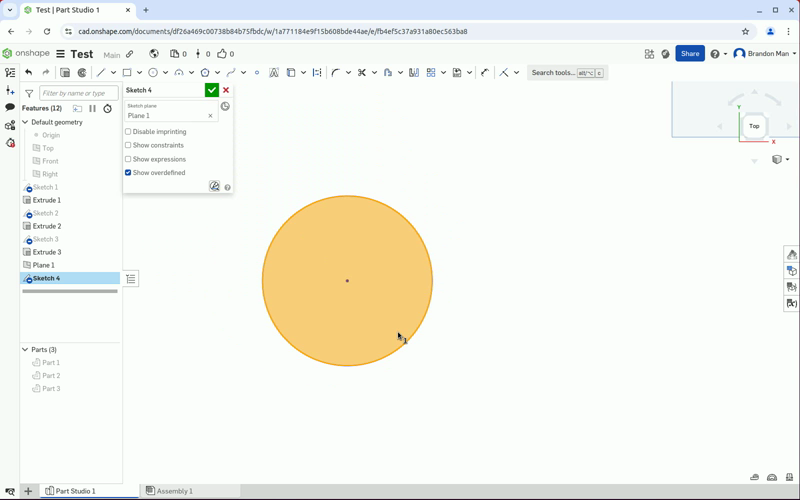
scroll(-6)
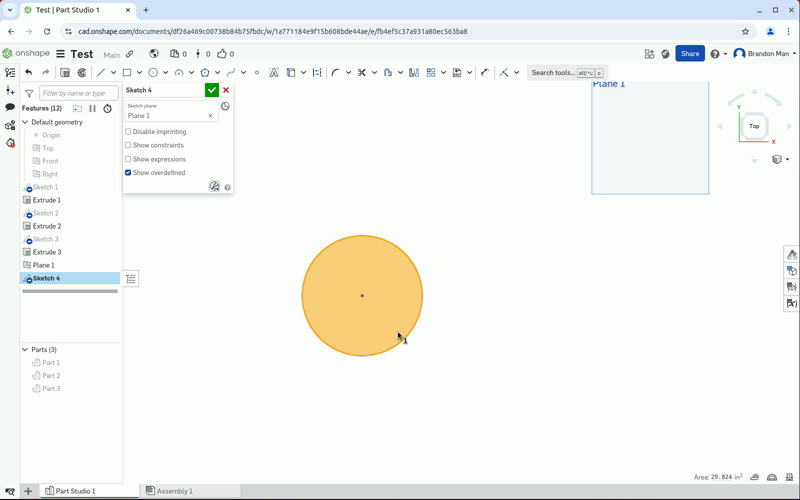
scroll(-6)
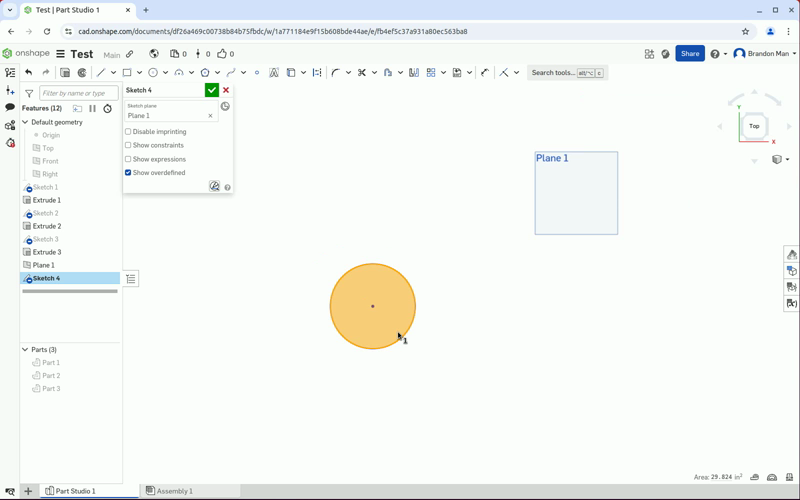
scroll(-6)
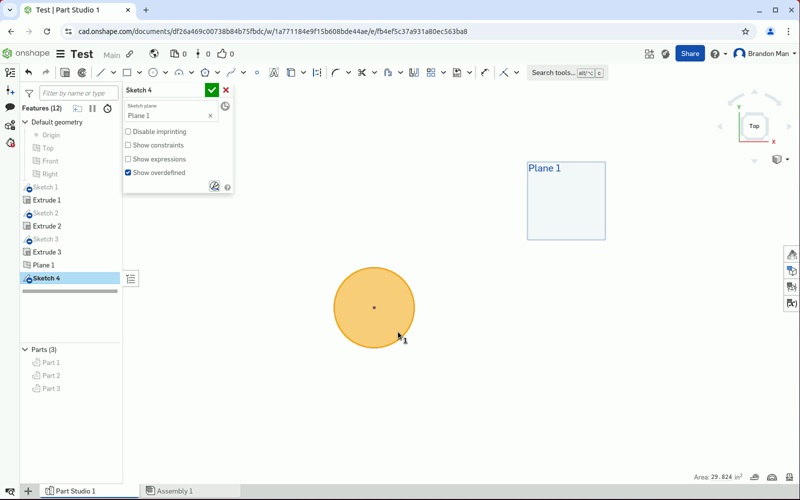
scroll(-6)
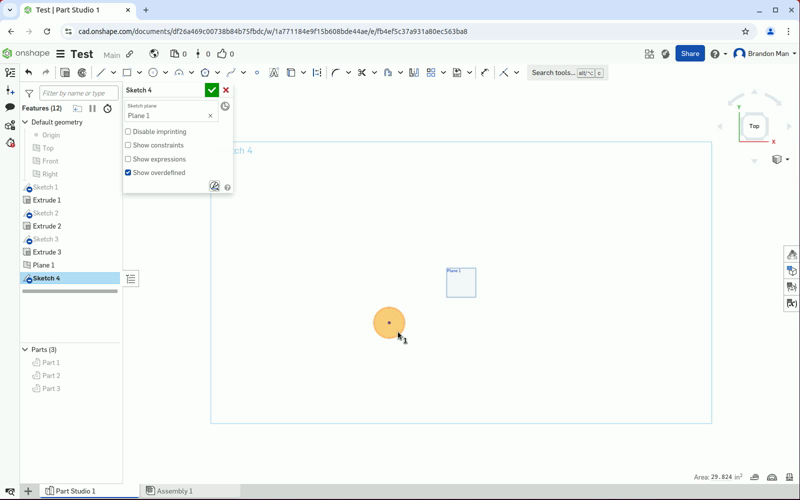
mouse_move(73, 352)
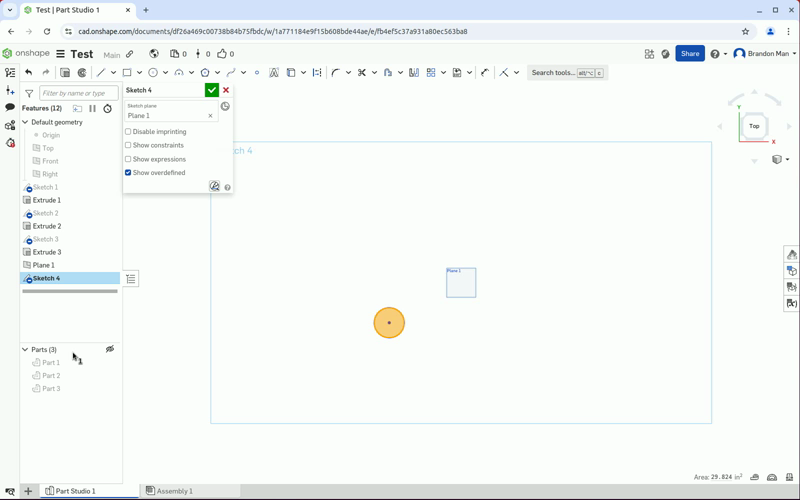
key(shift+y)
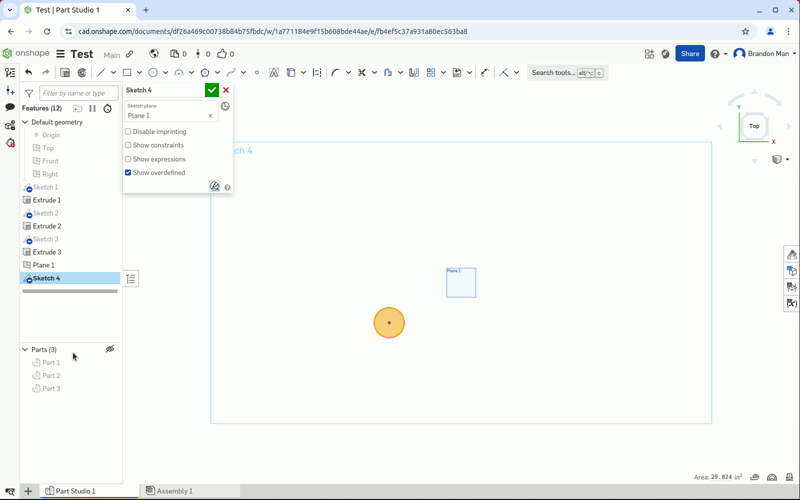
key(shift+e)
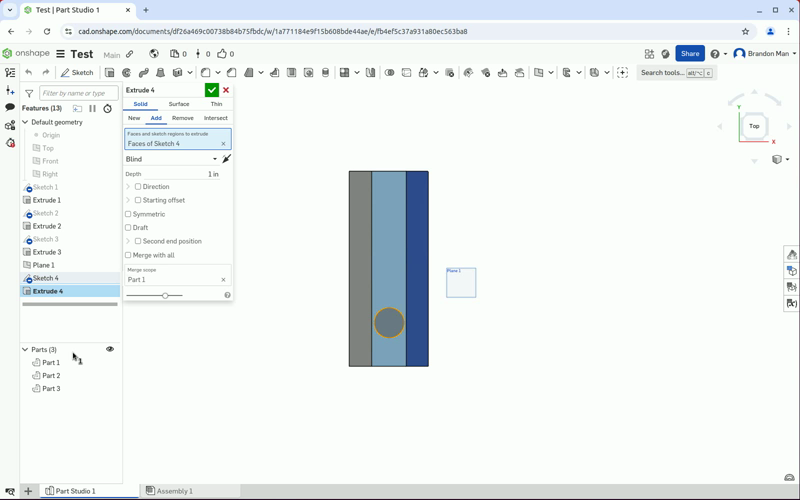
mouse_move(143, 106)
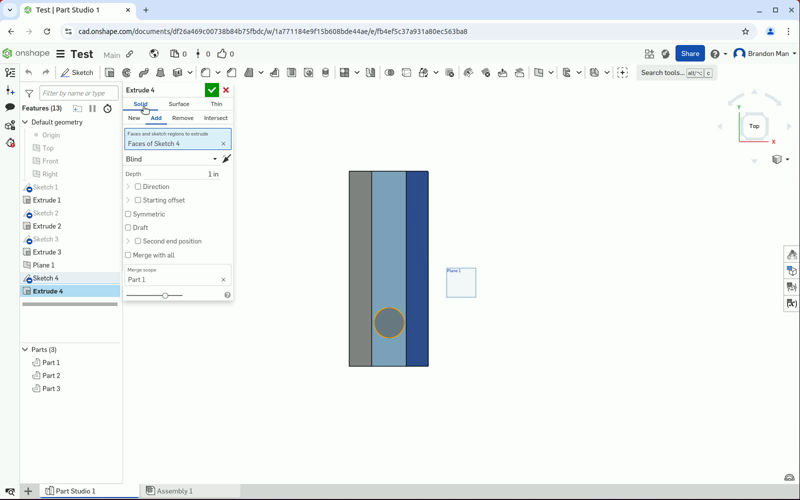
click(143, 106)
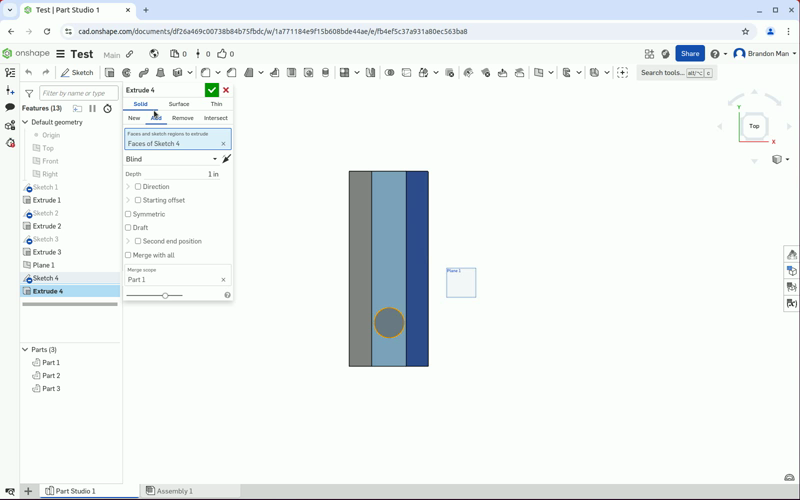
mouse_move(186, 120)
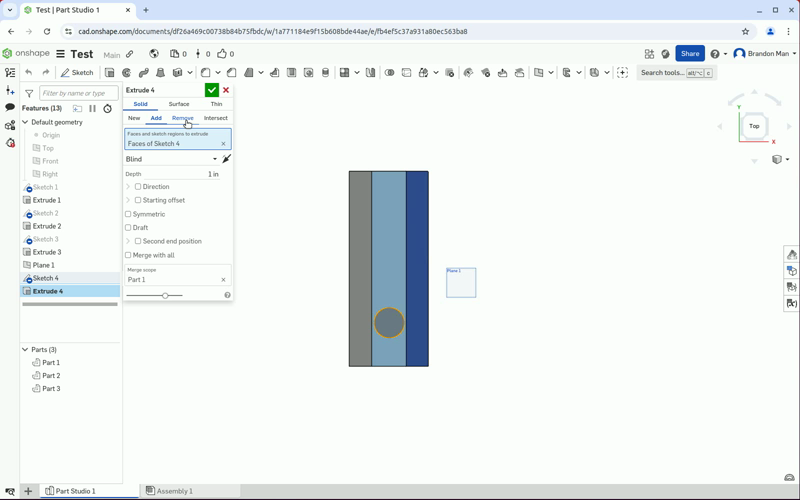
click(186, 120)
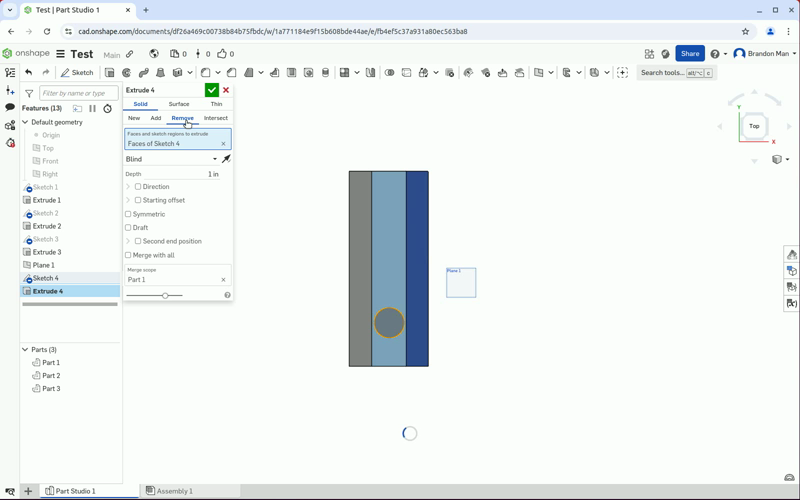
key(tab, 4)
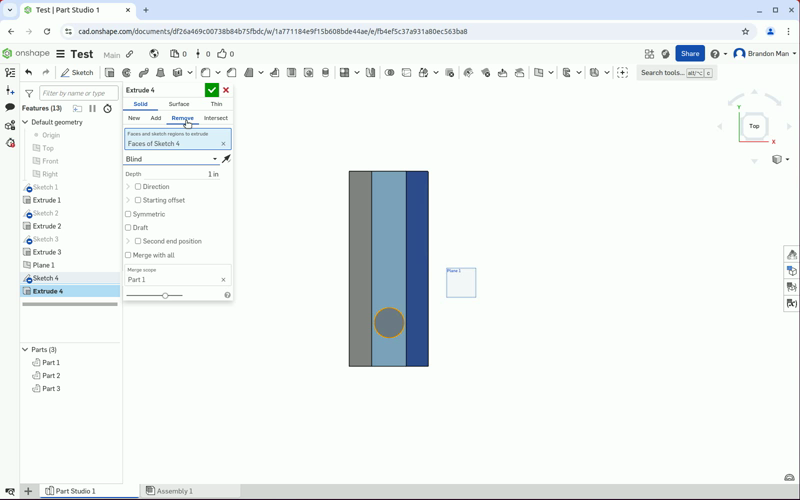
text(12.998)
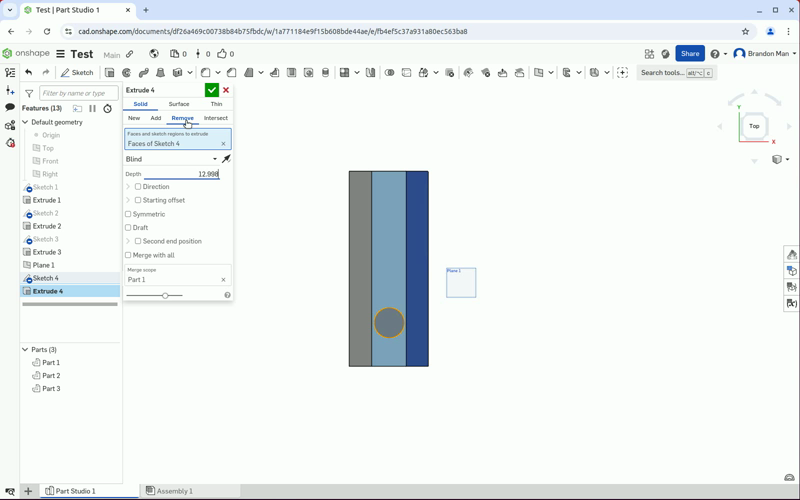
key(tab, 6)
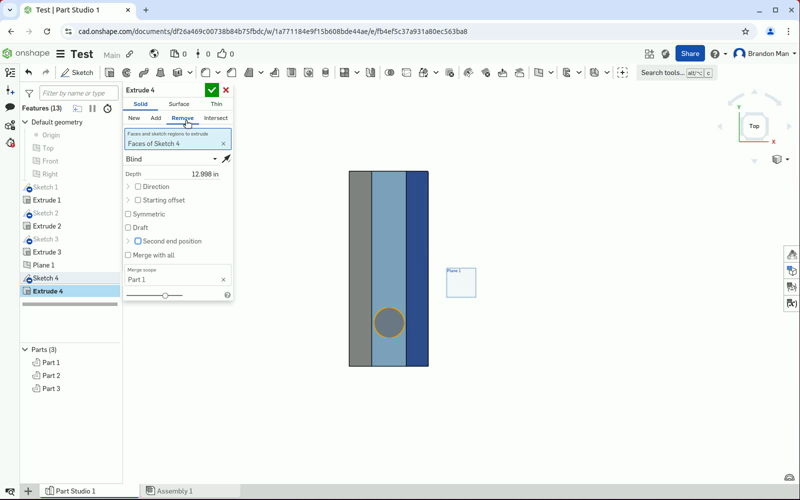
key(space)
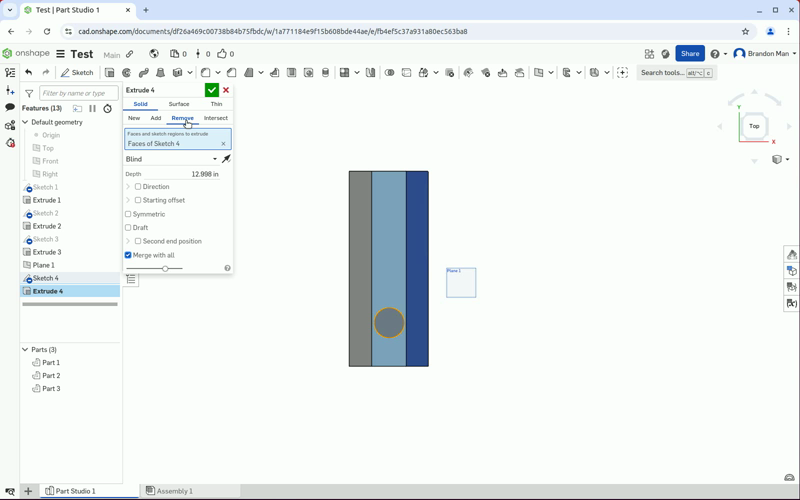
key(enter)
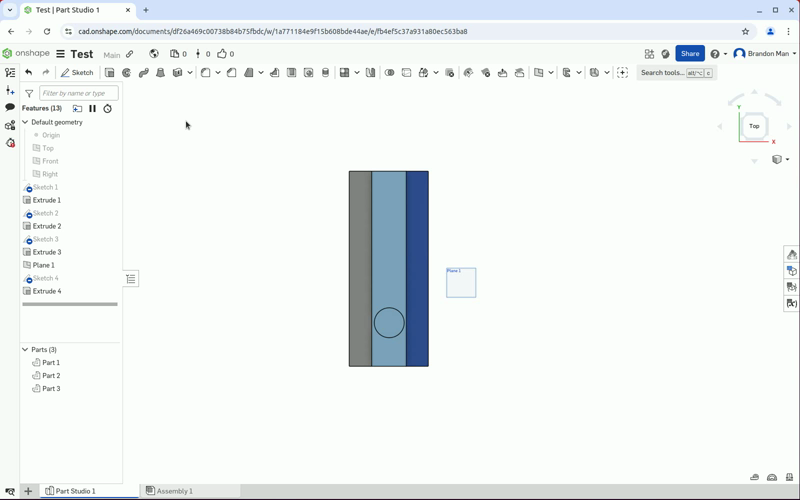
key(shift+h)
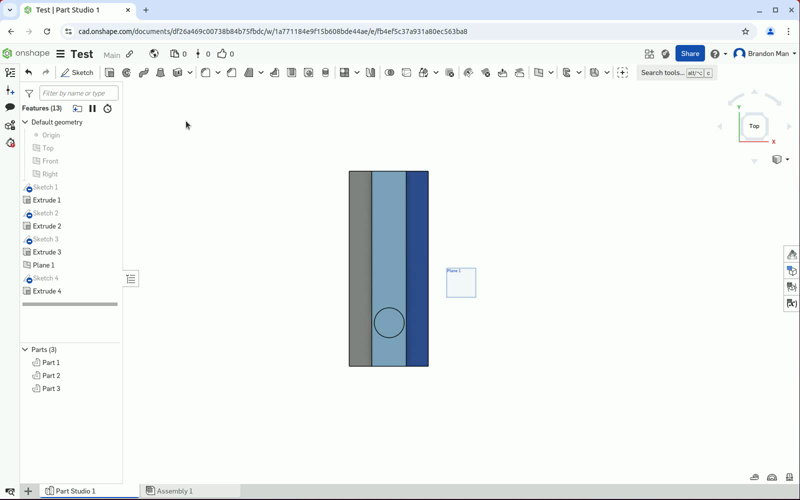
key(shift+h)
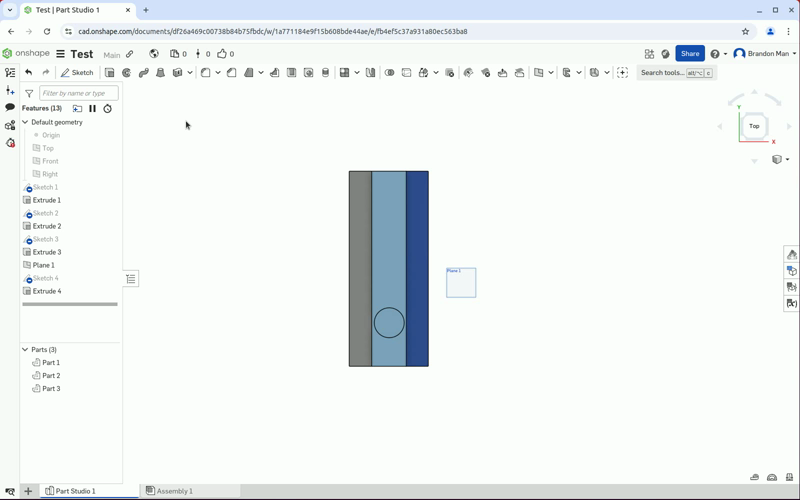
mouse_move(73, 189)
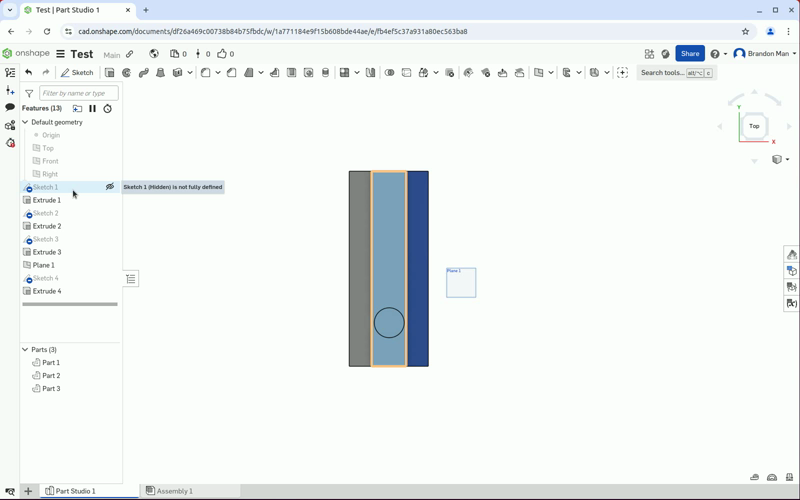
click(73, 189)
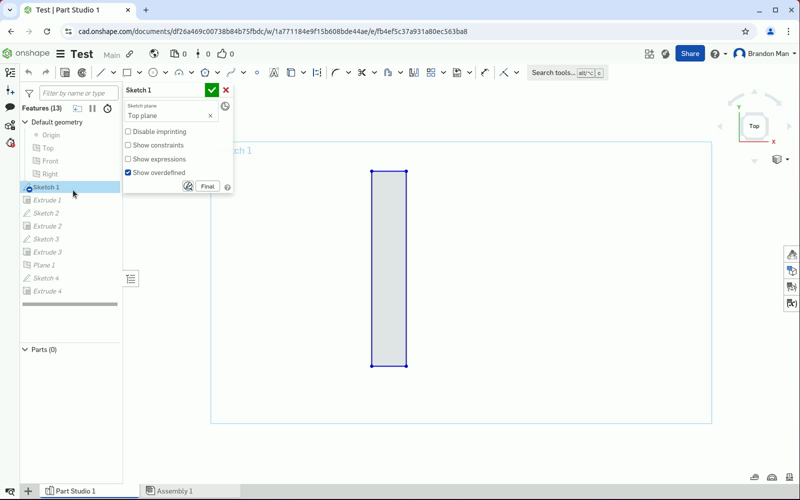
mouse_move(229, 92)
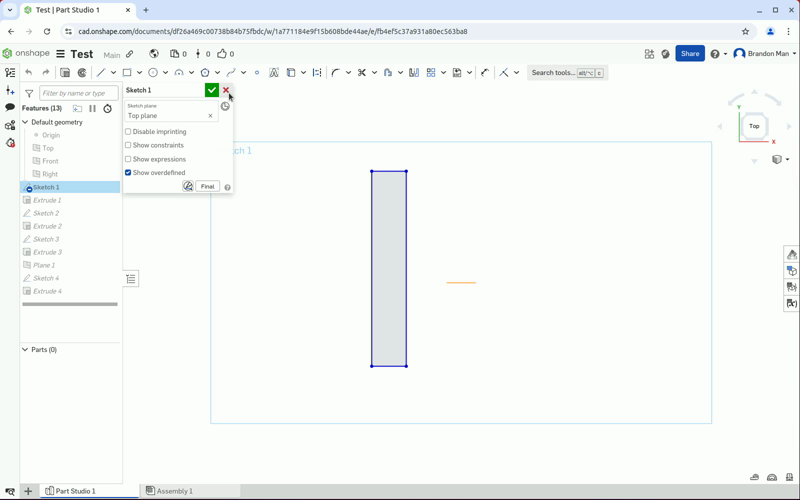
click(229, 92)
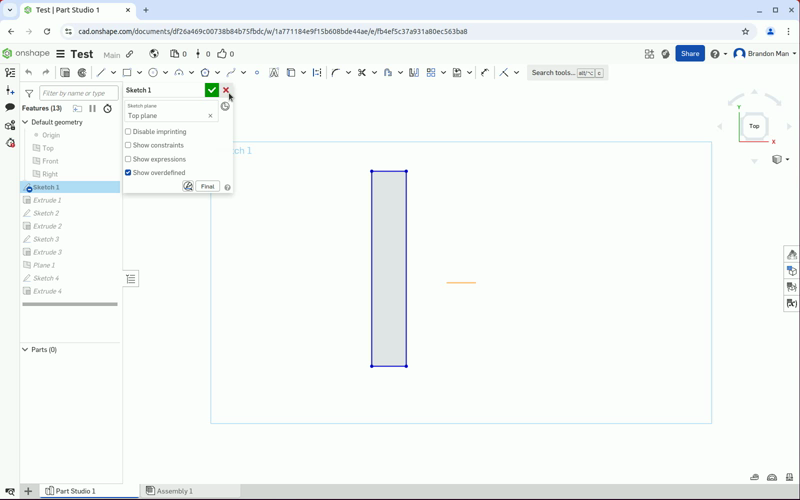
key(shift+s)
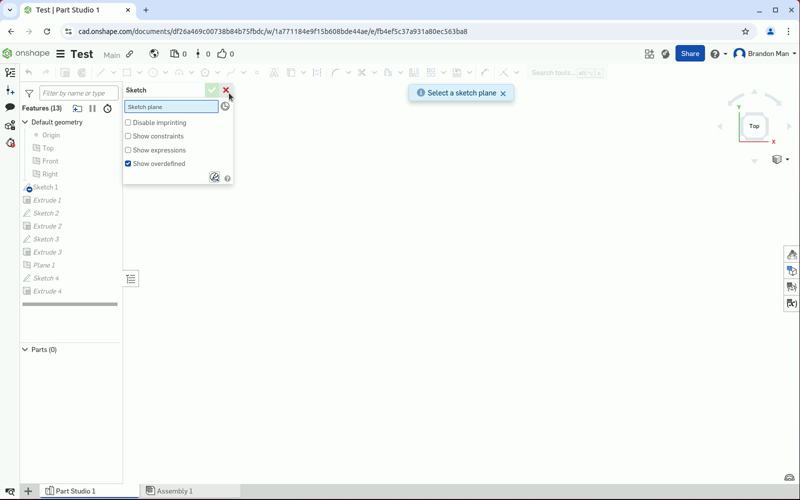
mouse_move(73, 267)
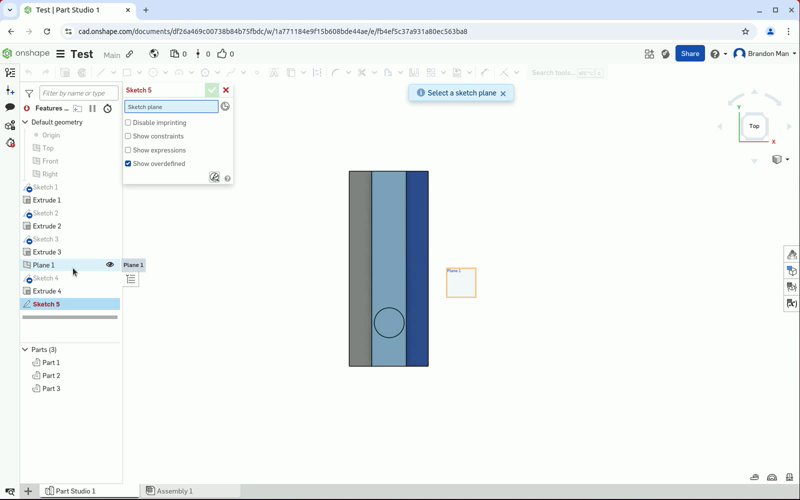
click(73, 267)
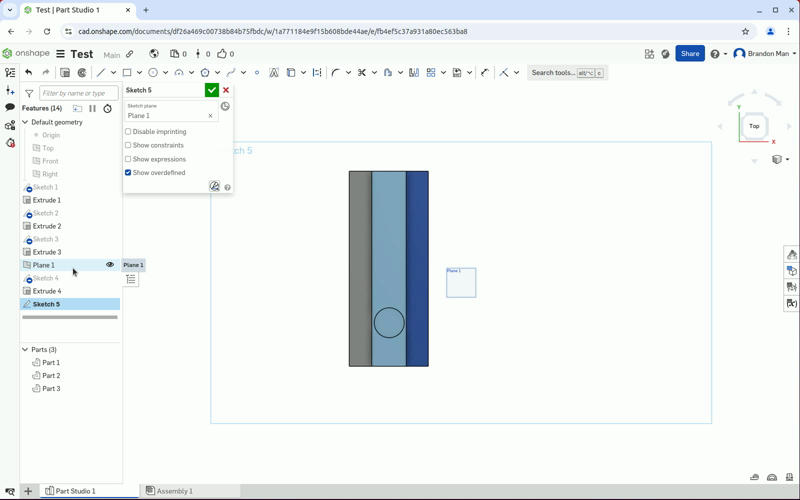
mouse_move(73, 352)
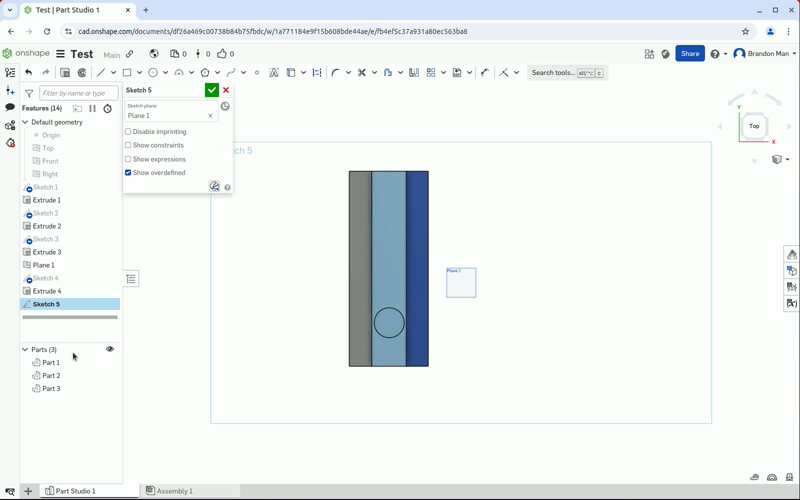
key(y)
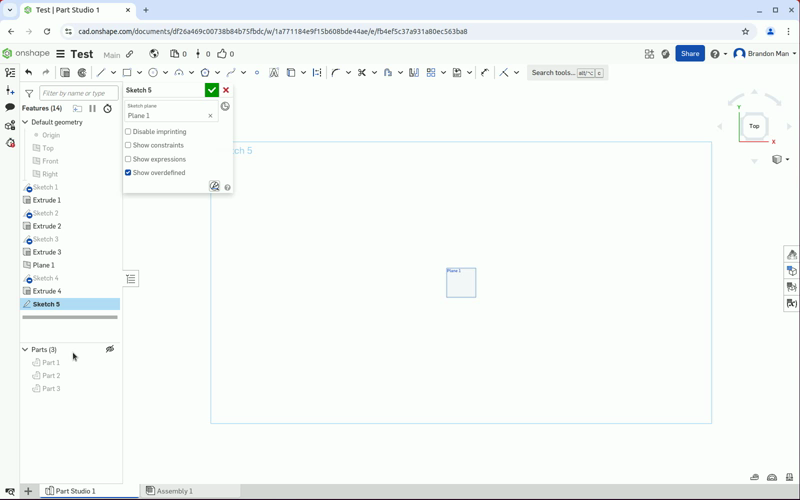
key(c)
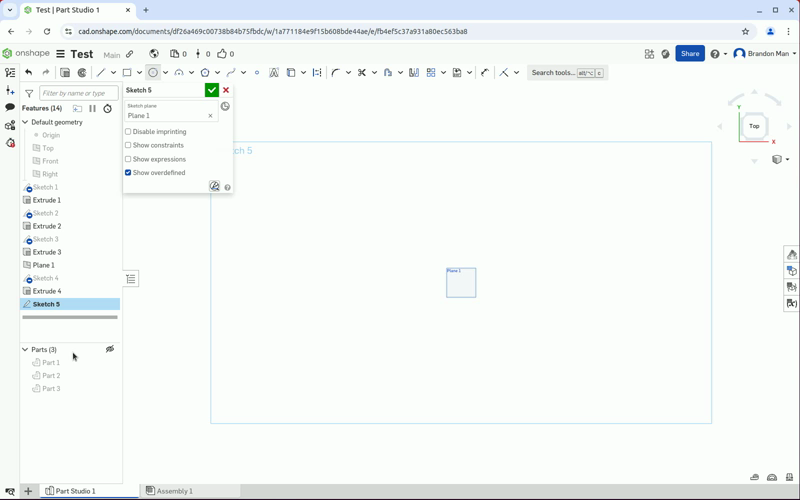
key_down(shift)
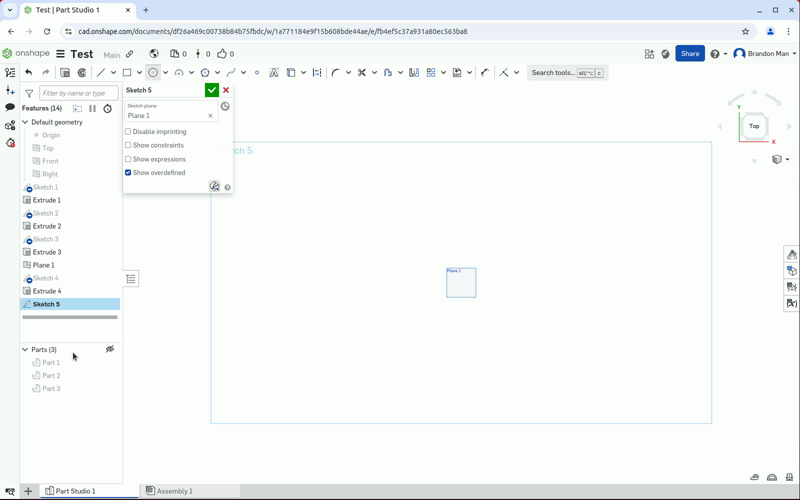
mouse_move(389, 215)
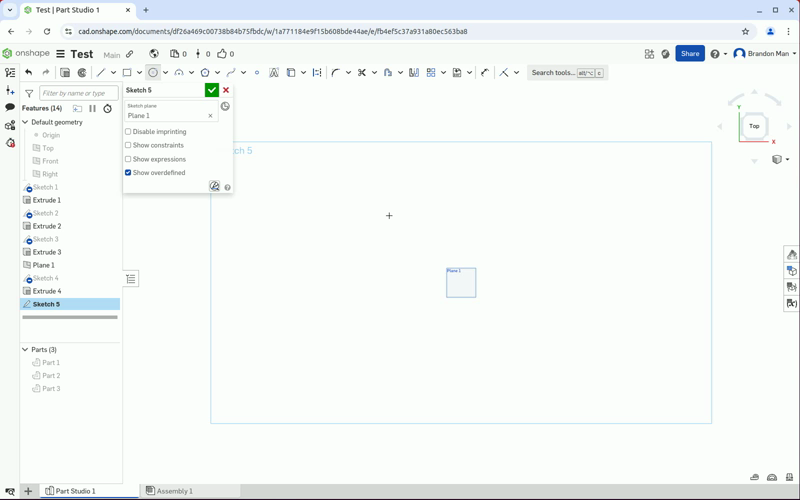
click(389, 215)
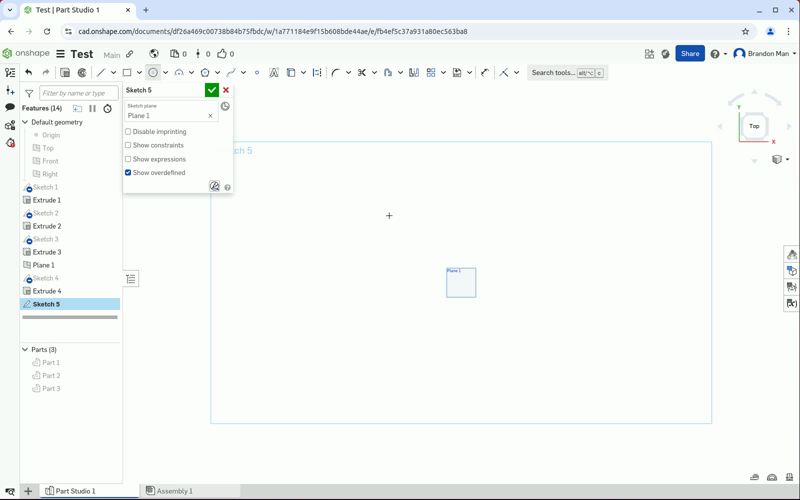
key_up(shift)
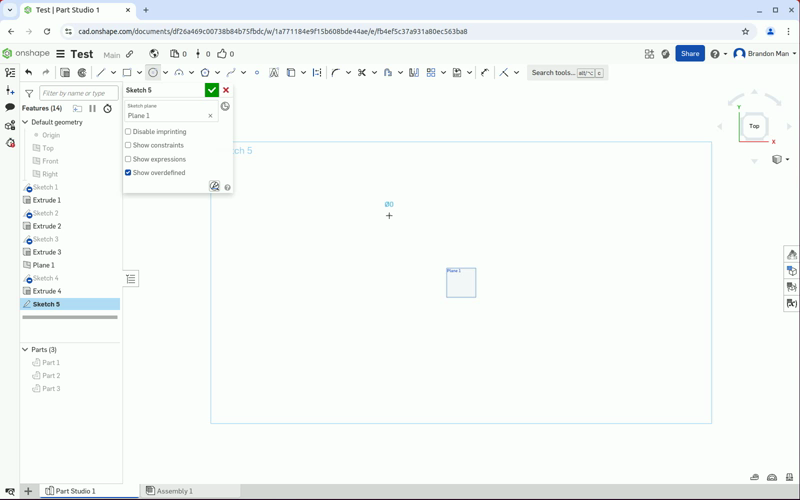
mouse_move(404, 215)
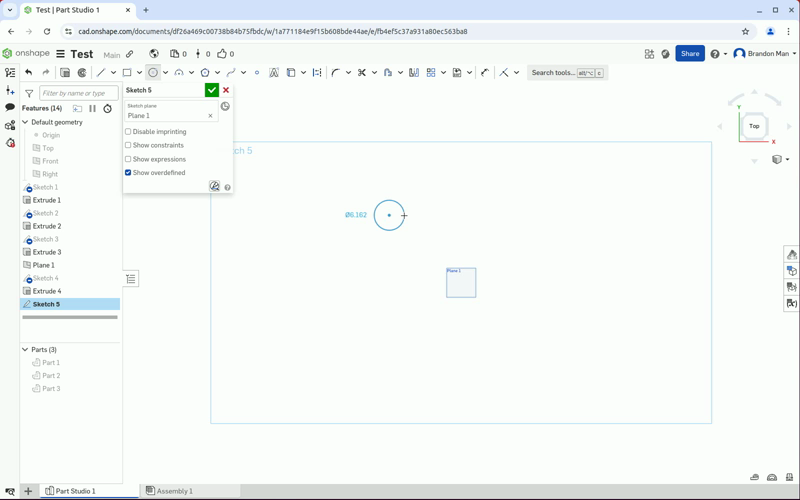
click(404, 215)
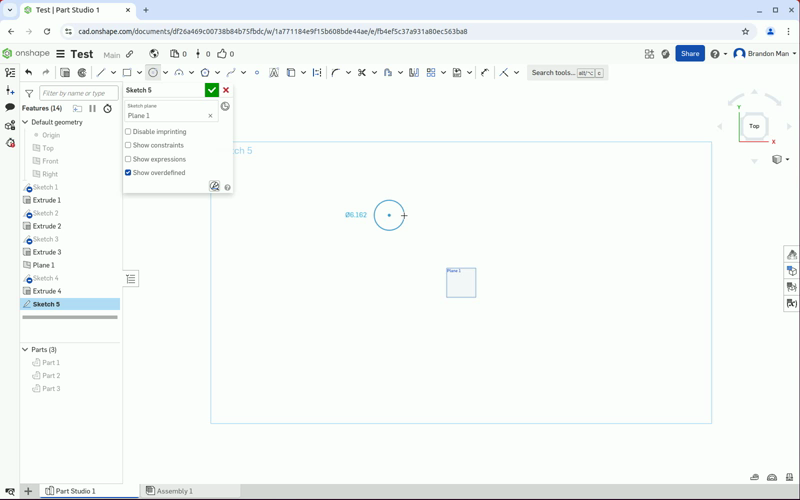
key(esc)
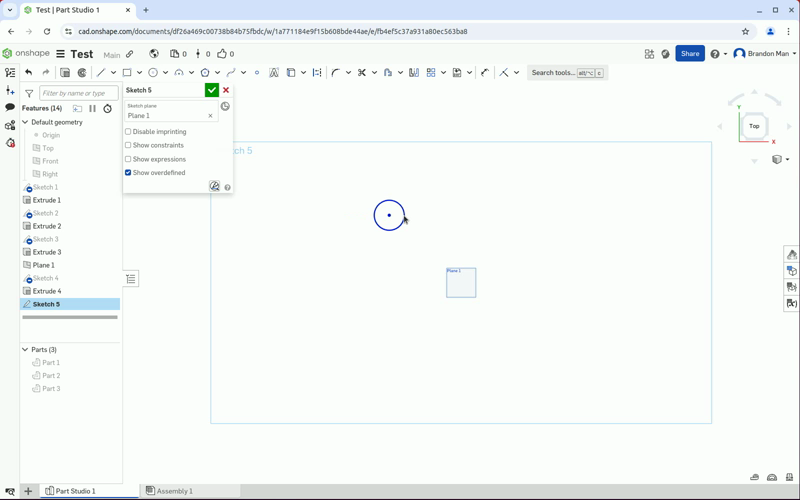
mouse_move(397, 220)
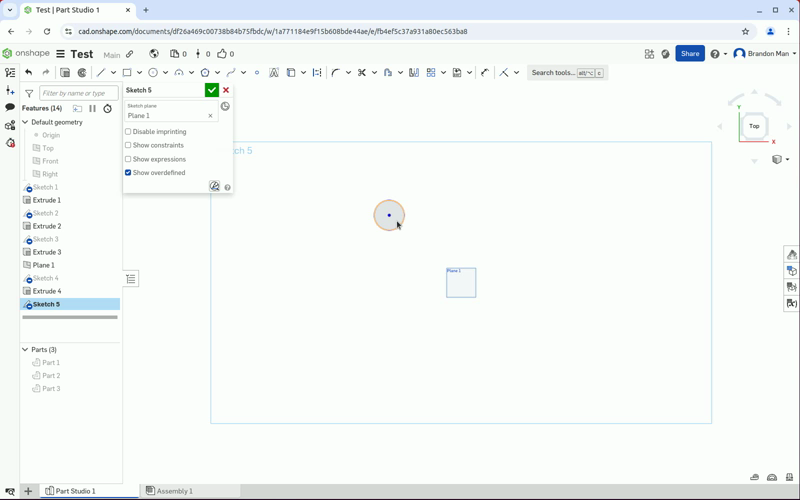
scroll(6)
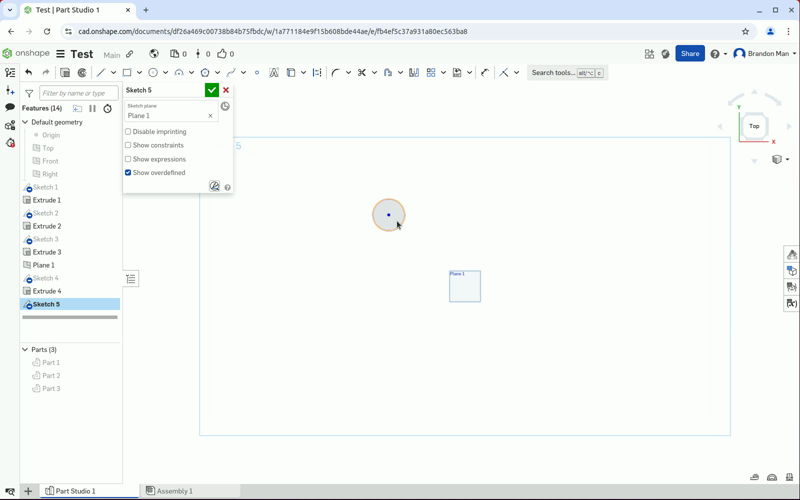
scroll(6)
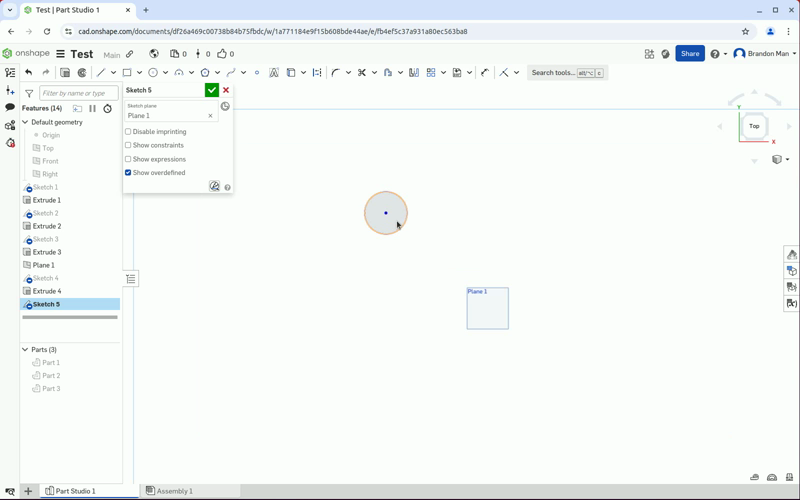
scroll(6)
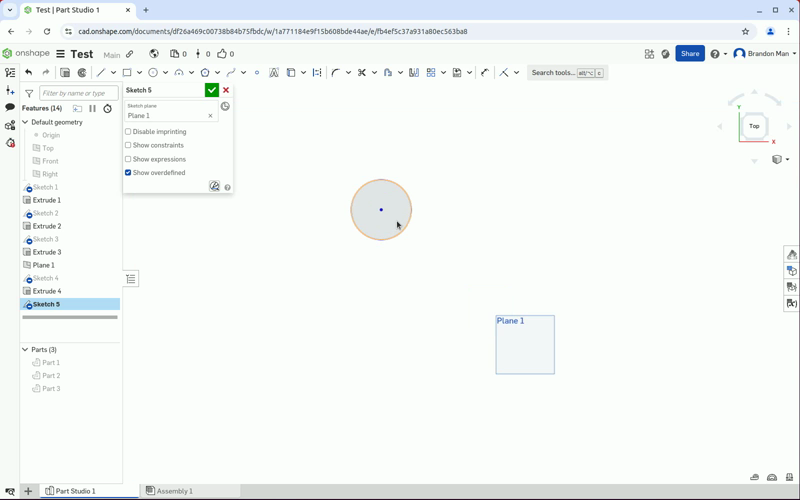
scroll(6)
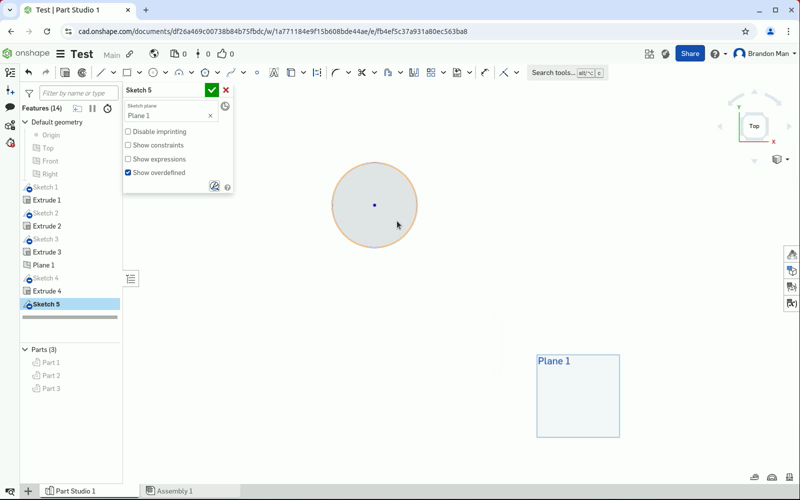
scroll(6)
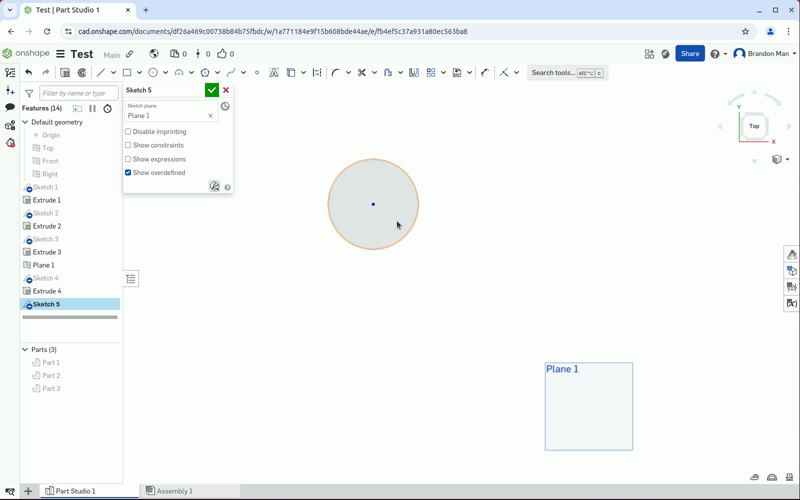
scroll(6)
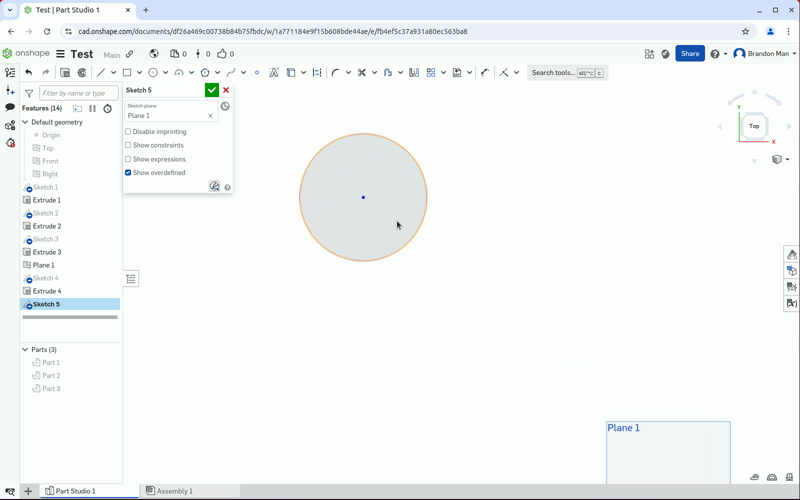
scroll(6)
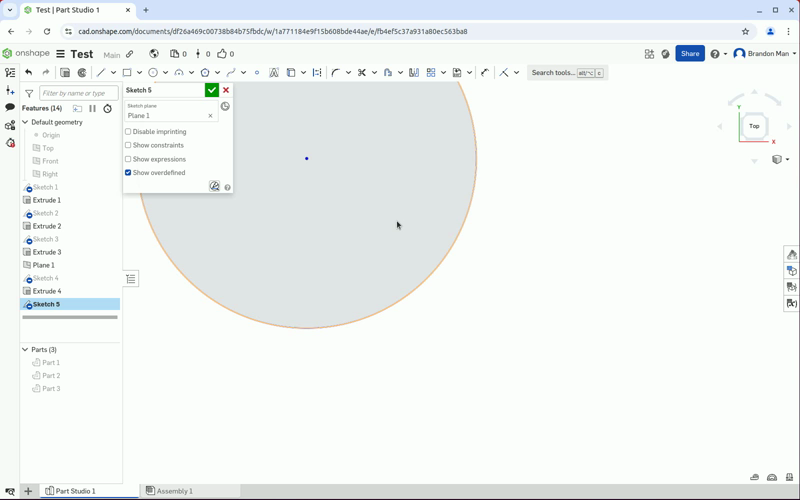
click(397, 220)
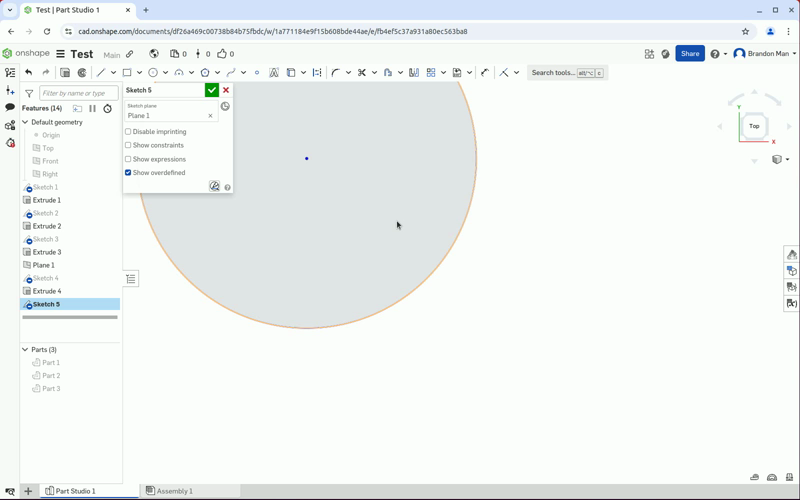
scroll(-6)
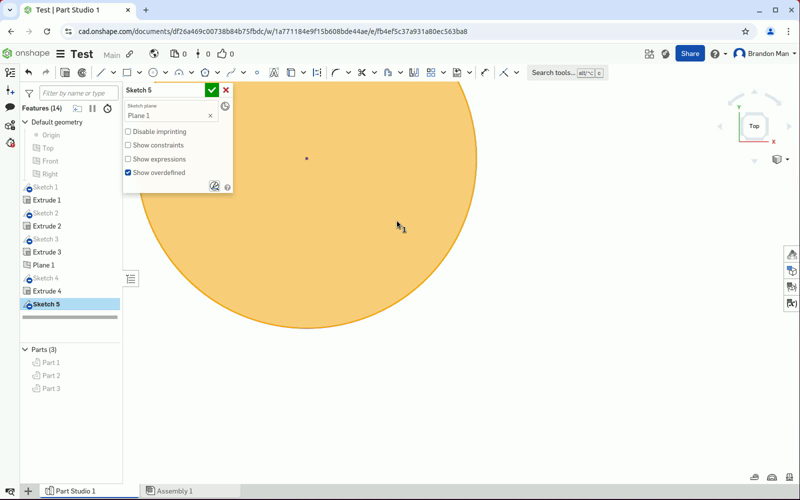
scroll(-6)
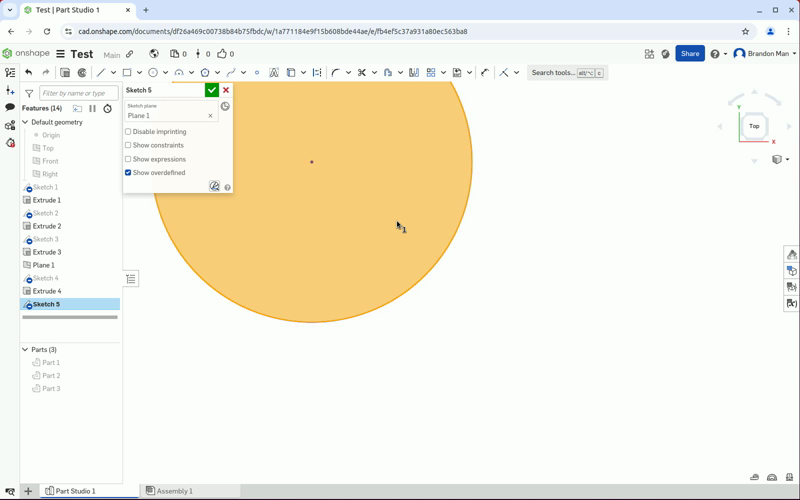
scroll(-6)
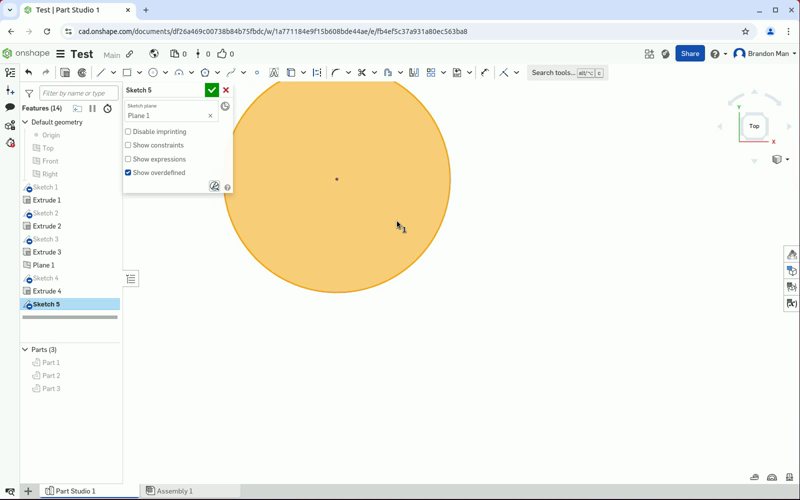
scroll(-6)
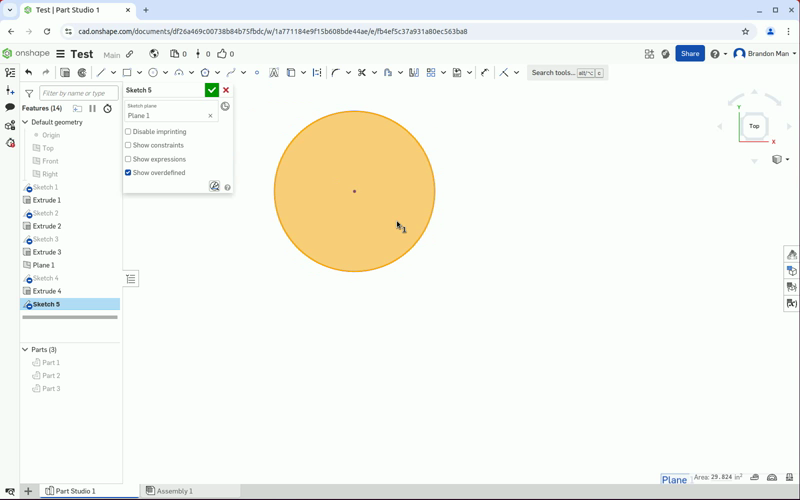
scroll(-6)
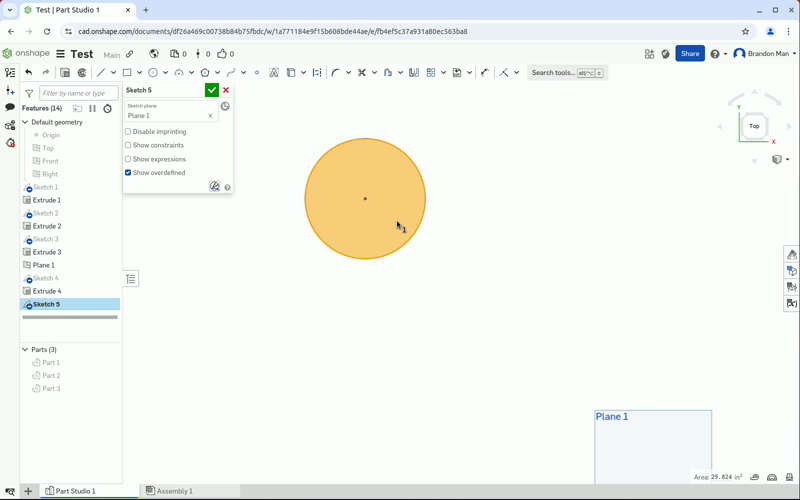
scroll(-6)
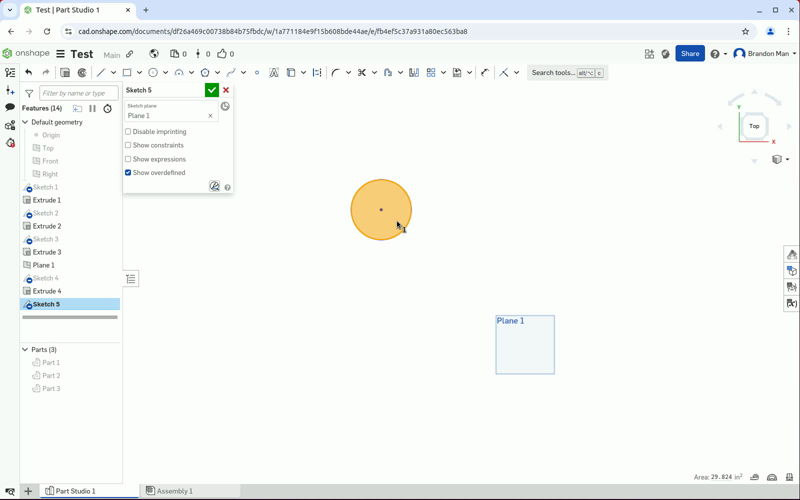
scroll(-6)
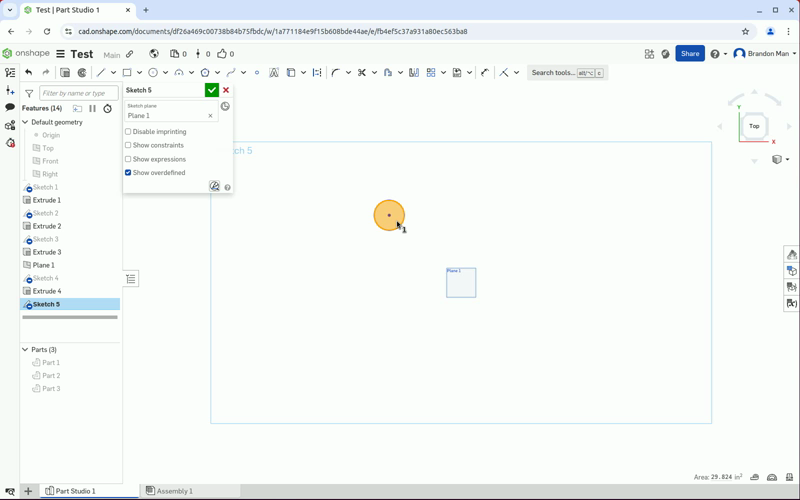
mouse_move(73, 352)
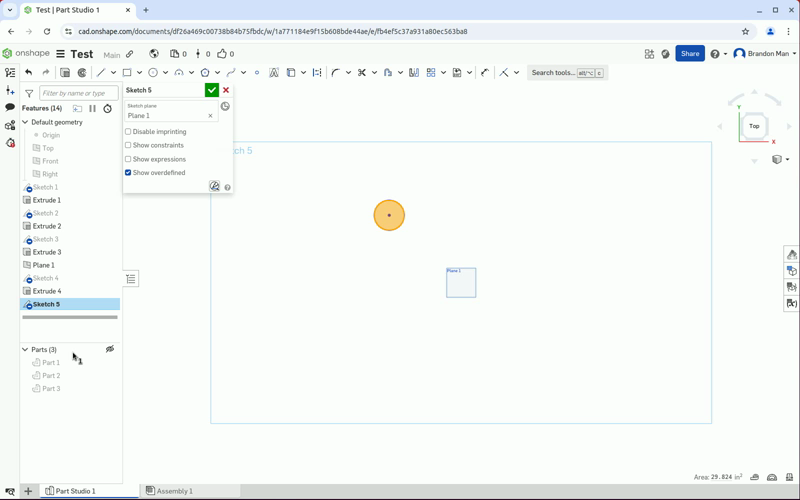
key(shift+y)
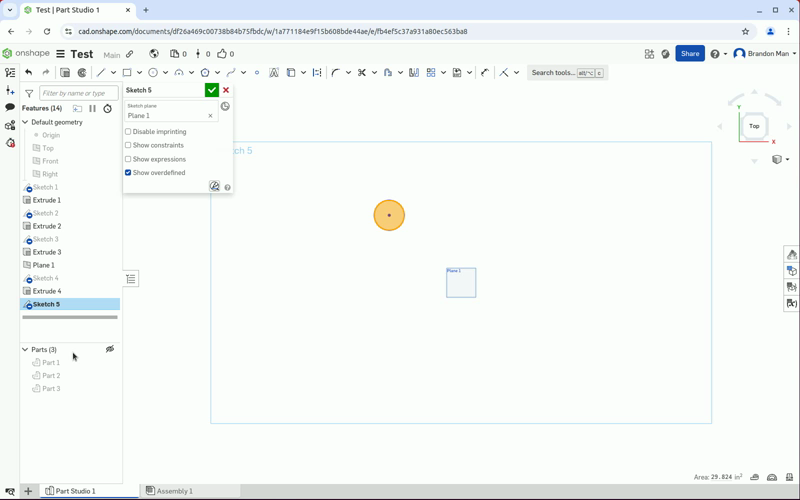
key(shift+e)
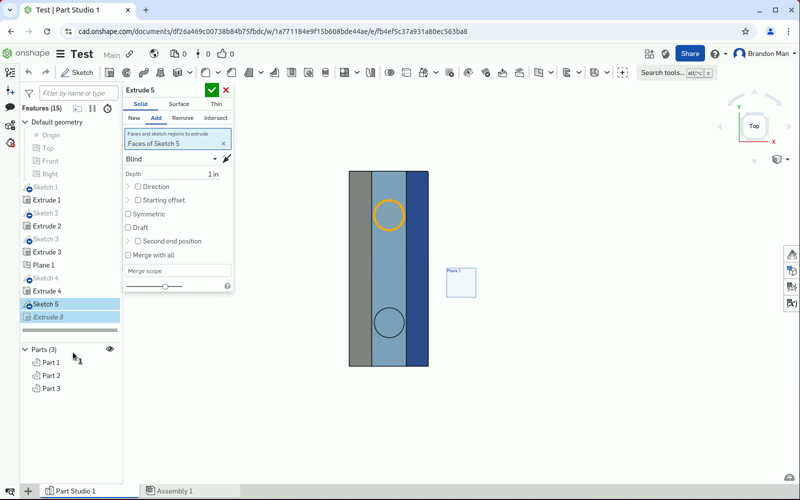
mouse_move(143, 106)
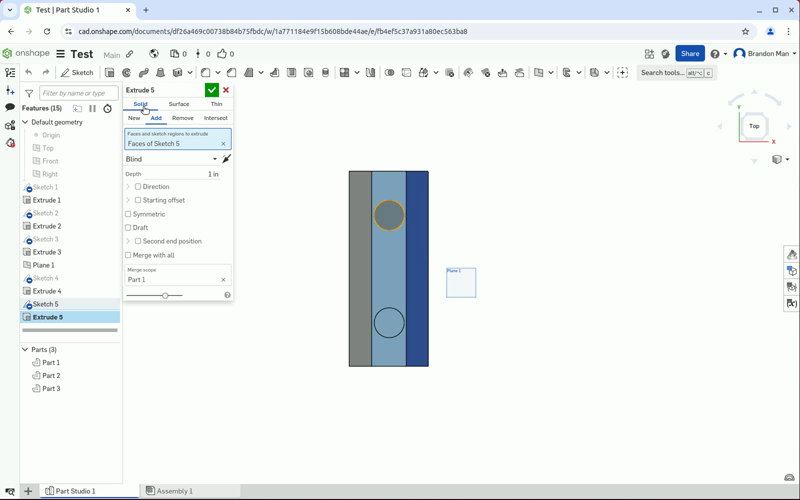
click(143, 106)
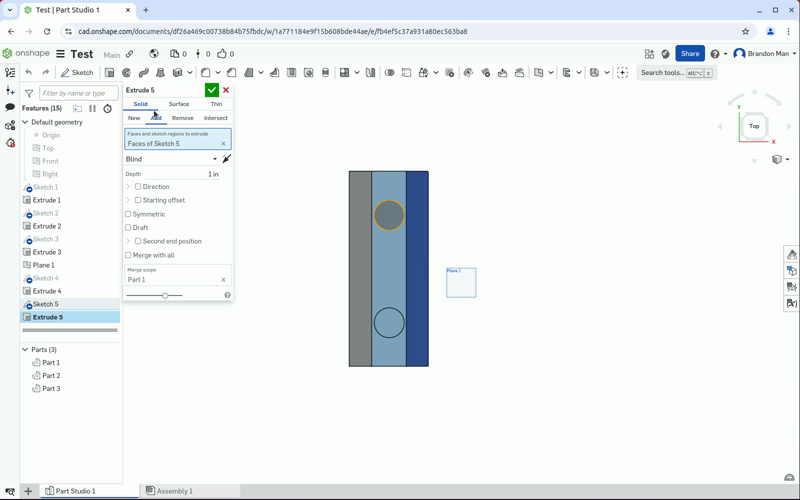
mouse_move(186, 120)
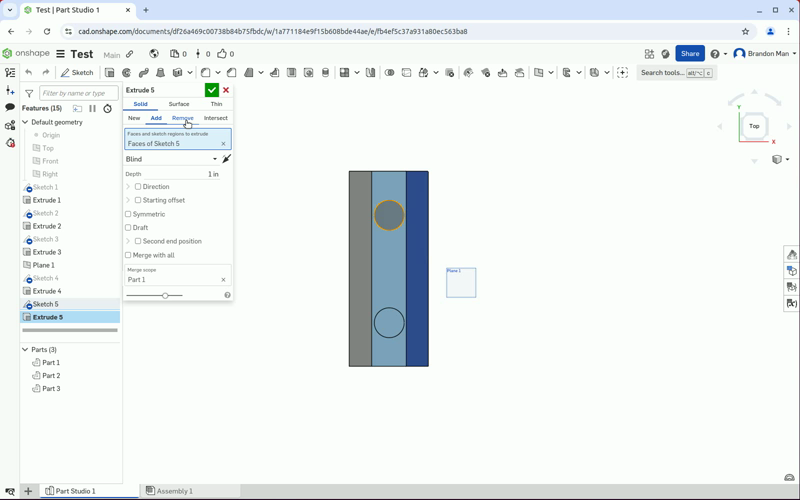
click(186, 120)
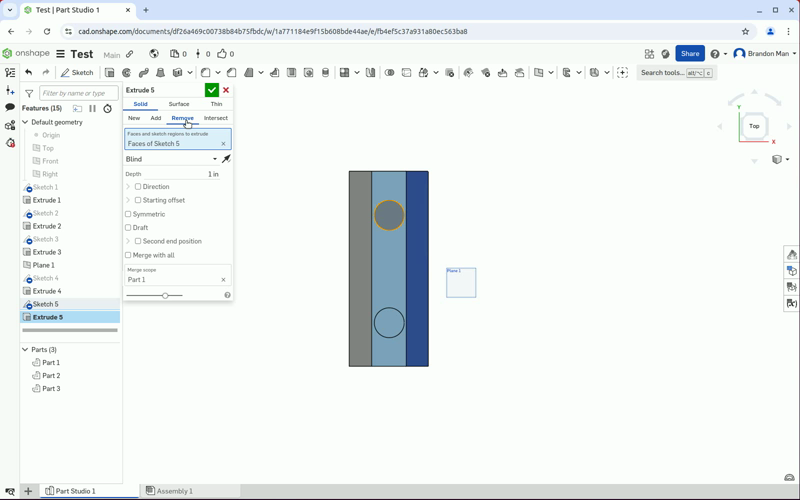
key(tab, 4)
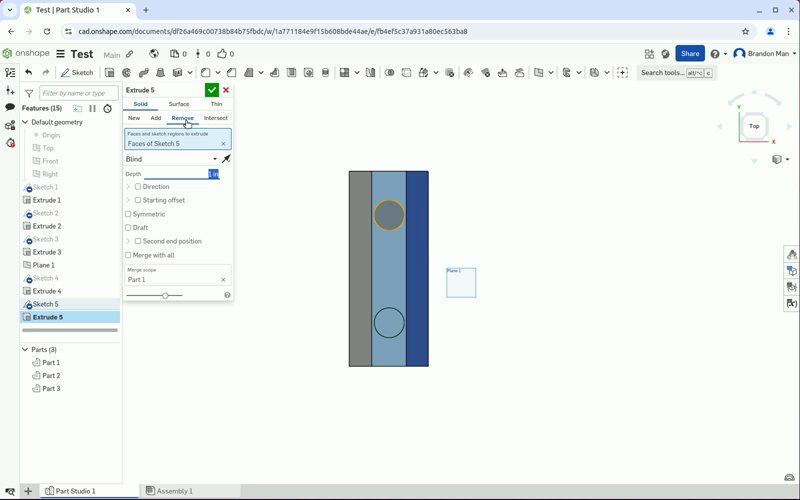
text(12.998)
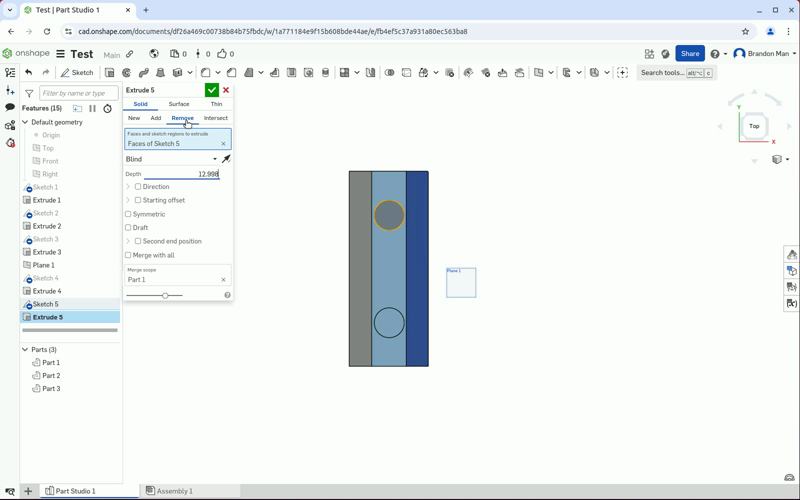
key(tab, 6)
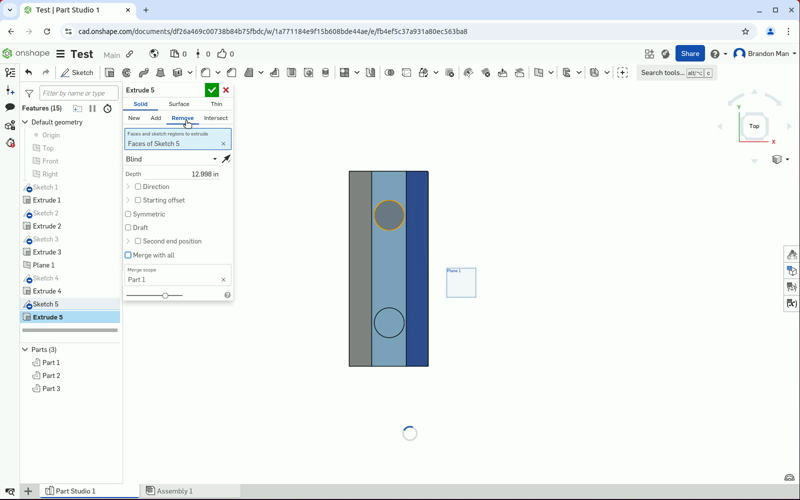
key(space)
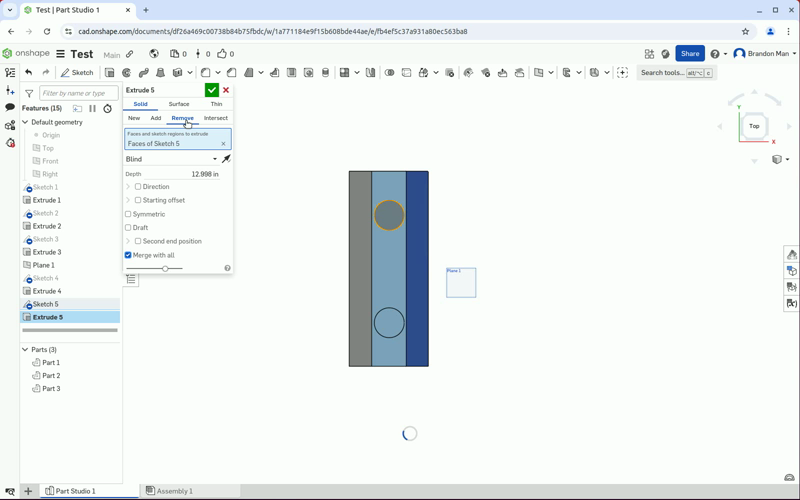
key(enter)
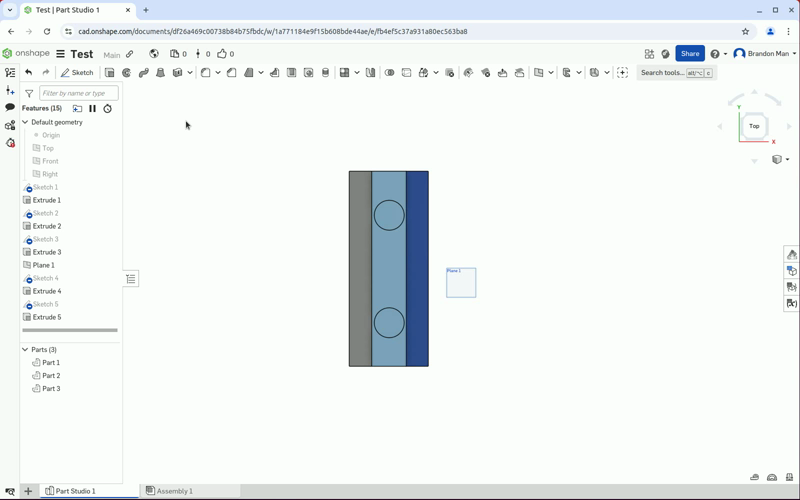
key(shift+h)
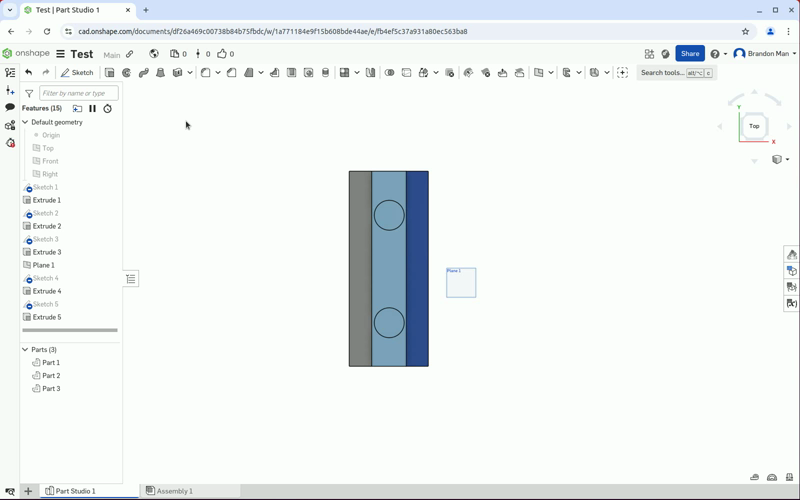
key(shift+h)
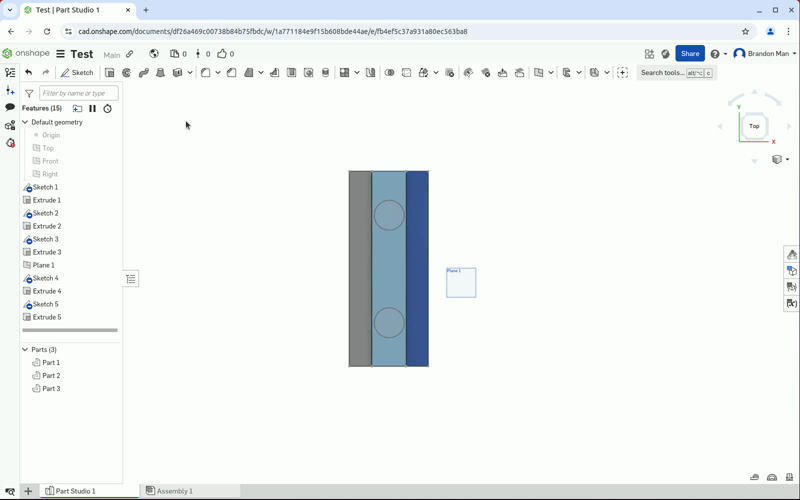
key(shift+7)
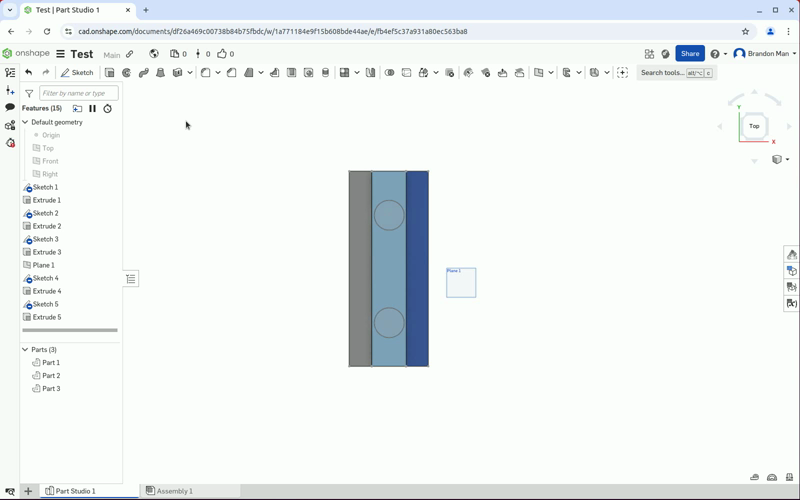
key(up, 3)
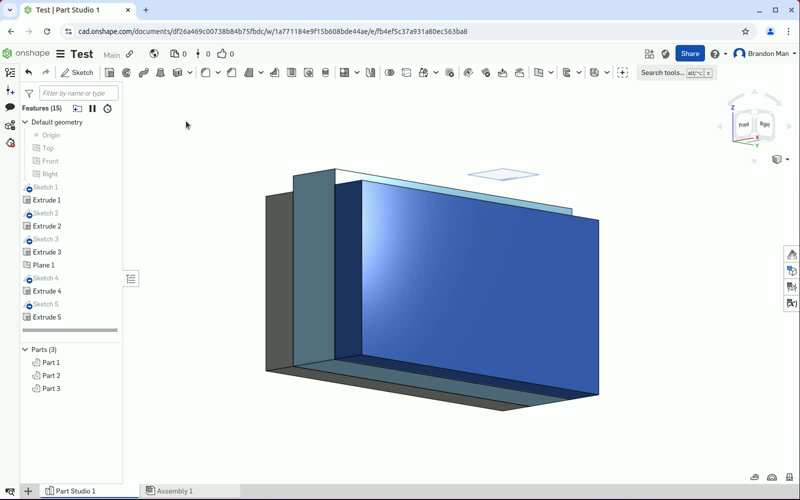
key(left, 3)
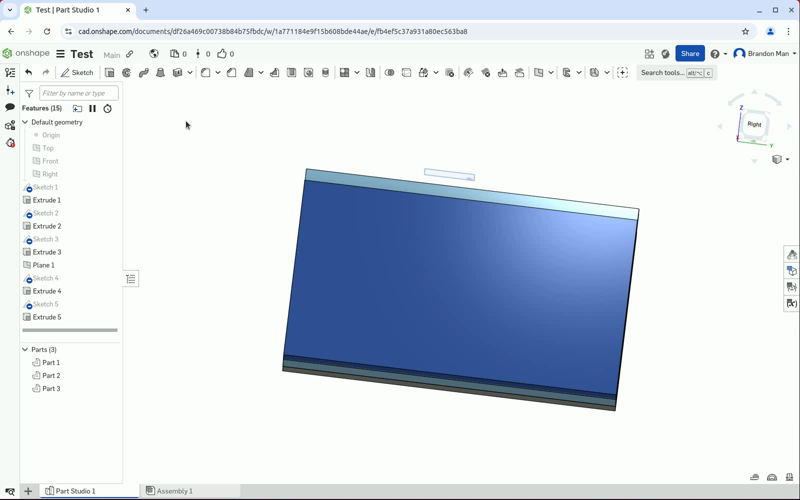
key(right, 3)
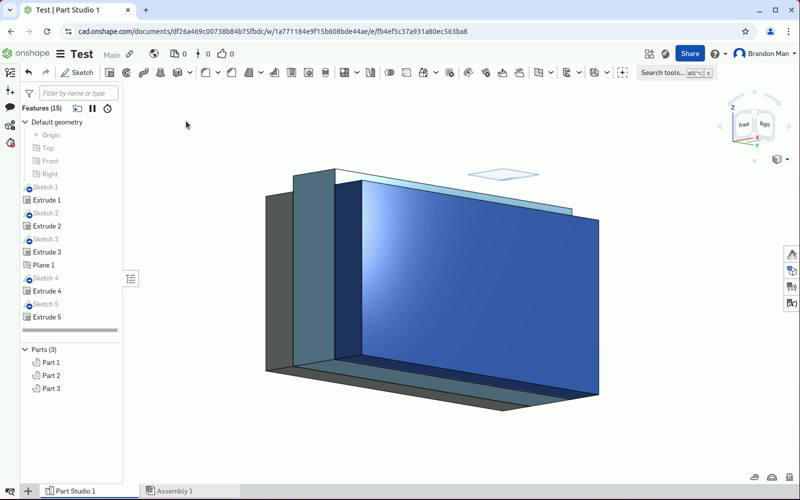
key(down, 3)
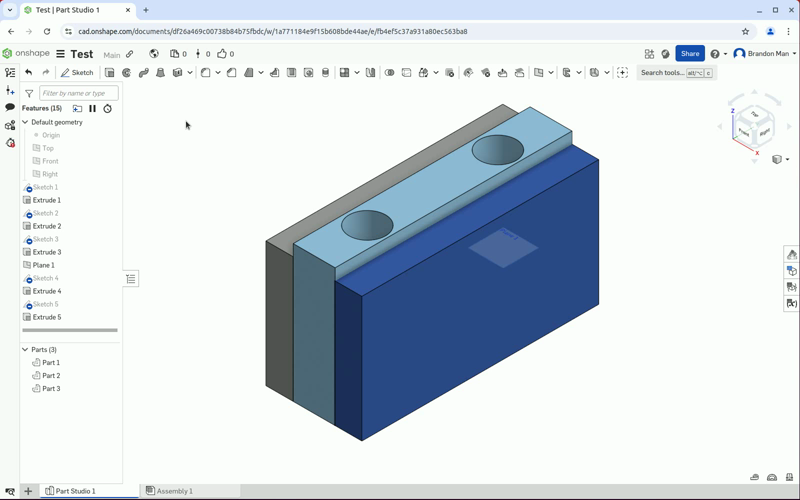
mouse_move(73, 189)
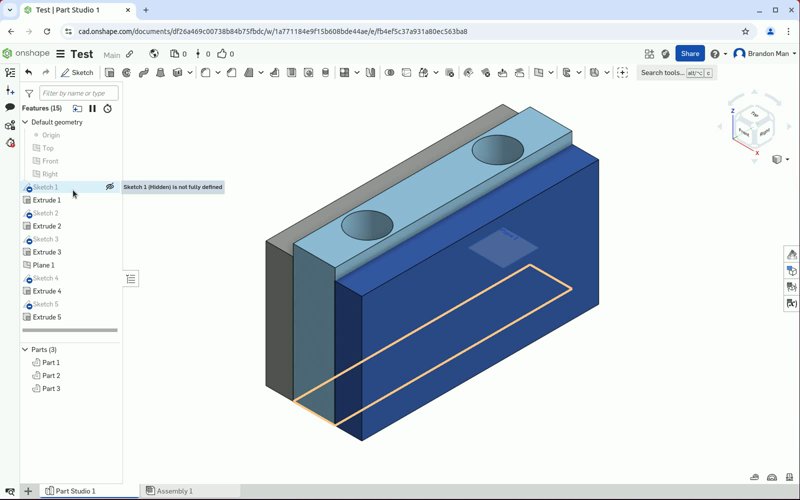
click(73, 189)